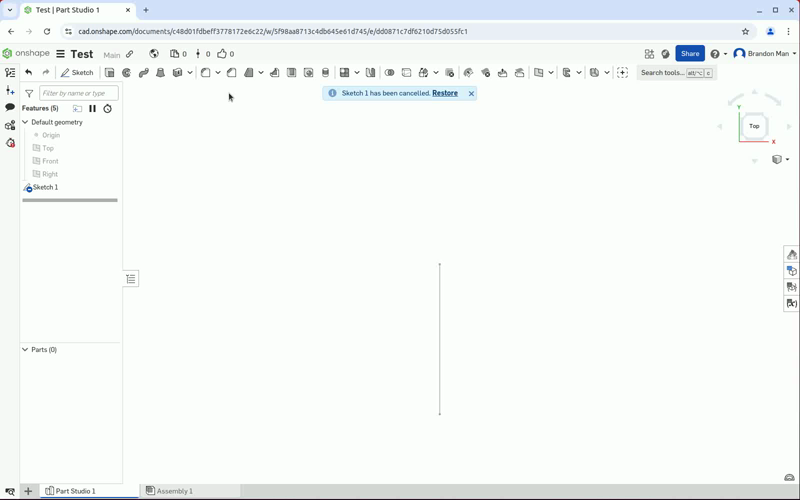
key(shift+h)
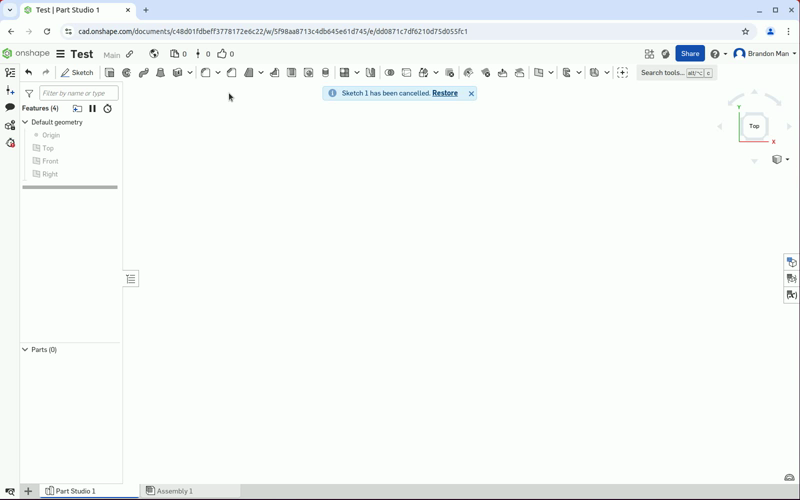
mouse_move(73, 352)
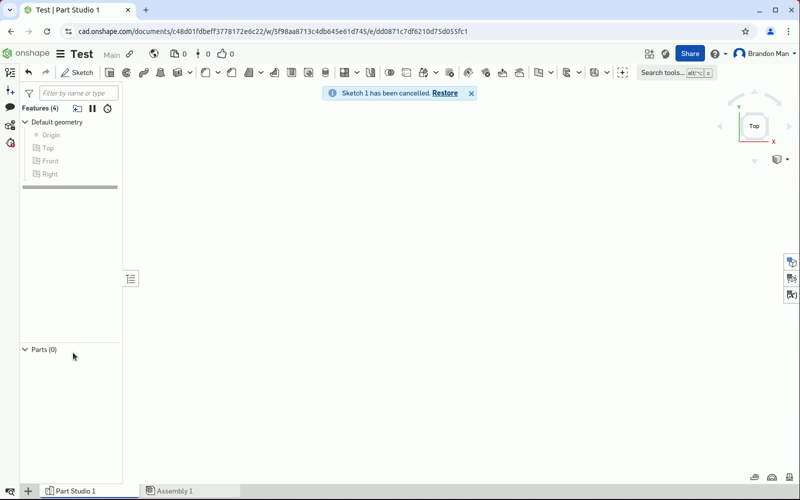
key(y)
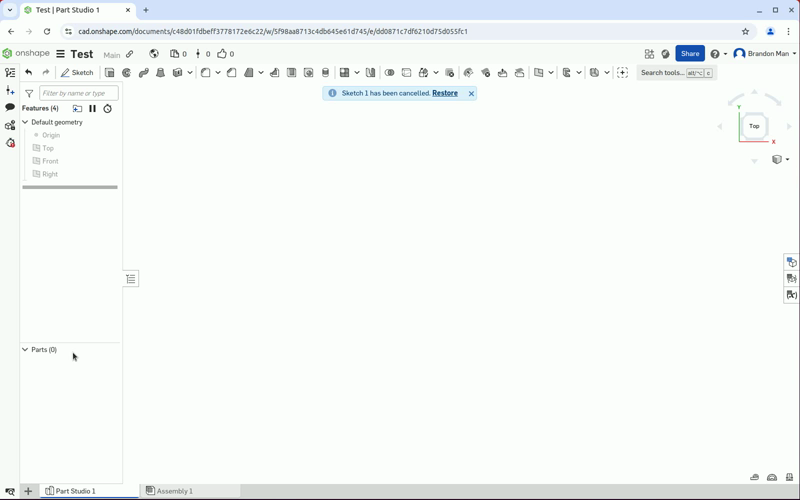
key(shift+p)
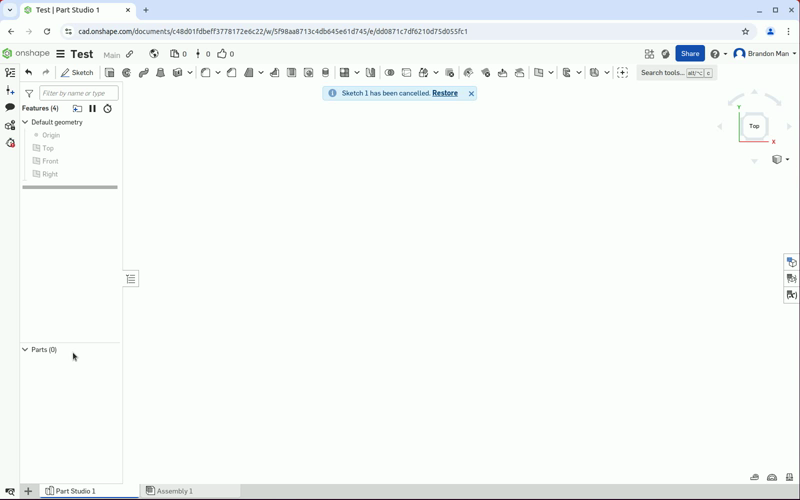
key(space)
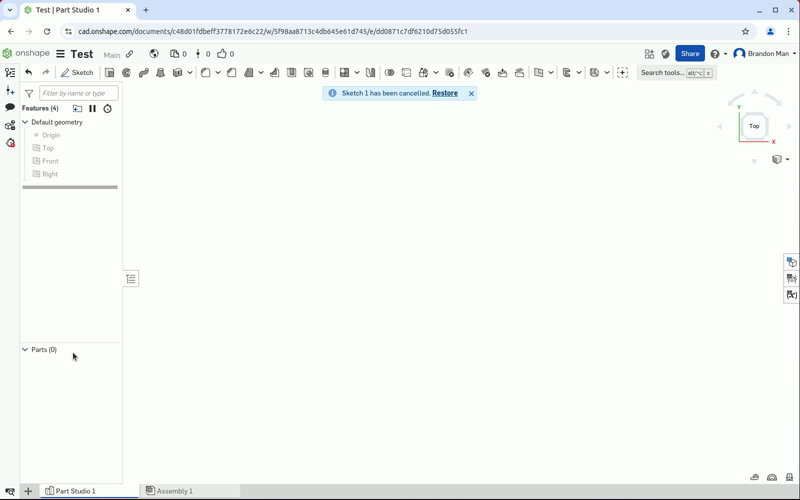
key_down(shift)
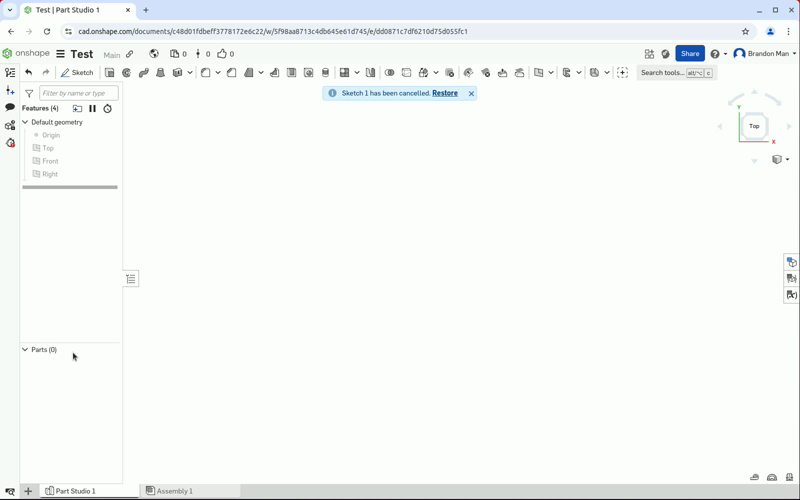
key(up)
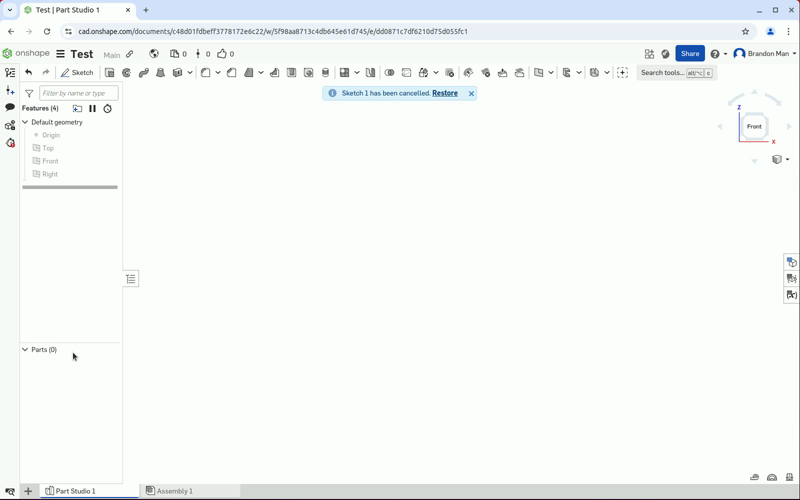
key_up(shift)
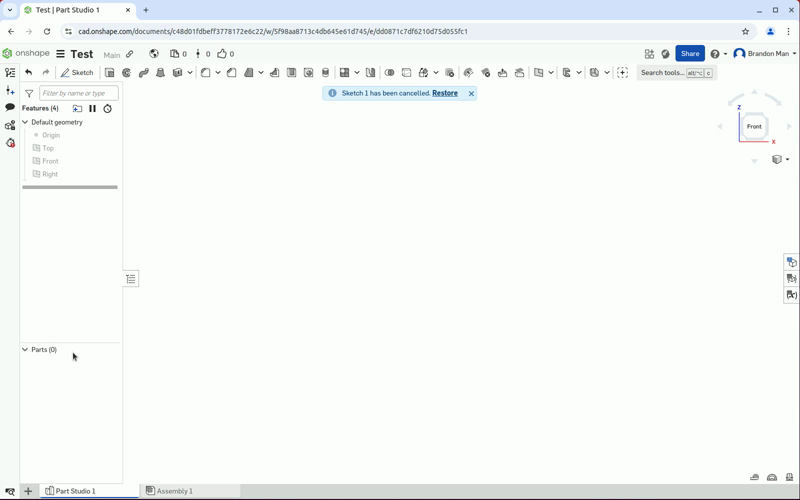
mouse_move(73, 352)
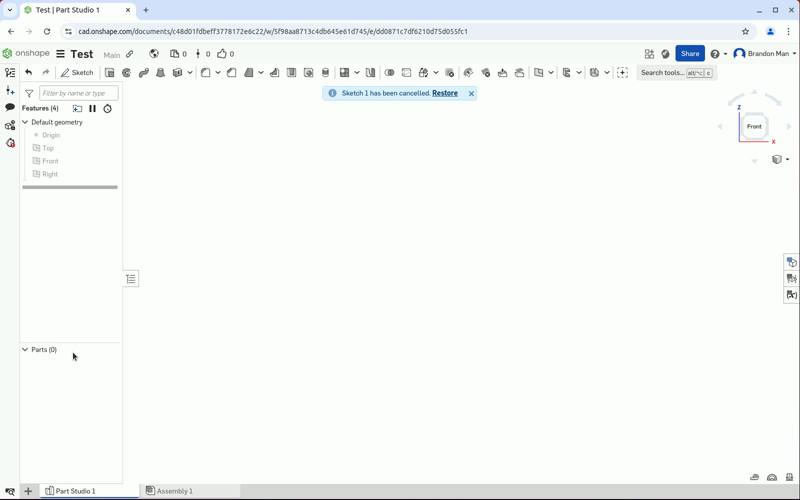
key(shift+y)
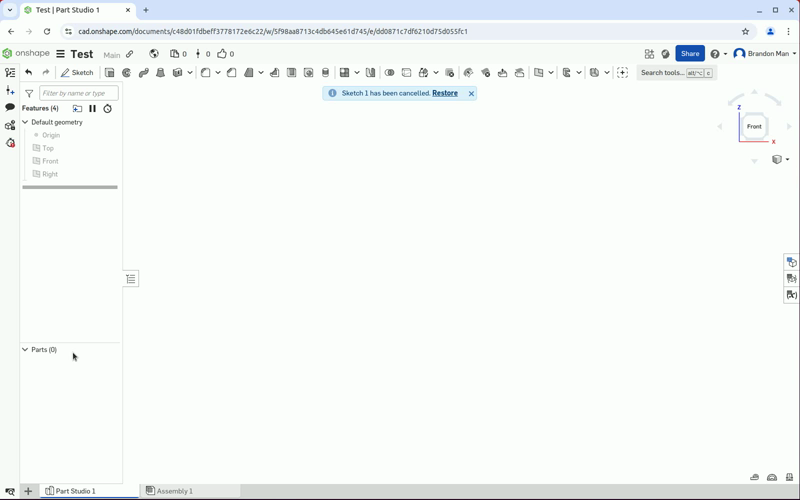
key(shift+s)
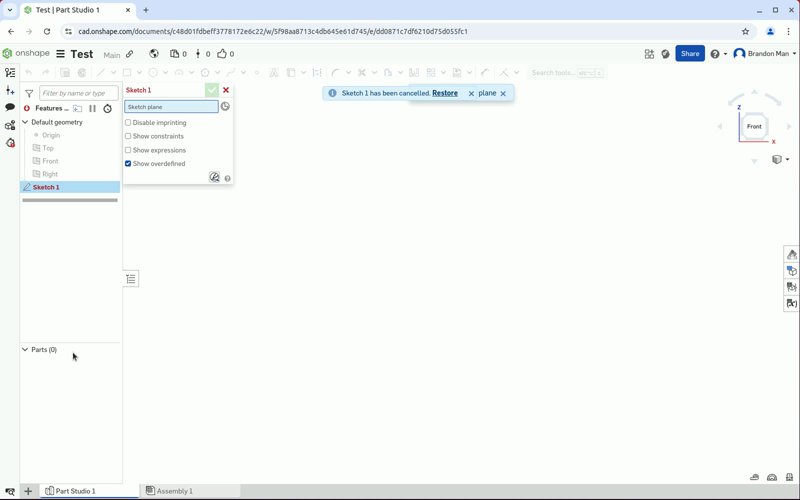
mouse_move(73, 163)
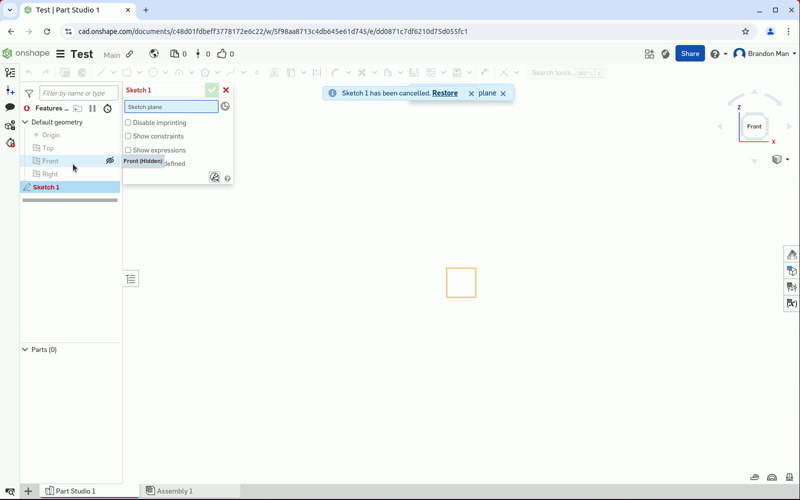
click(73, 163)
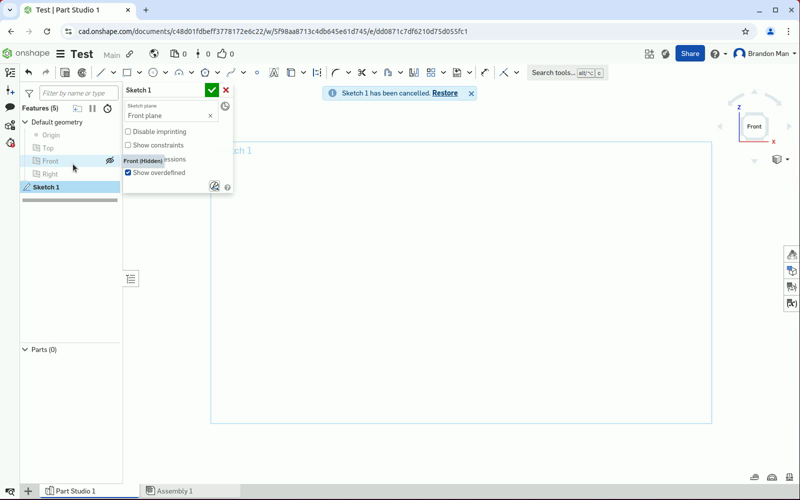
mouse_move(73, 352)
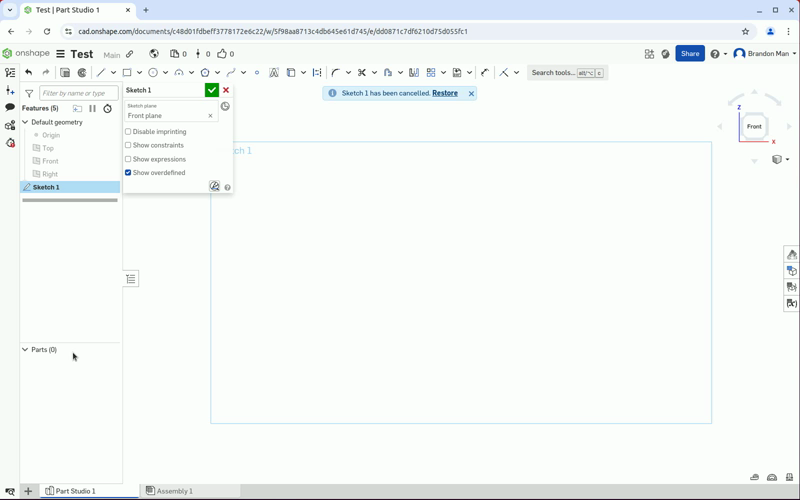
key(y)
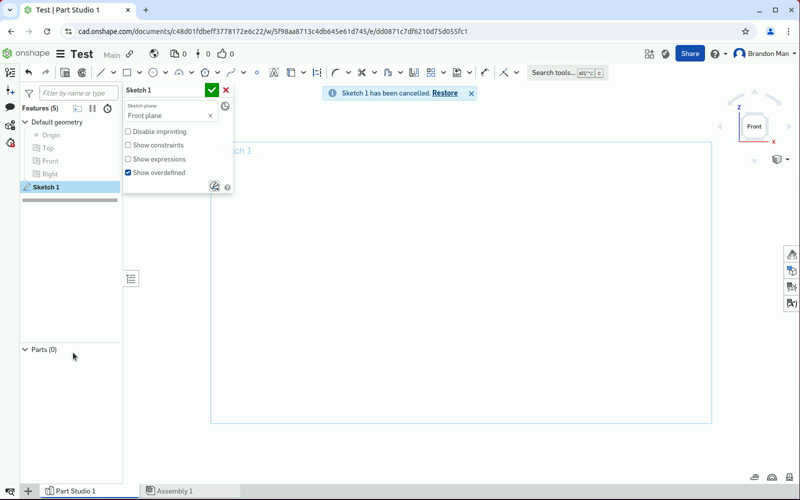
key(c)
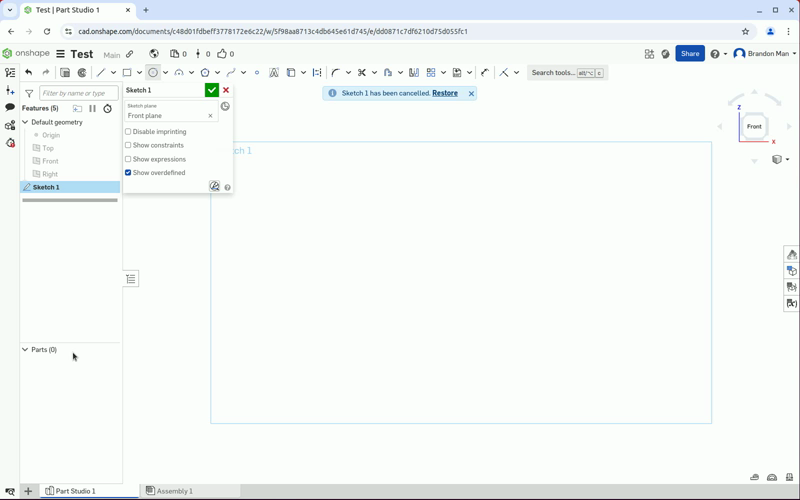
key_down(shift)
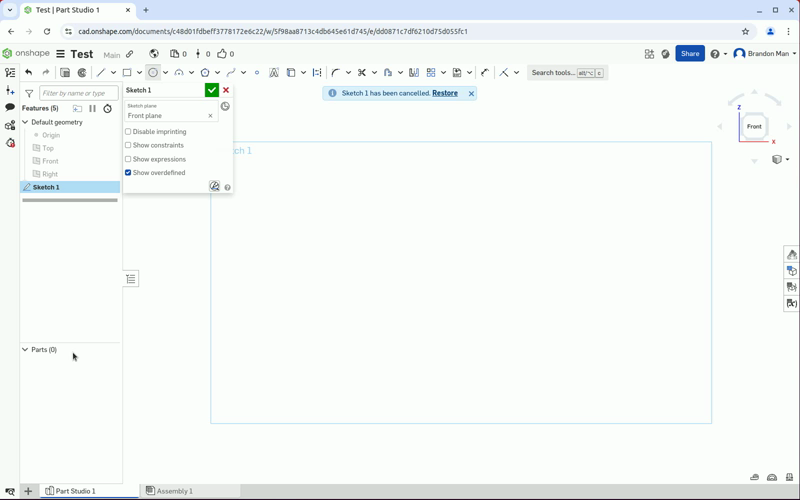
mouse_move(461, 282)
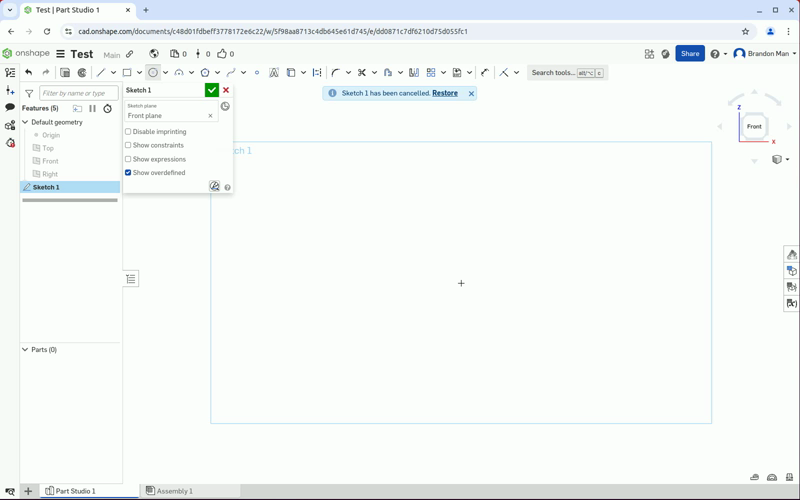
click(461, 282)
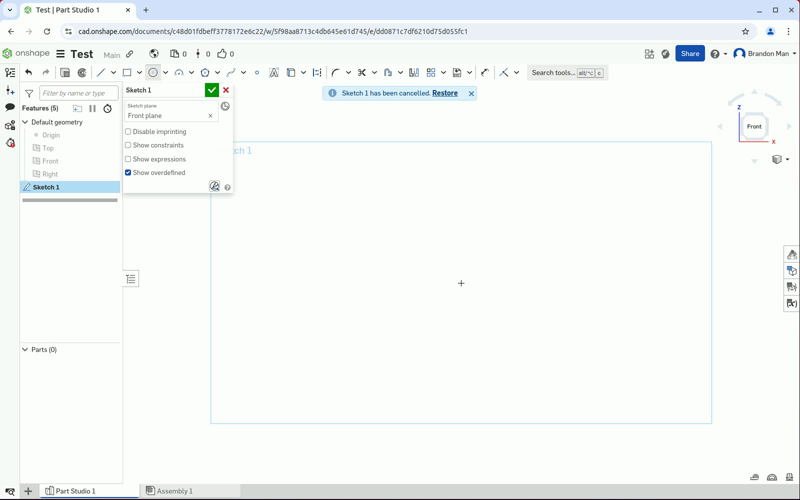
key_up(shift)
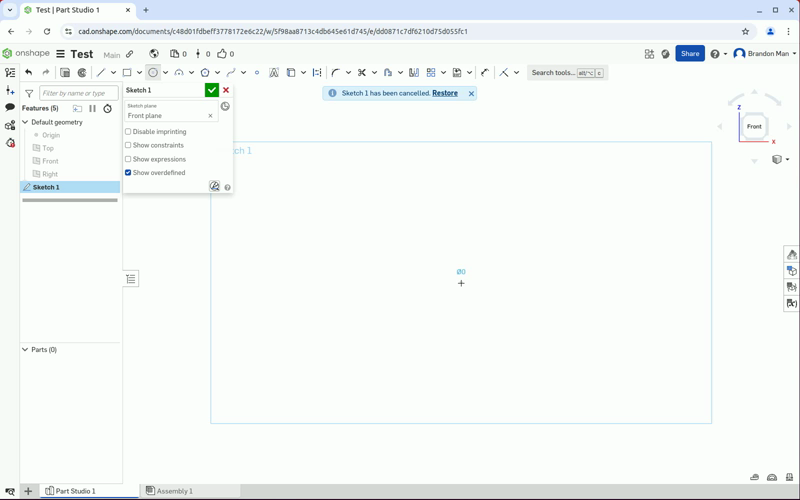
mouse_move(470, 282)
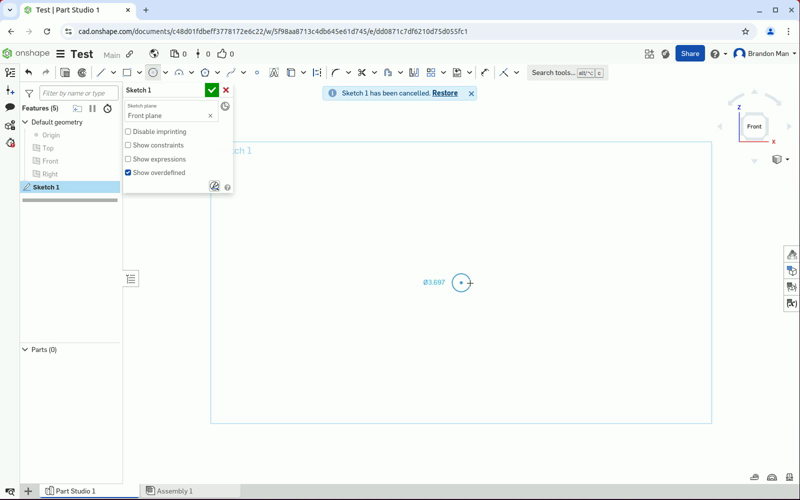
click(470, 282)
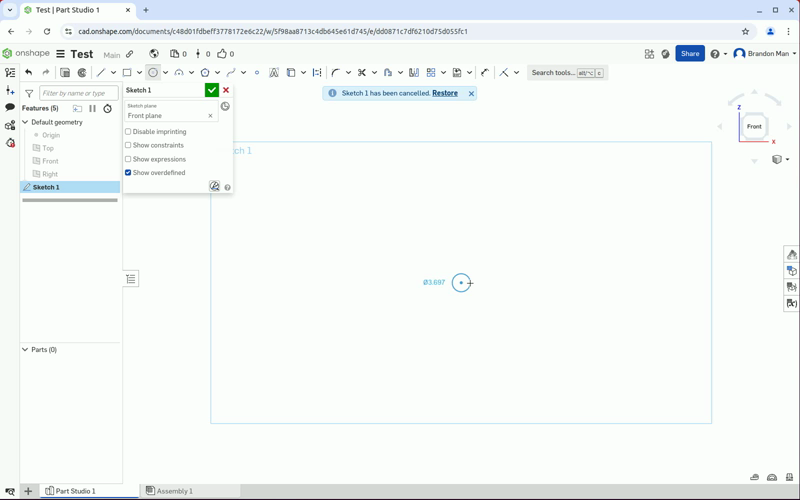
key(esc)
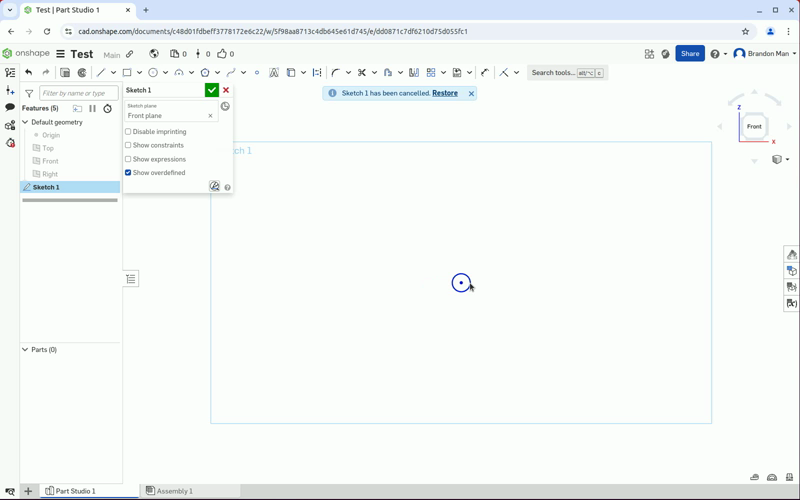
key(c)
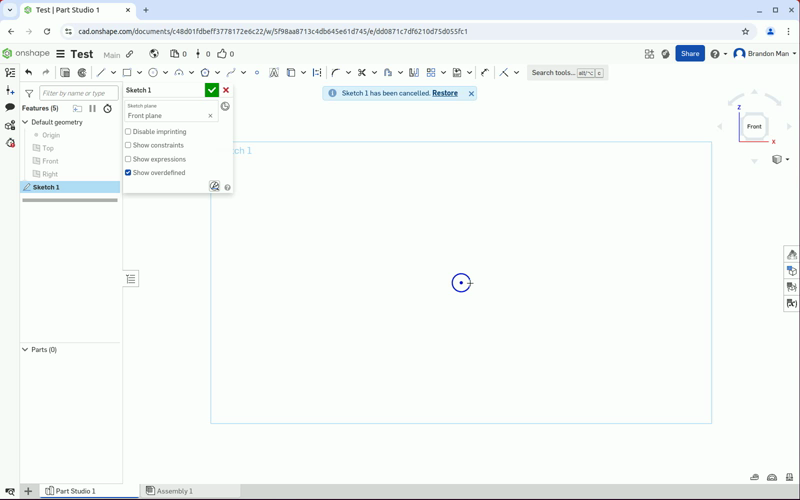
key_down(shift)
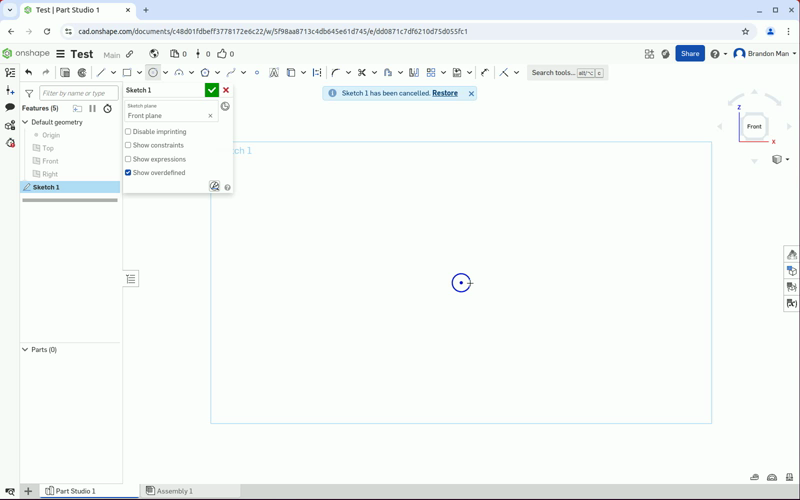
mouse_move(461, 282)
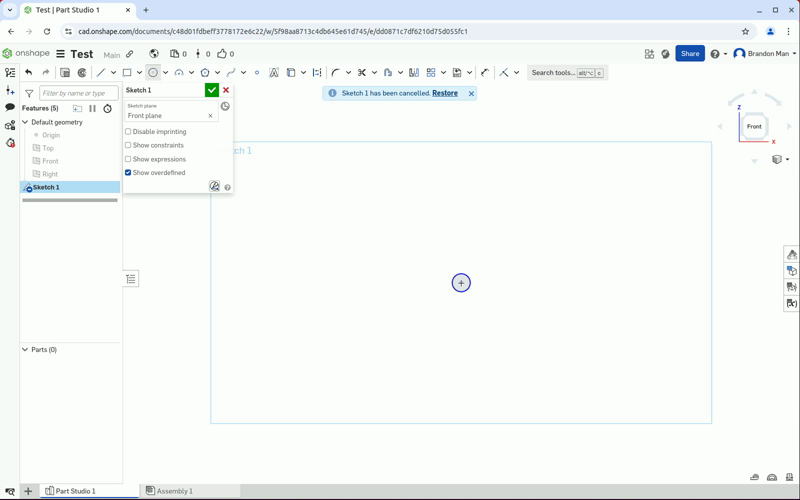
click(461, 282)
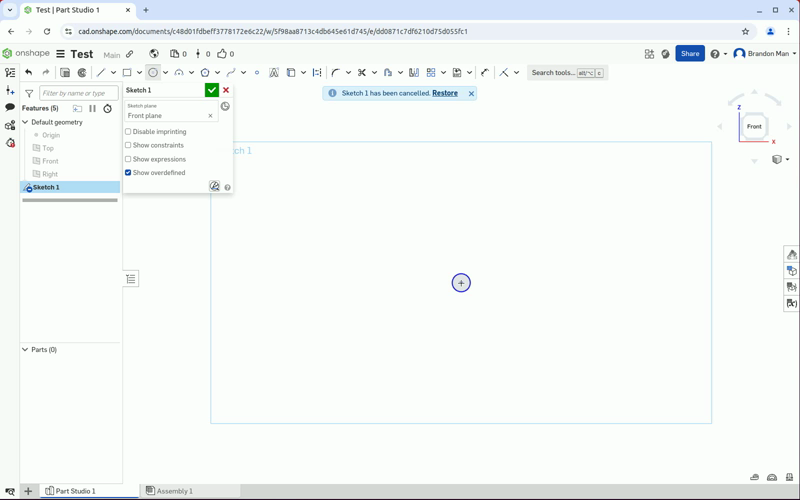
key_up(shift)
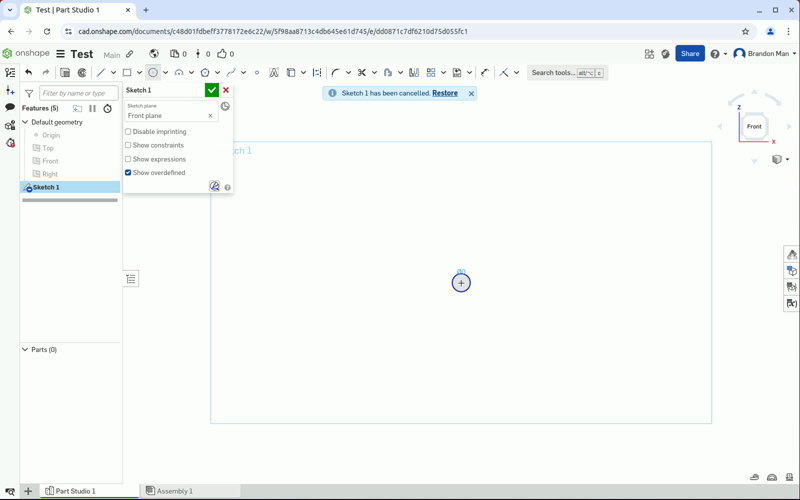
mouse_move(467, 282)
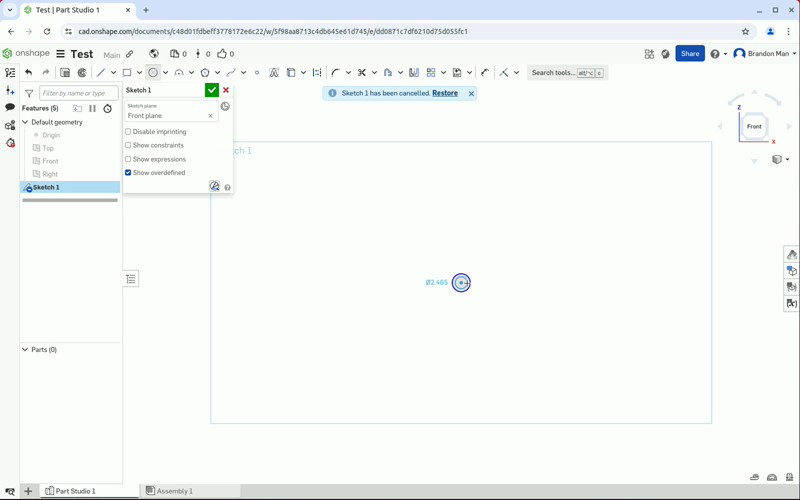
scroll(6)
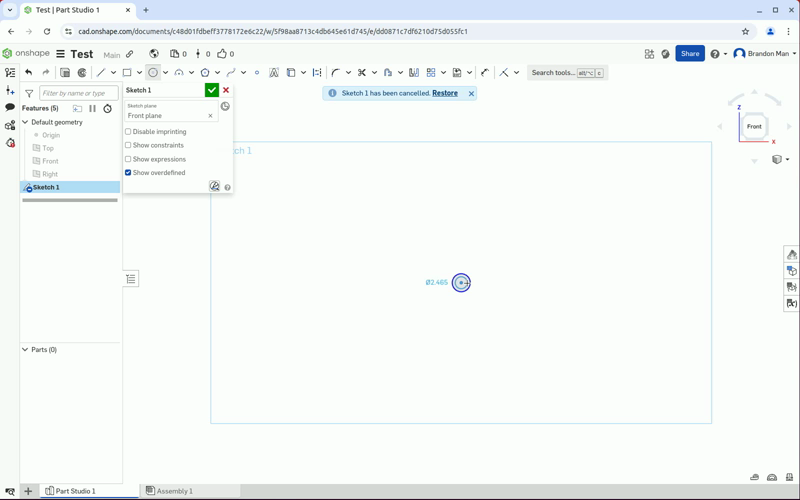
scroll(6)
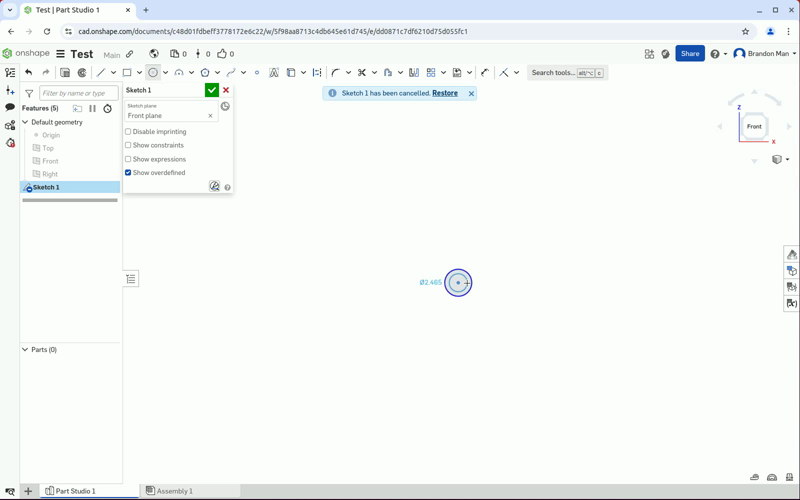
scroll(6)
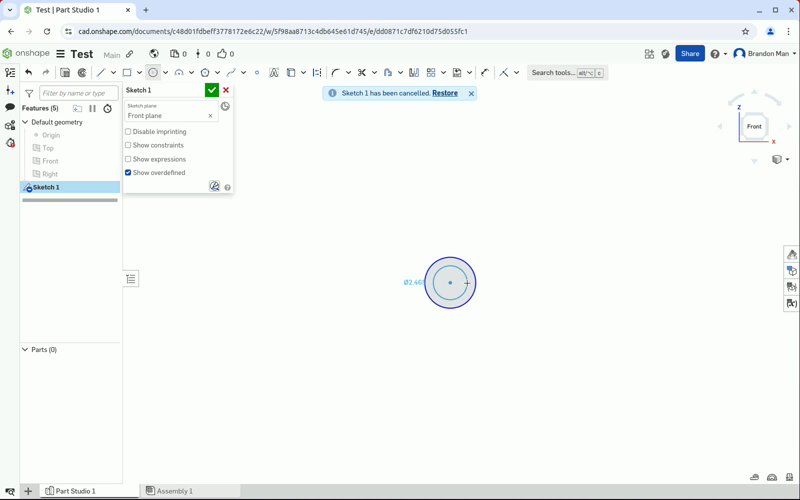
scroll(6)
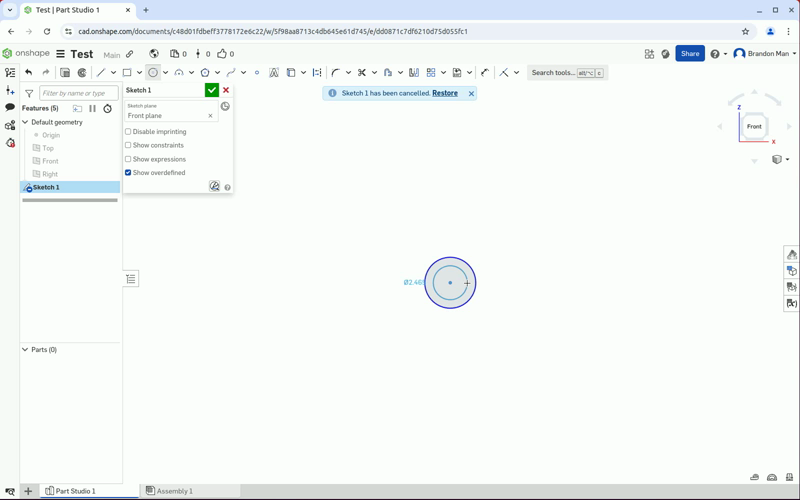
scroll(6)
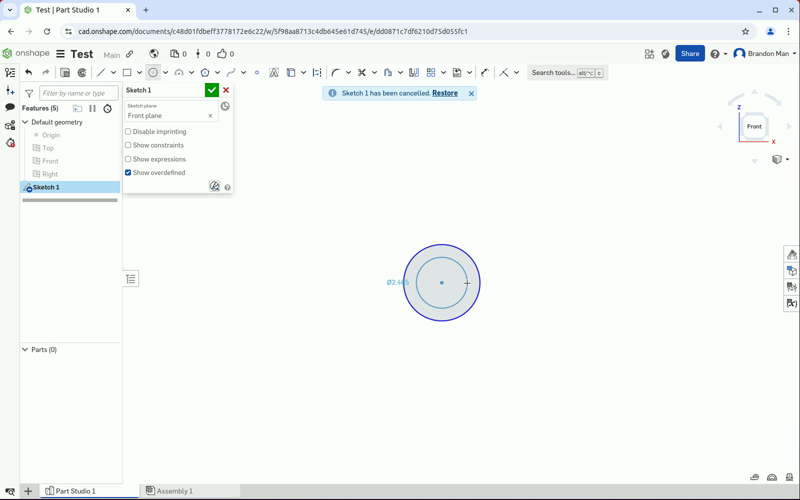
scroll(6)
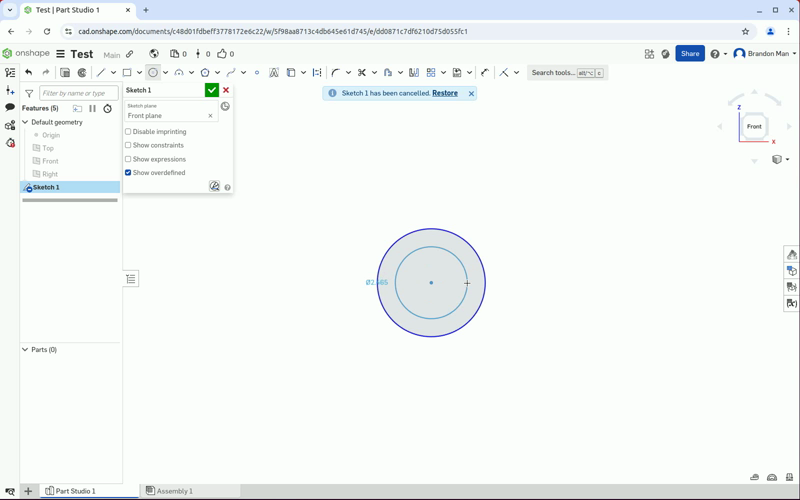
scroll(6)
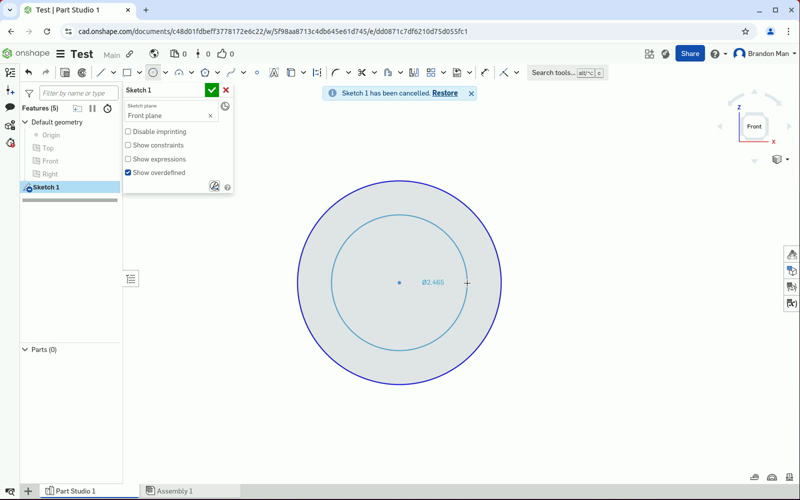
click(467, 282)
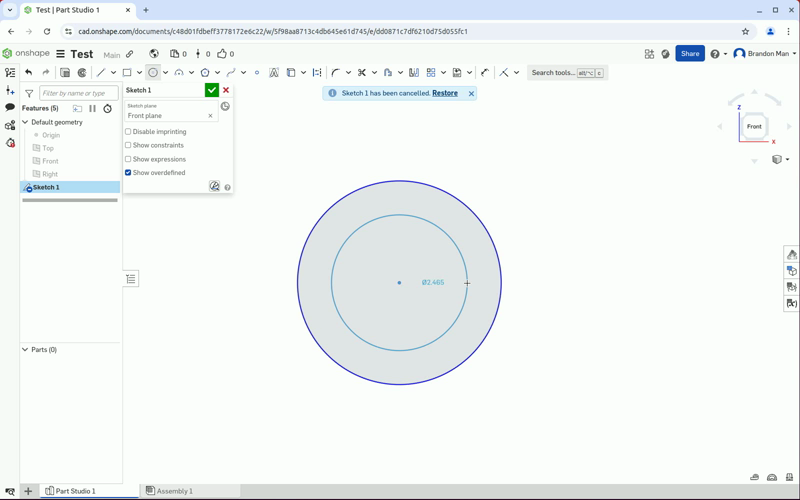
scroll(-6)
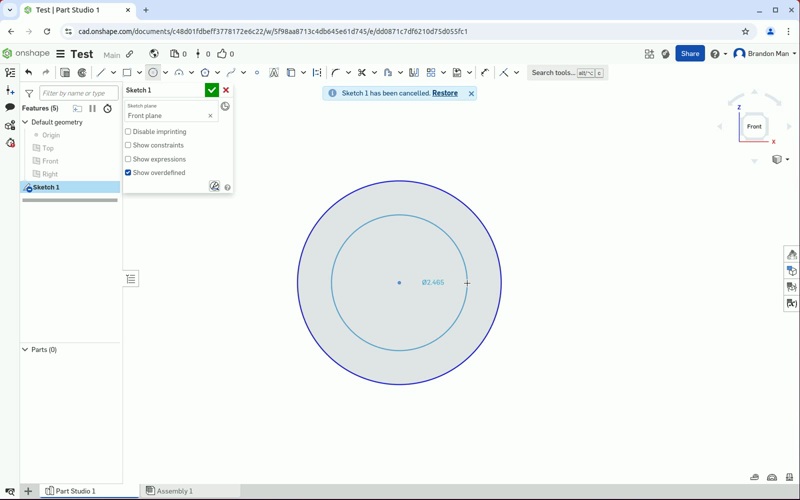
scroll(-6)
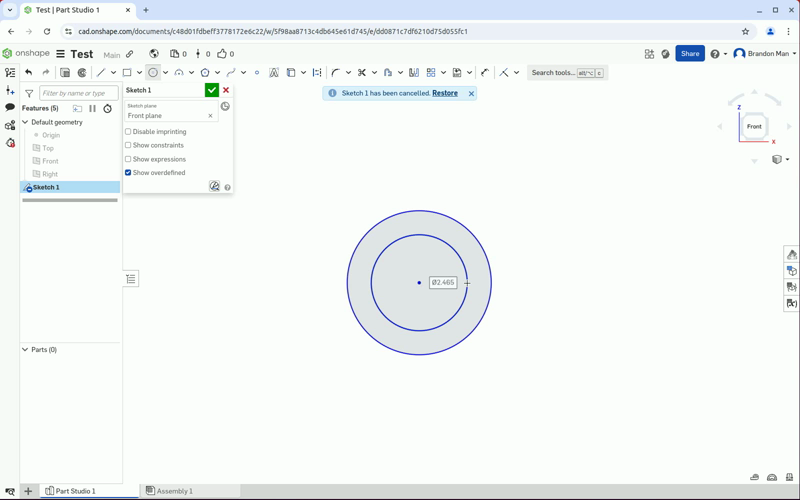
scroll(-6)
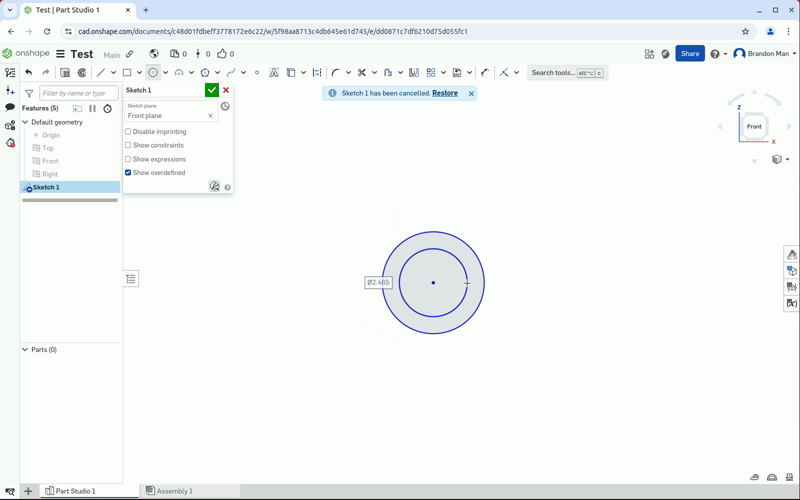
scroll(-6)
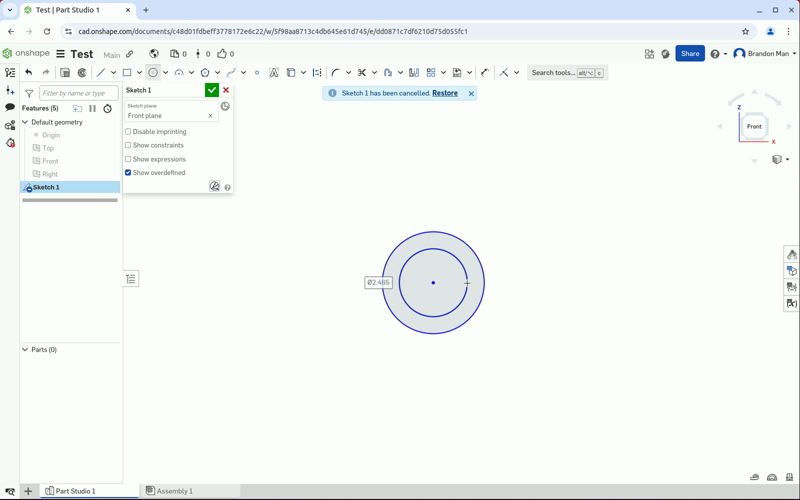
scroll(-6)
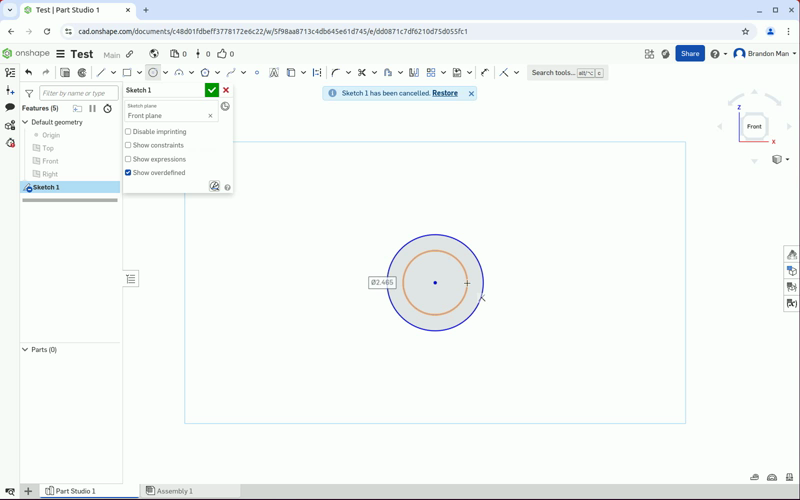
scroll(-6)
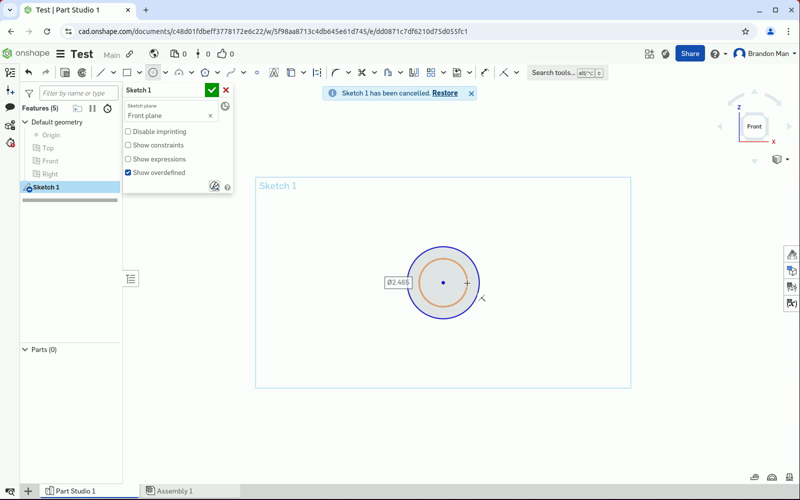
scroll(-6)
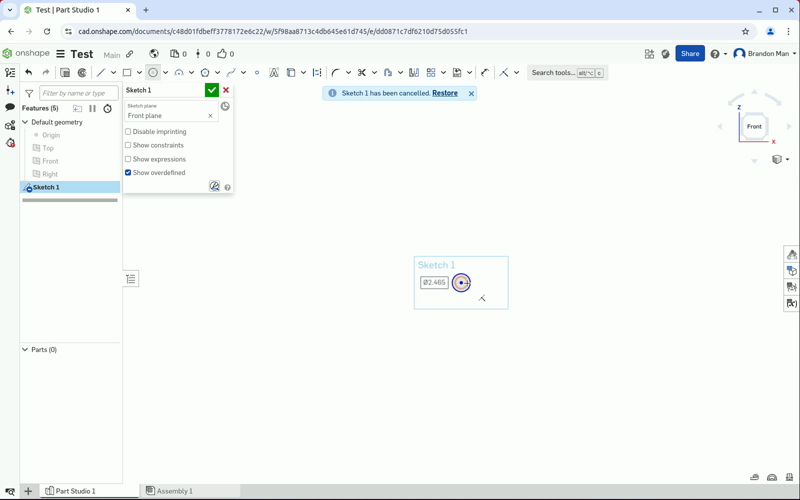
key(esc)
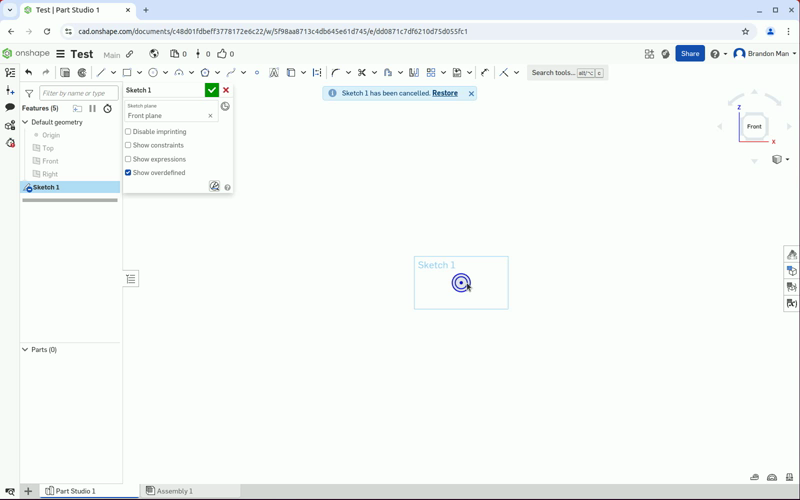
mouse_move(461, 289)
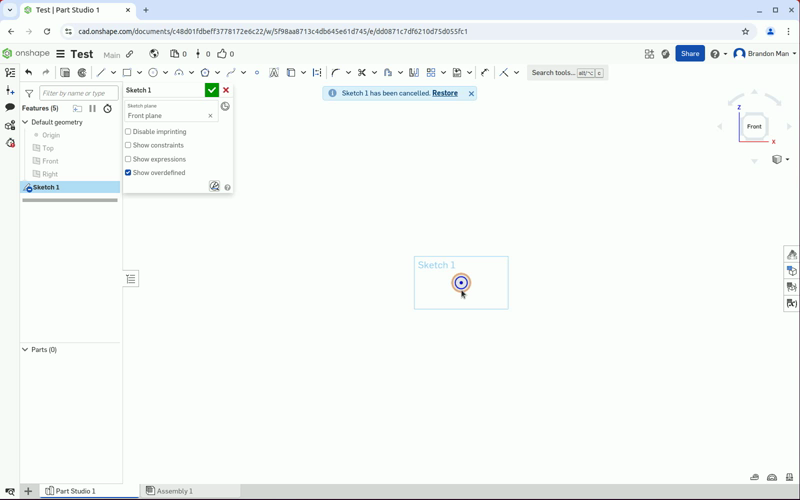
scroll(6)
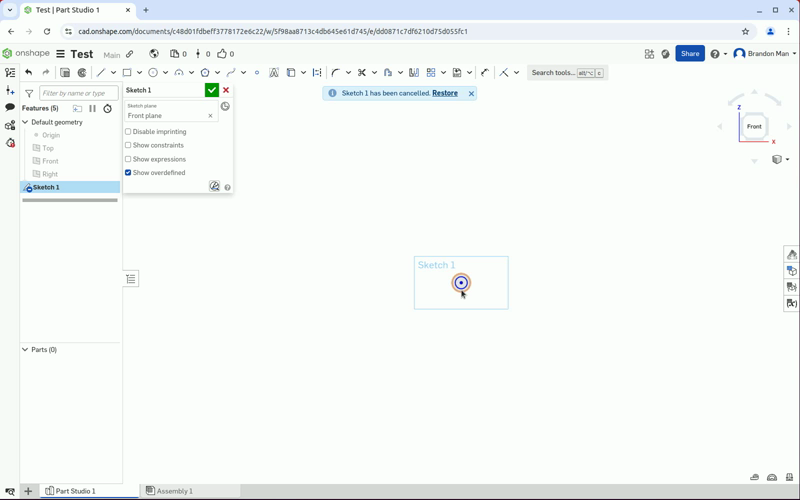
scroll(6)
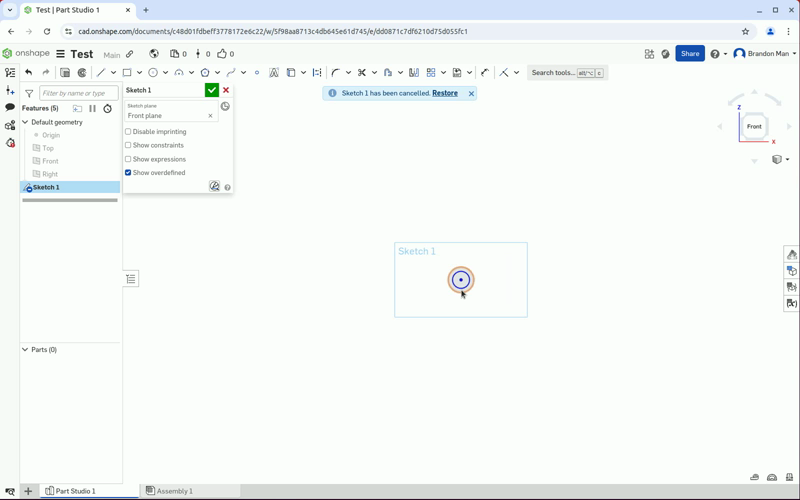
scroll(6)
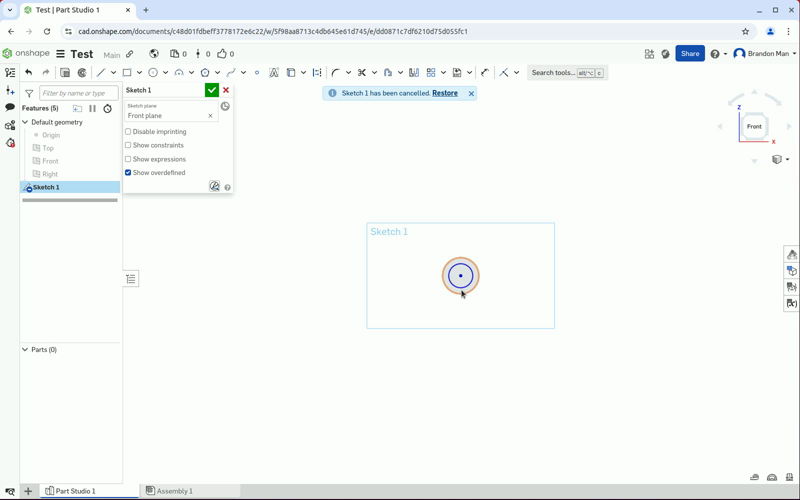
scroll(6)
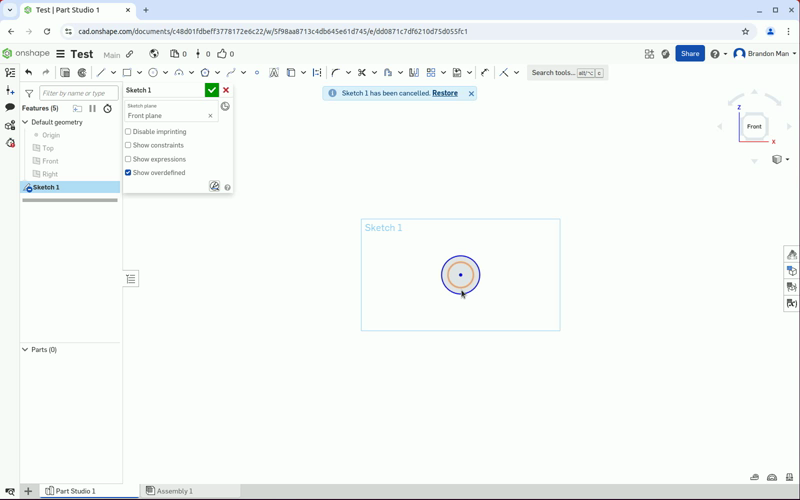
scroll(6)
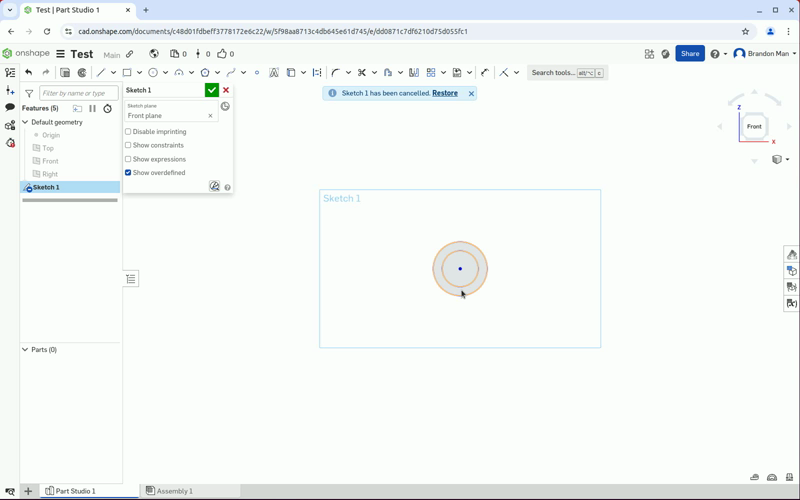
scroll(6)
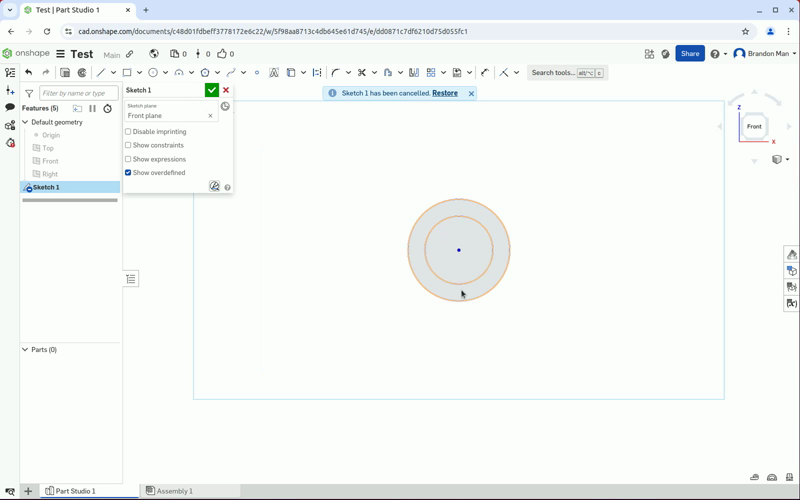
scroll(6)
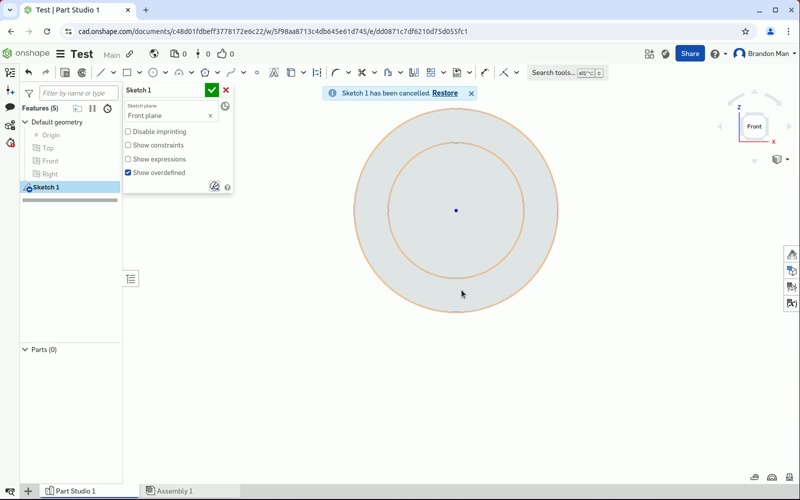
click(461, 289)
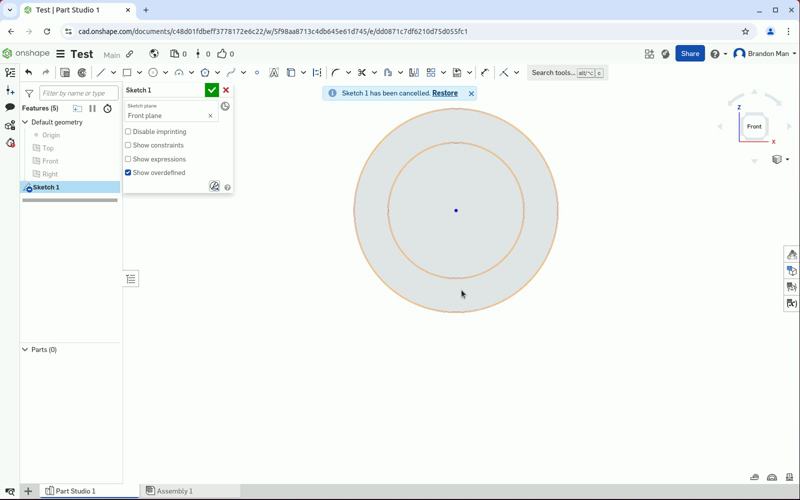
scroll(-6)
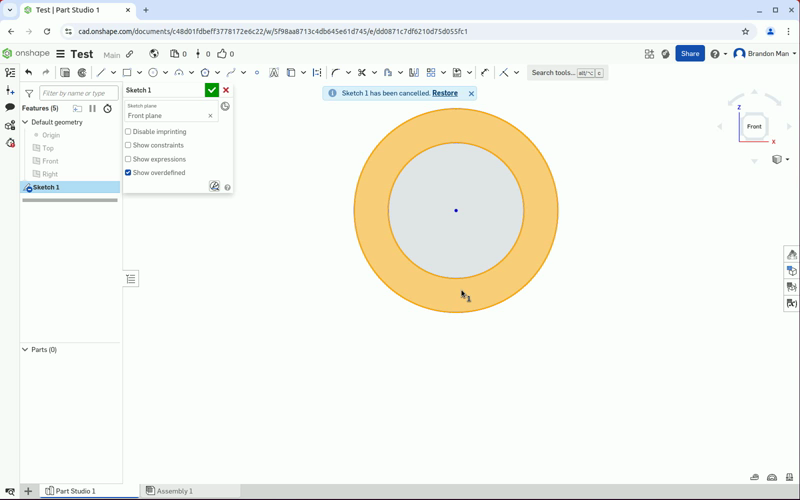
scroll(-6)
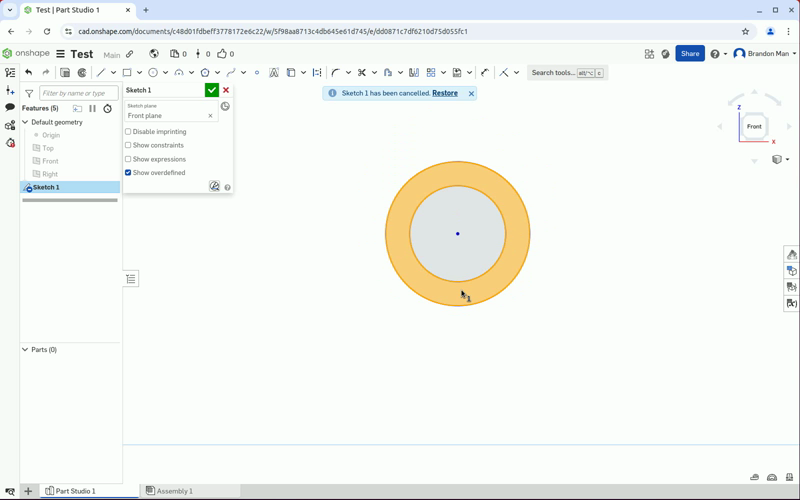
scroll(-6)
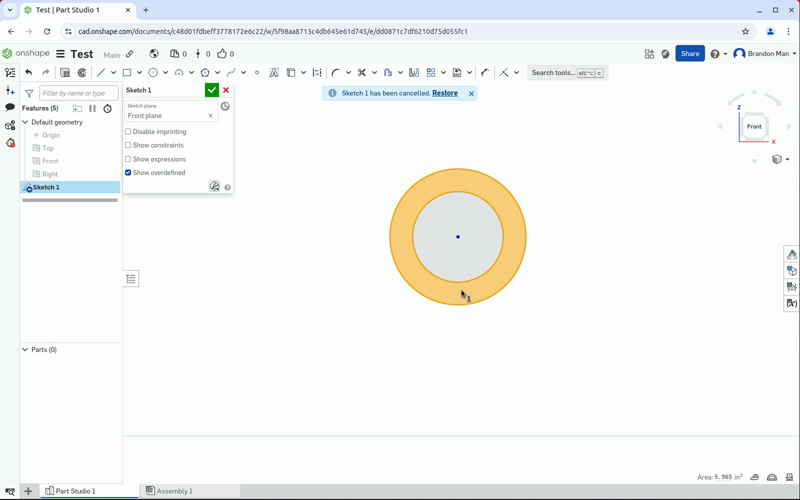
scroll(-6)
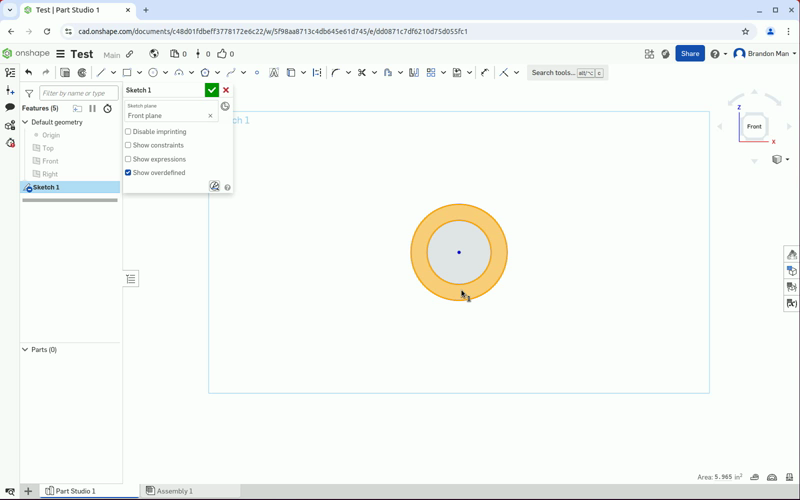
scroll(-6)
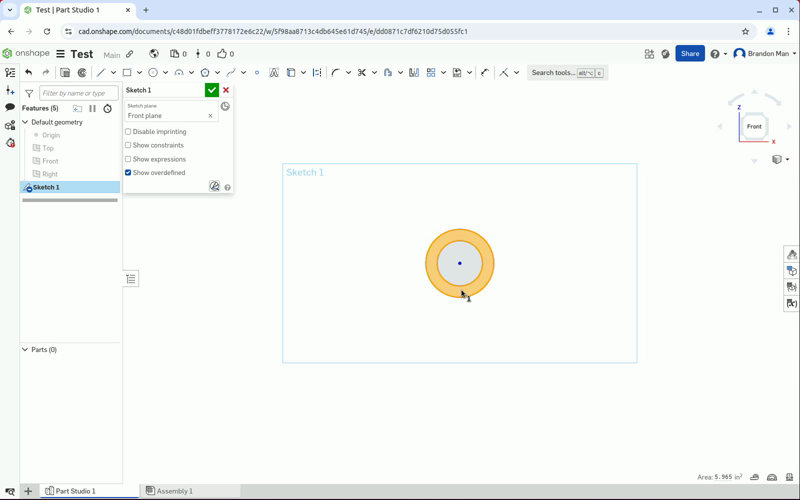
scroll(-6)
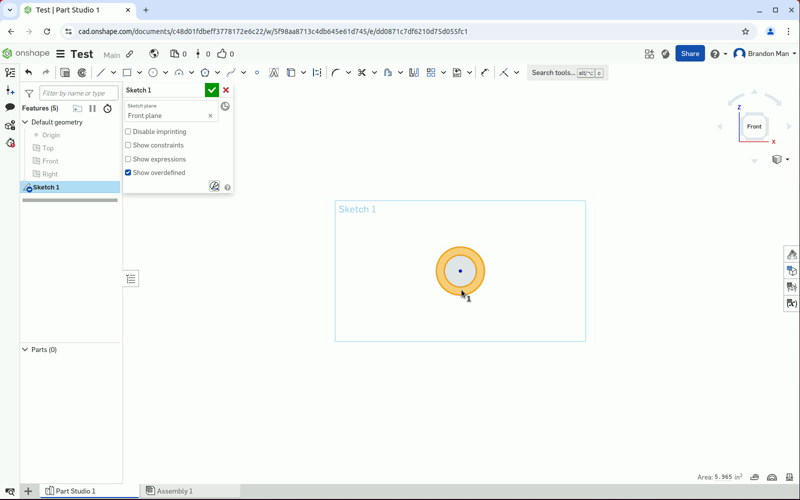
scroll(-6)
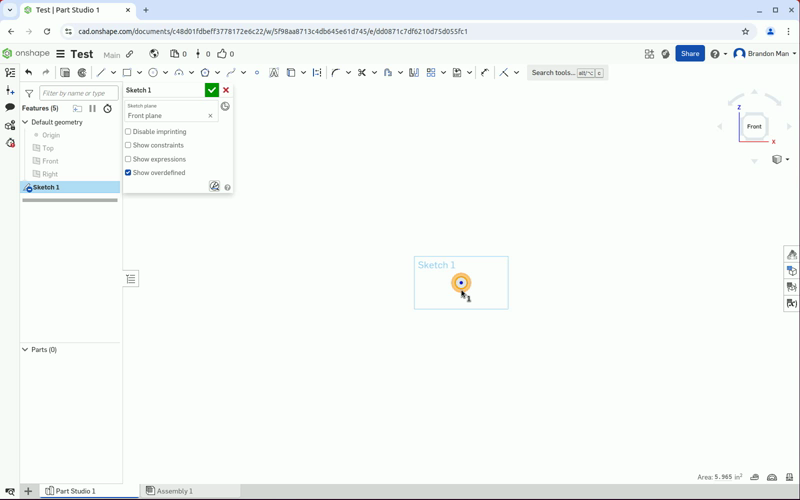
mouse_move(73, 352)
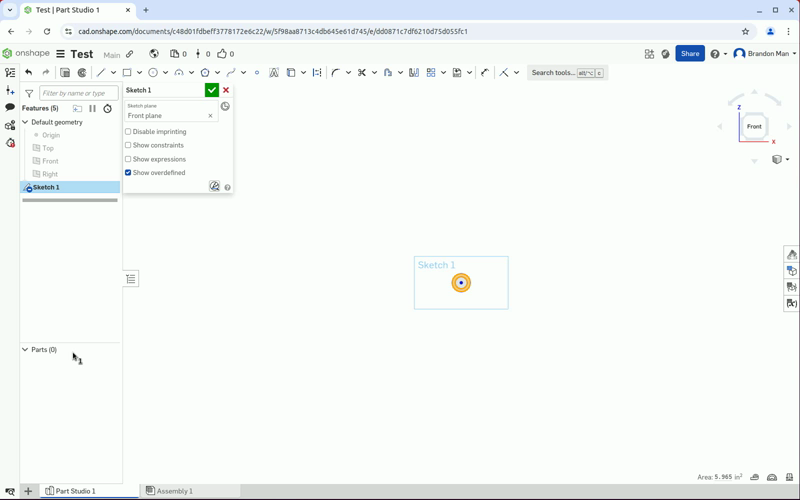
key(shift+y)
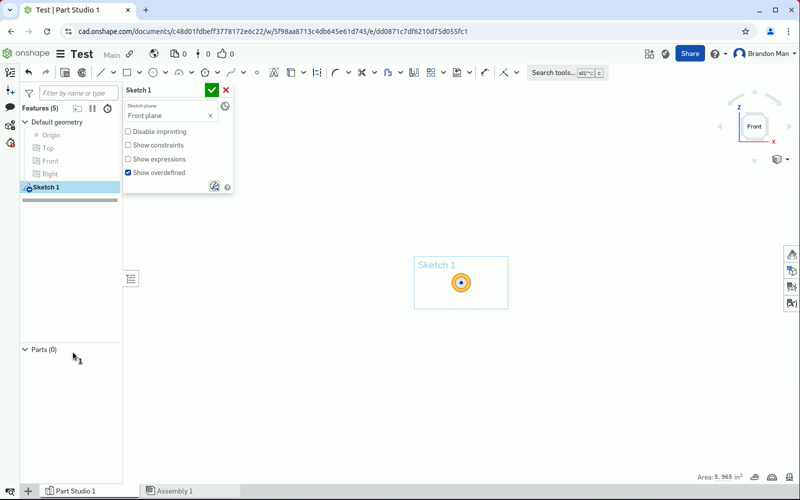
key(shift+e)
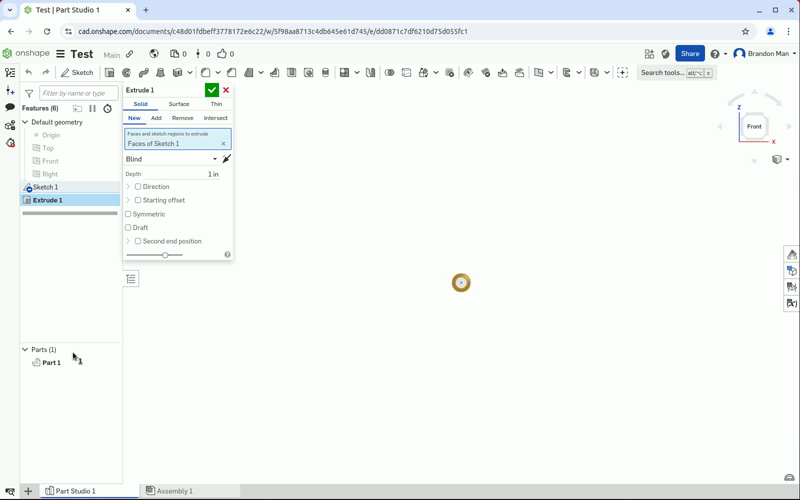
mouse_move(143, 106)
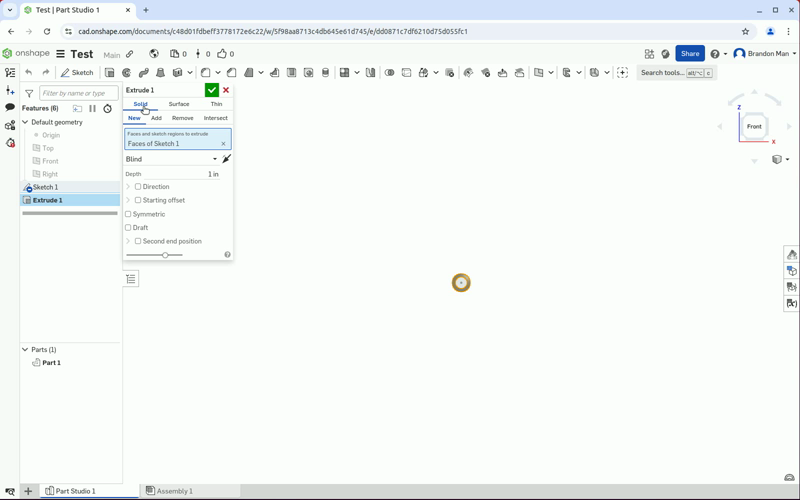
click(143, 106)
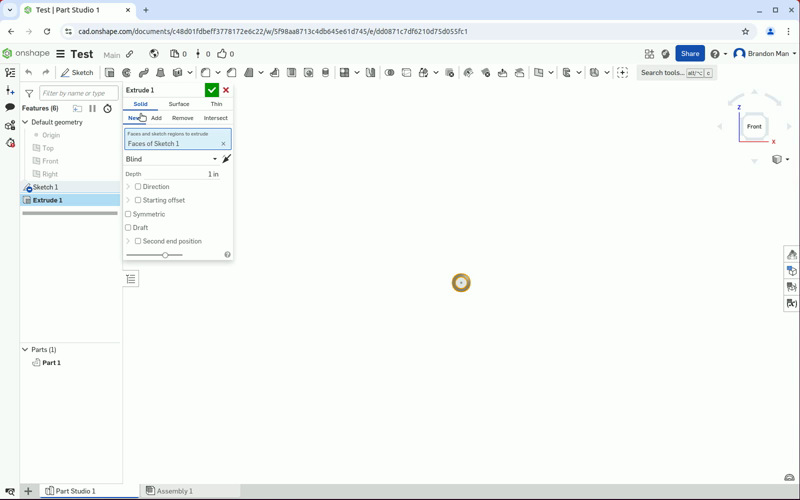
mouse_move(137, 120)
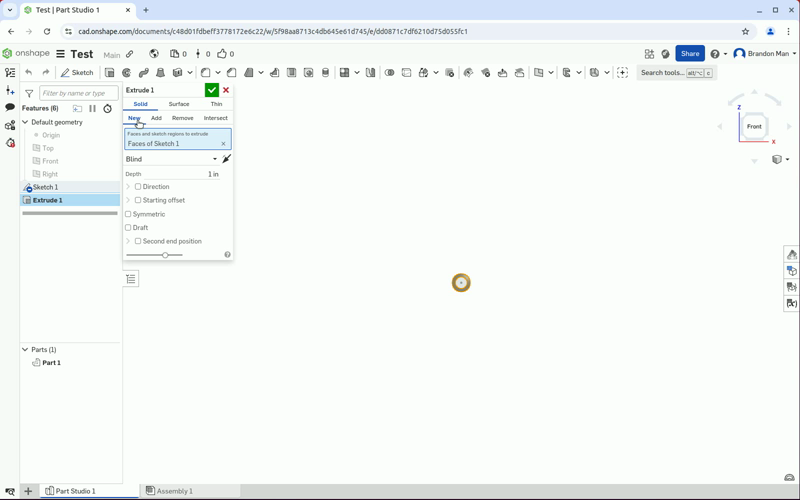
click(137, 120)
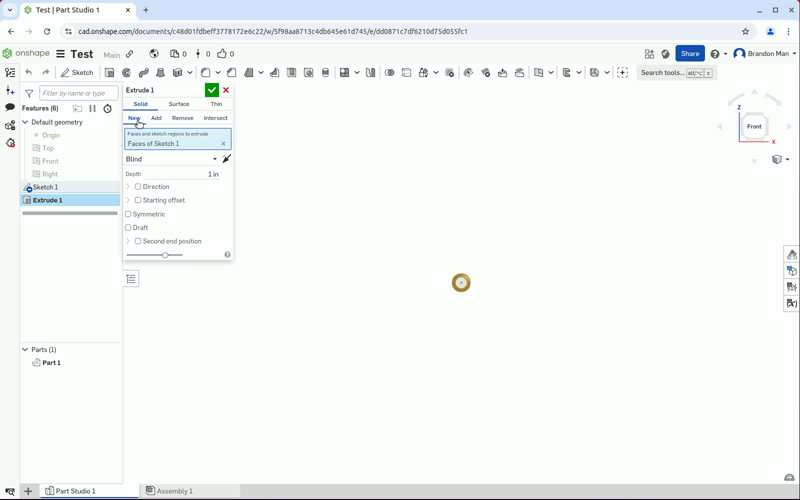
key(tab, 4)
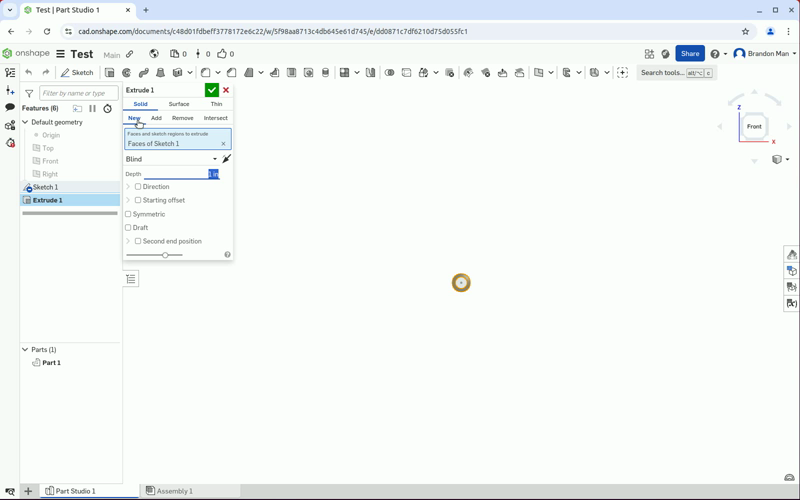
text(23.108)
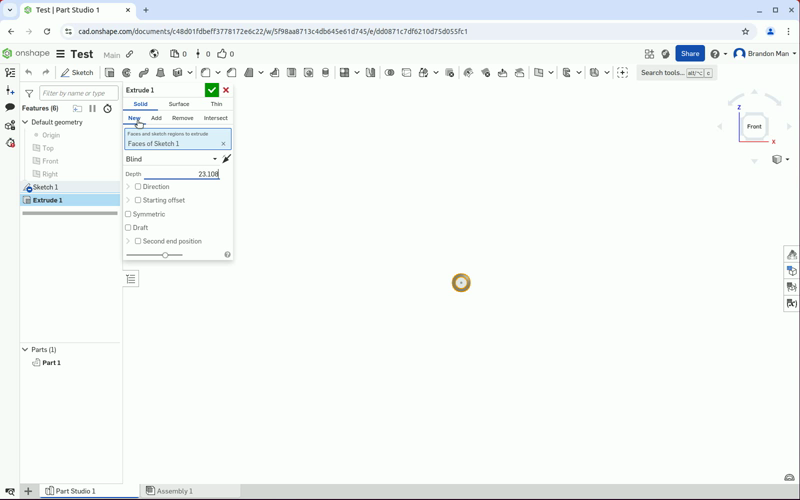
key(enter)
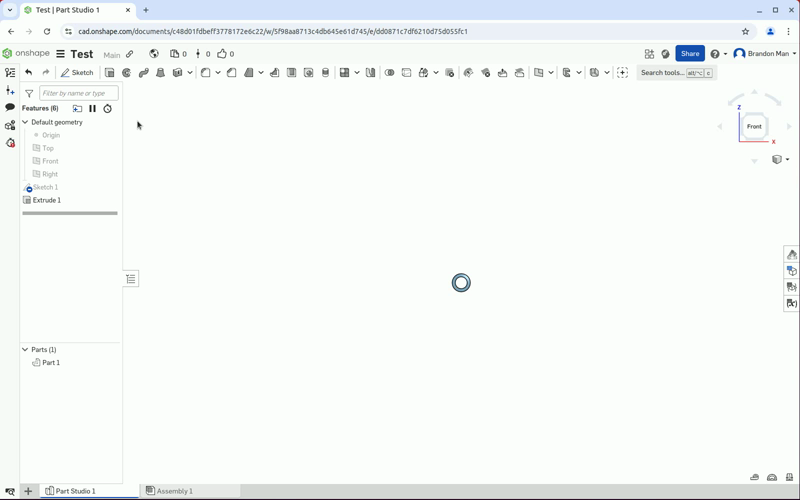
key(shift+h)
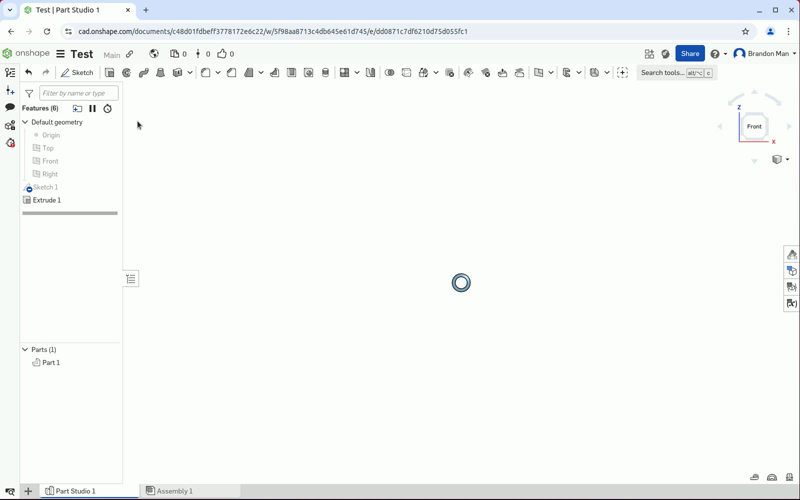
key(shift+h)
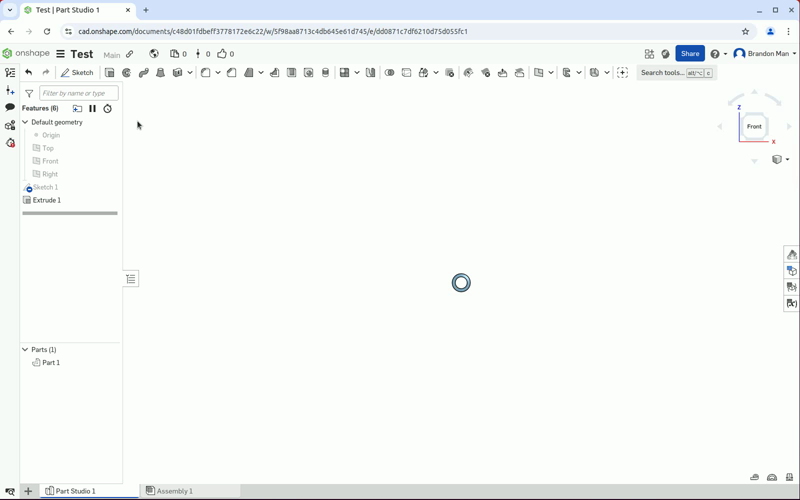
mouse_move(73, 189)
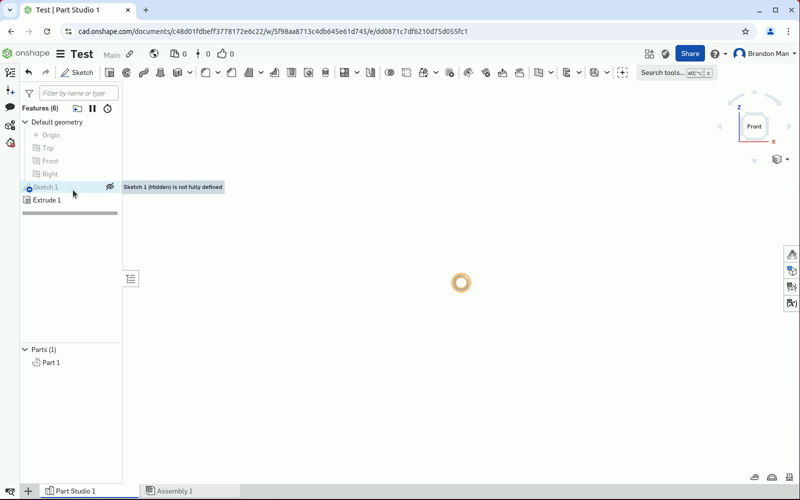
click(73, 189)
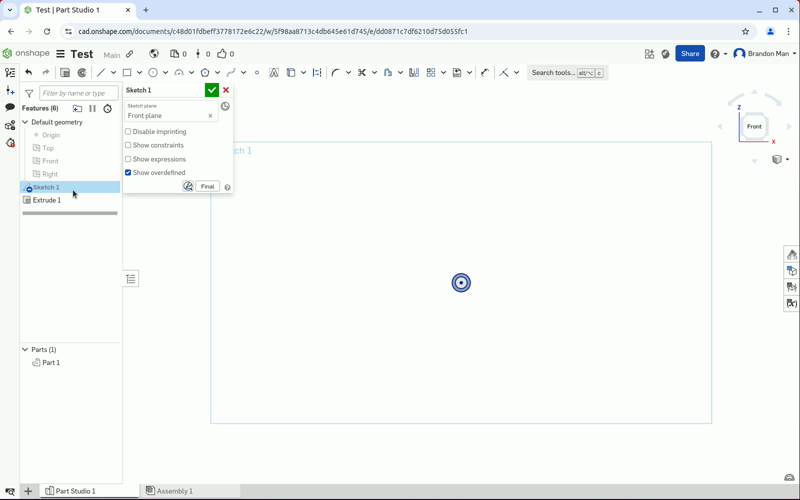
mouse_move(229, 92)
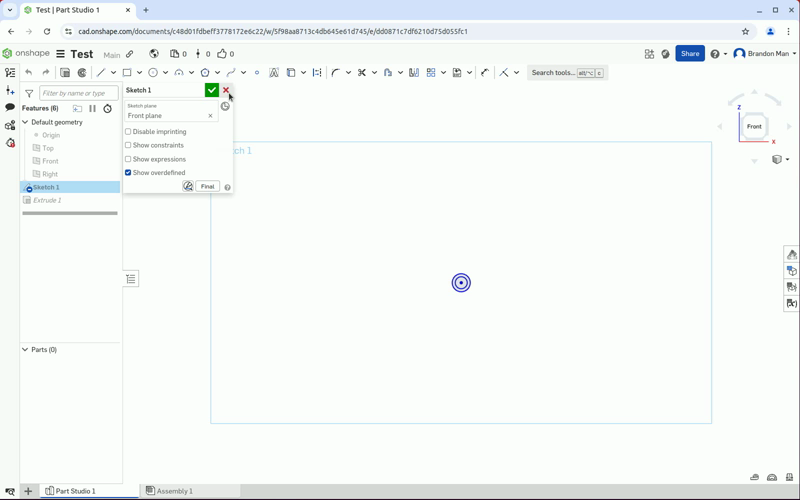
click(229, 92)
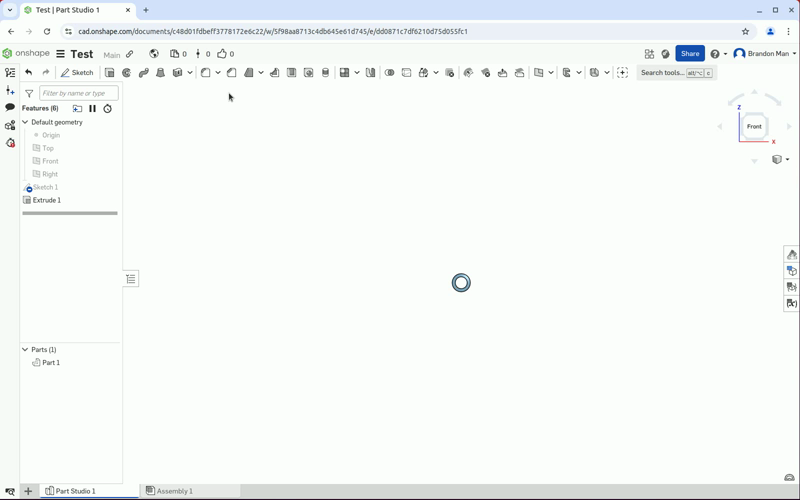
mouse_move(541, 75)
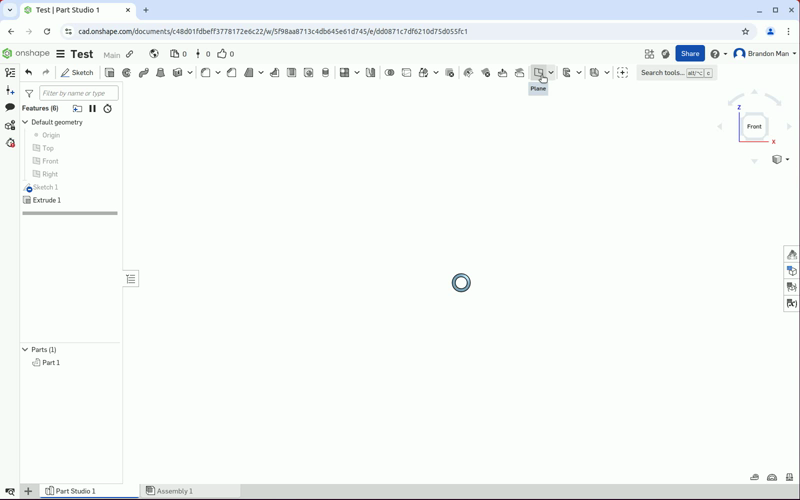
click(541, 75)
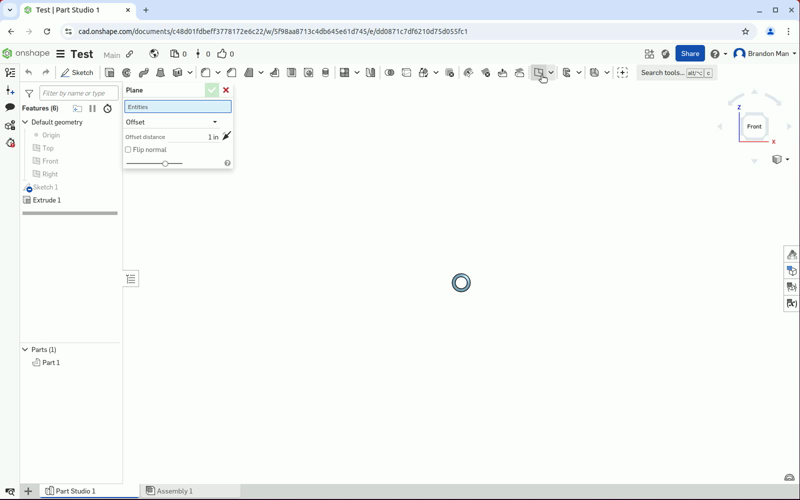
mouse_move(73, 163)
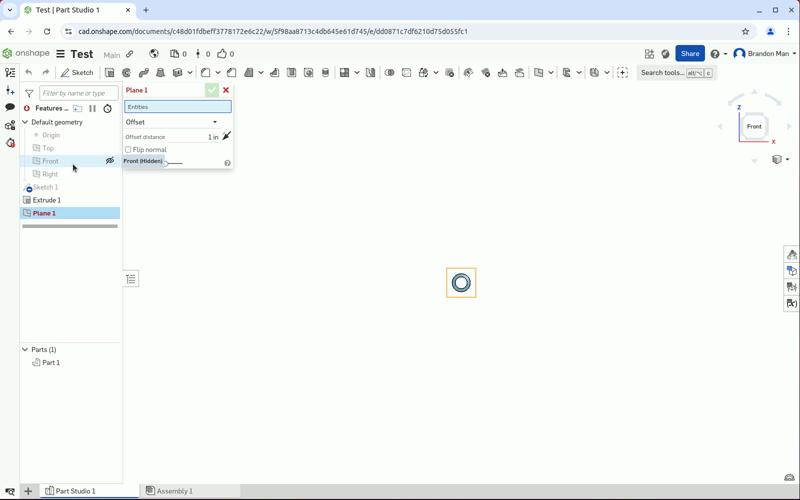
click(73, 163)
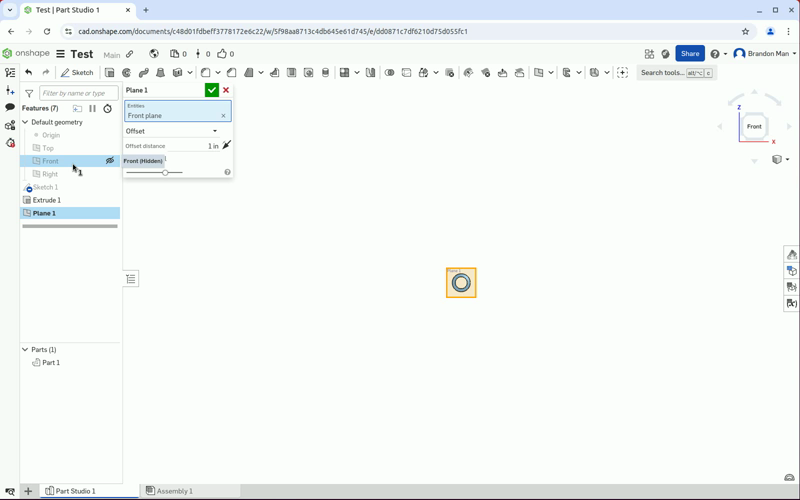
key(tab, 2)
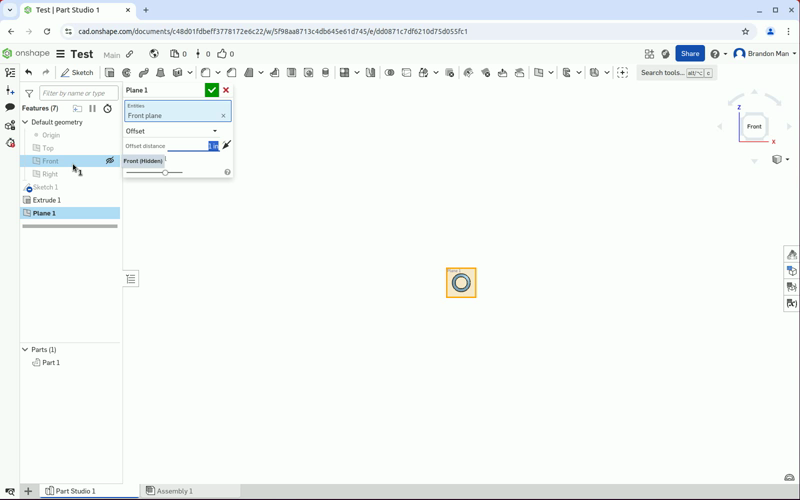
text(23.108)
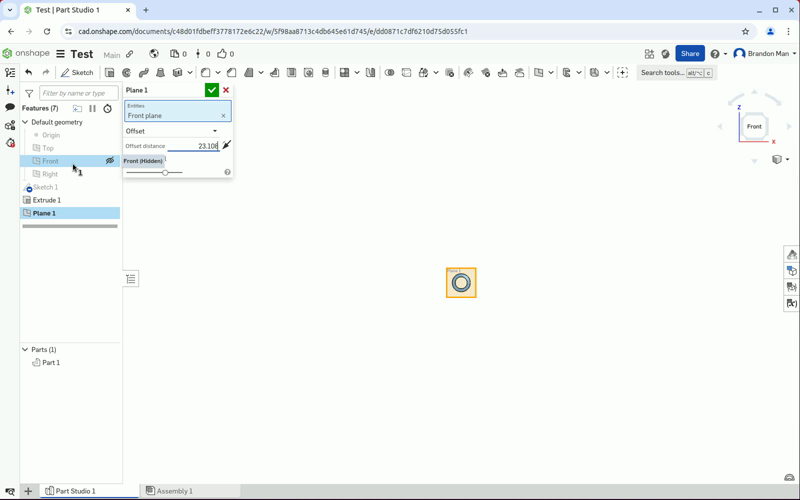
key(enter, 2)
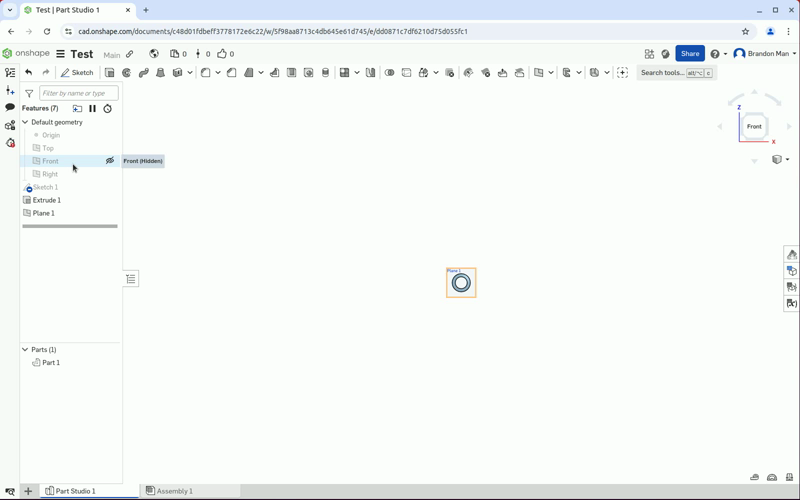
key(shift+s)
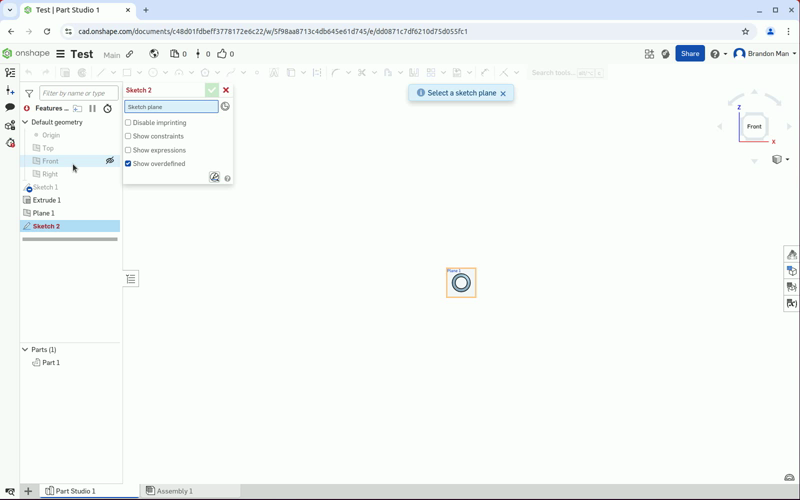
mouse_move(73, 215)
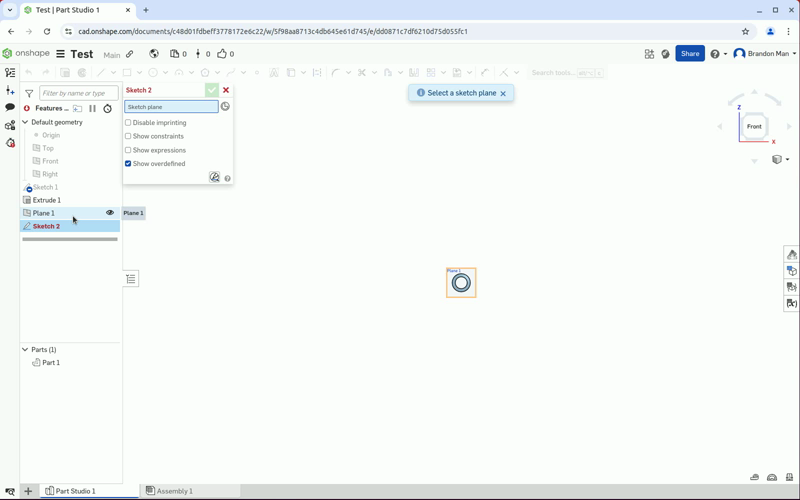
click(73, 215)
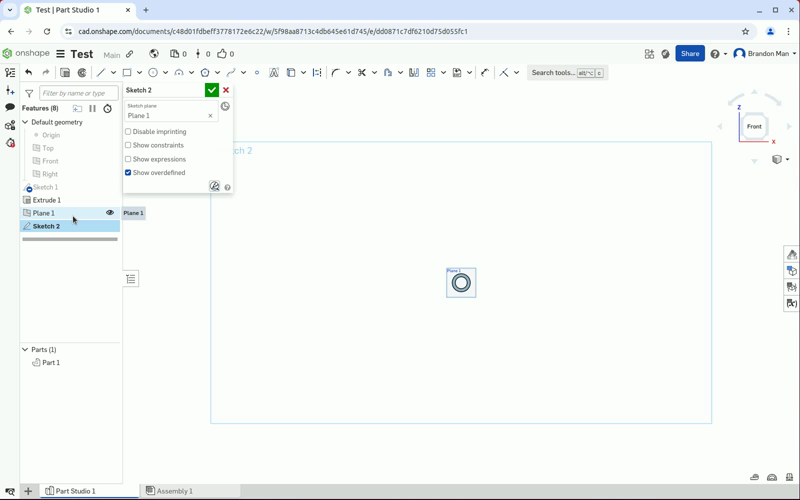
mouse_move(73, 352)
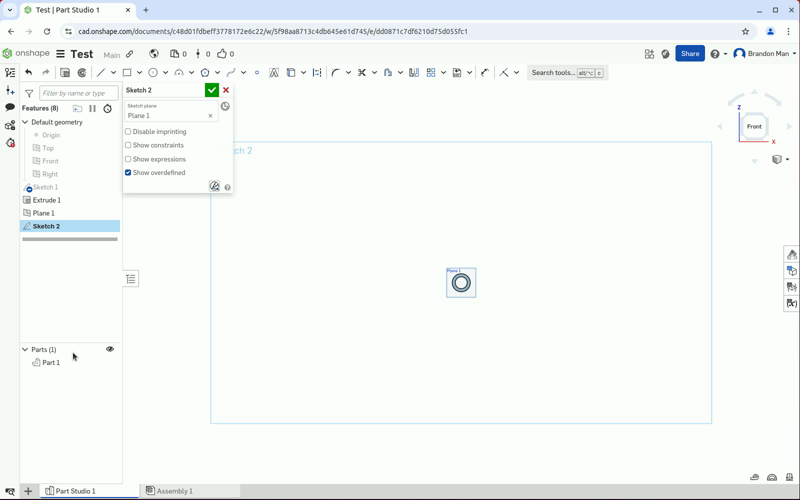
key(y)
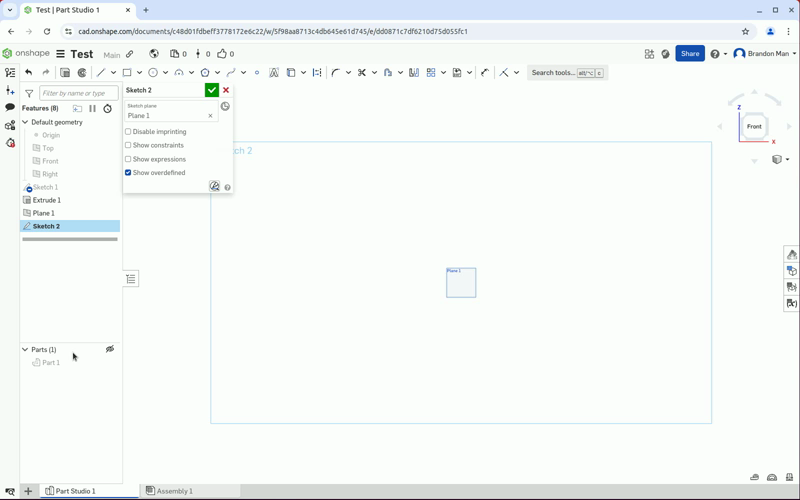
key(l)
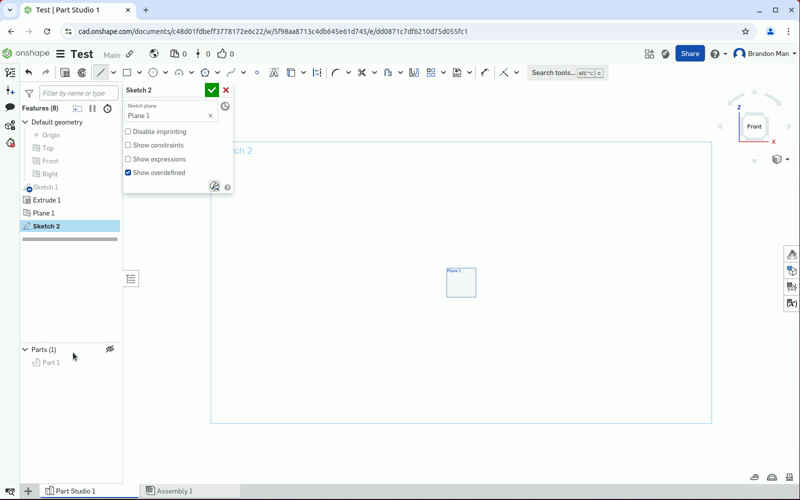
key_down(shift)
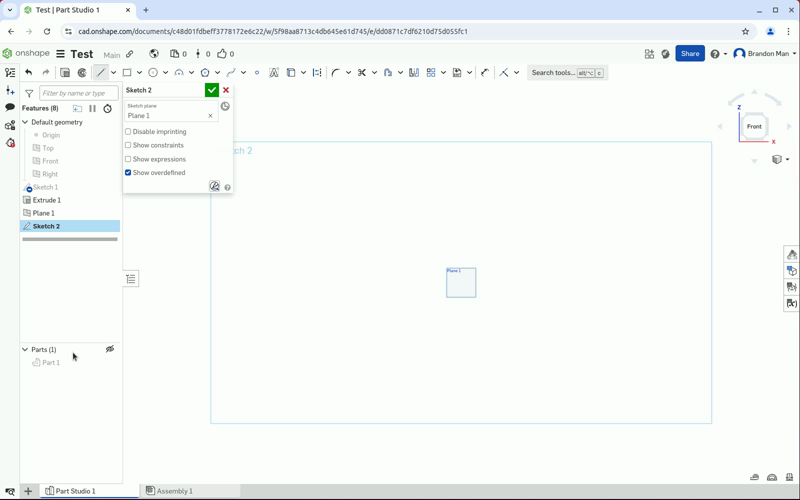
mouse_move(452, 291)
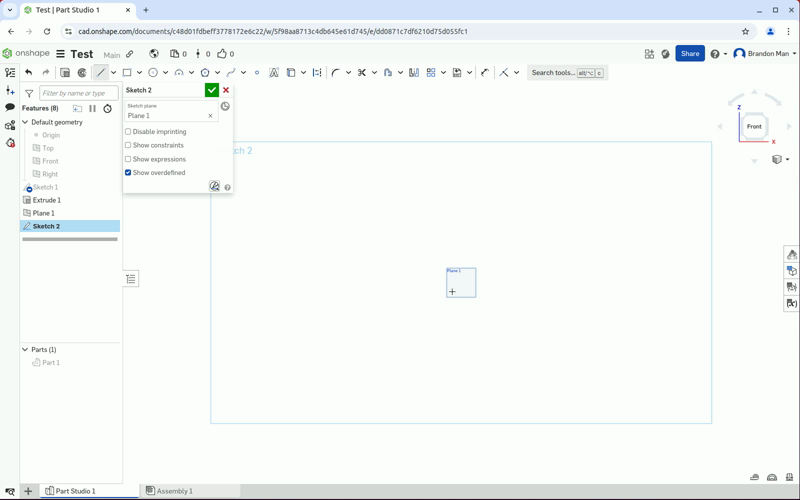
click(452, 291)
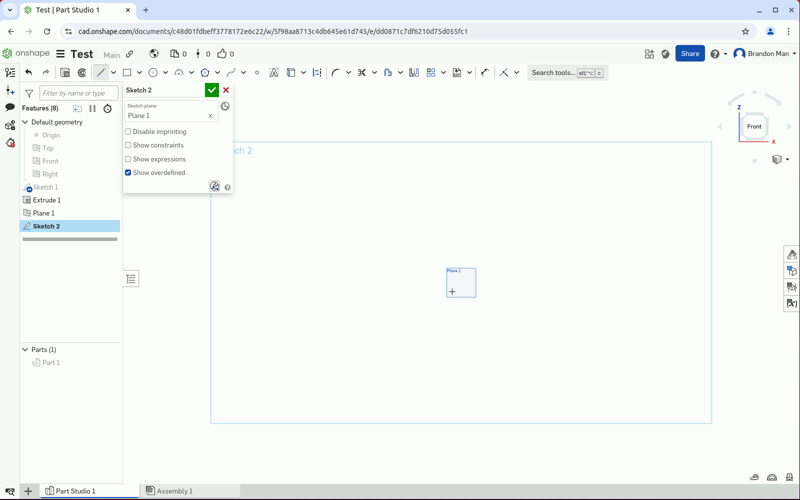
key_up(shift)
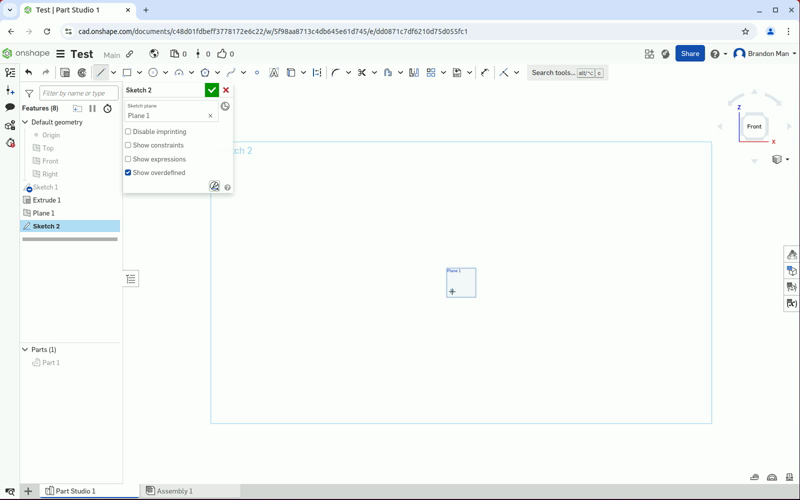
key_down(shift)
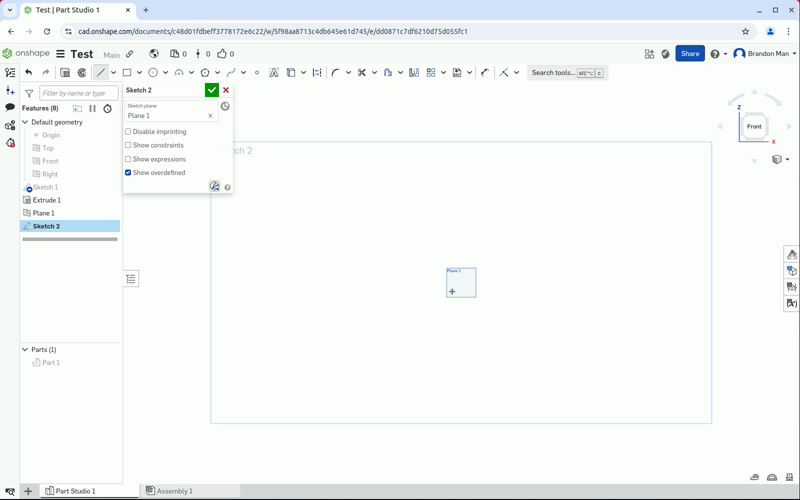
mouse_move(482, 291)
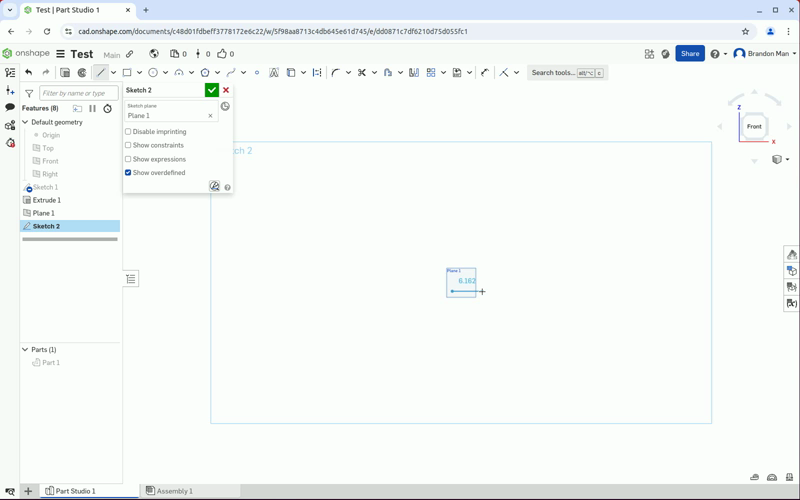
mouse_move(461, 291)
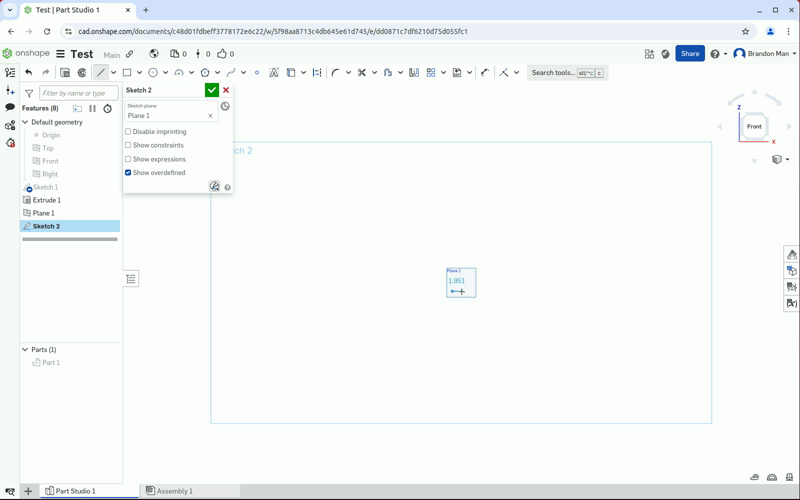
click(461, 291)
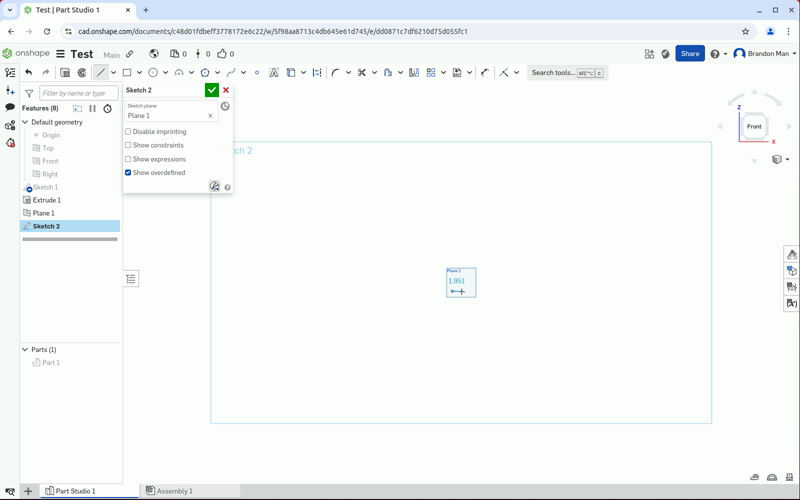
key_up(shift)
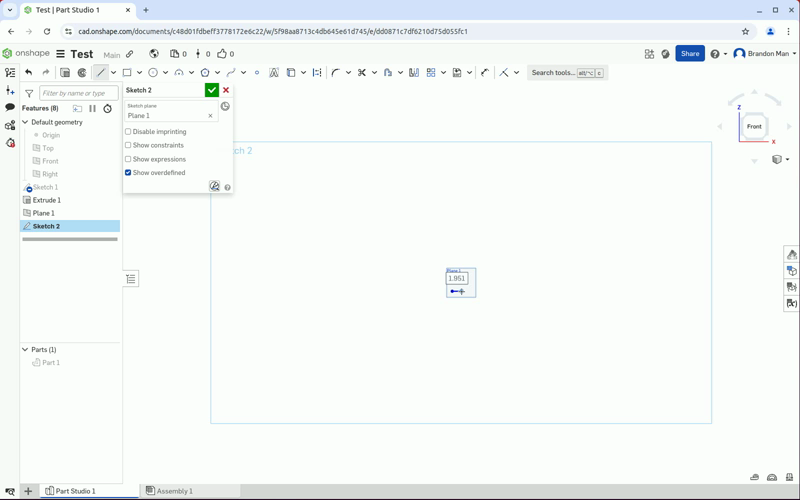
key(esc)
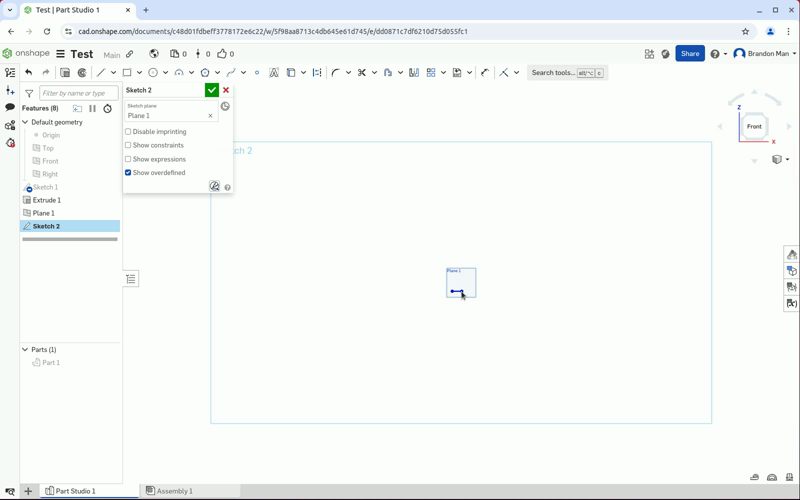
key(a)
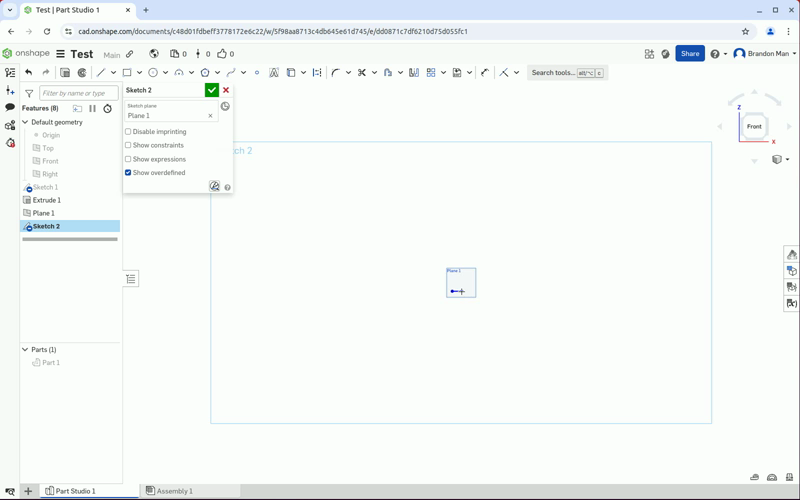
mouse_move(461, 291)
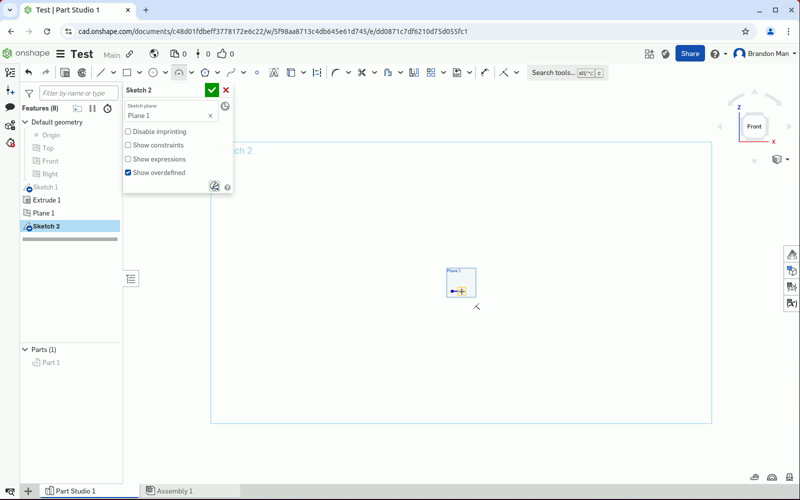
click(461, 291)
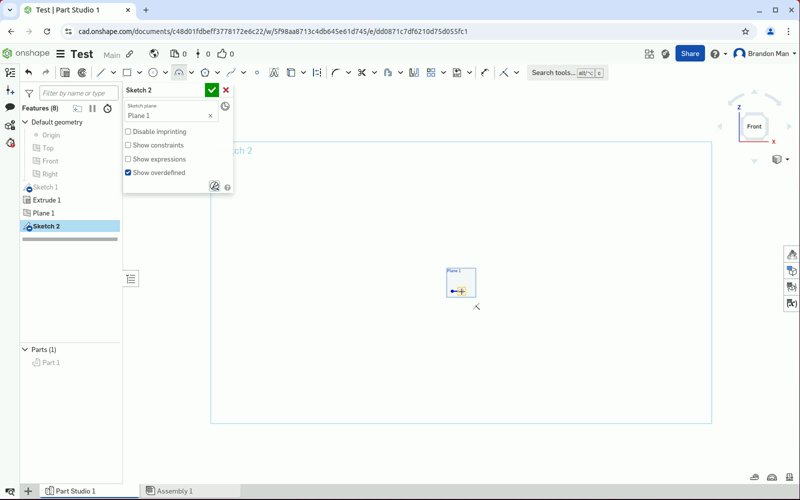
key_down(shift)
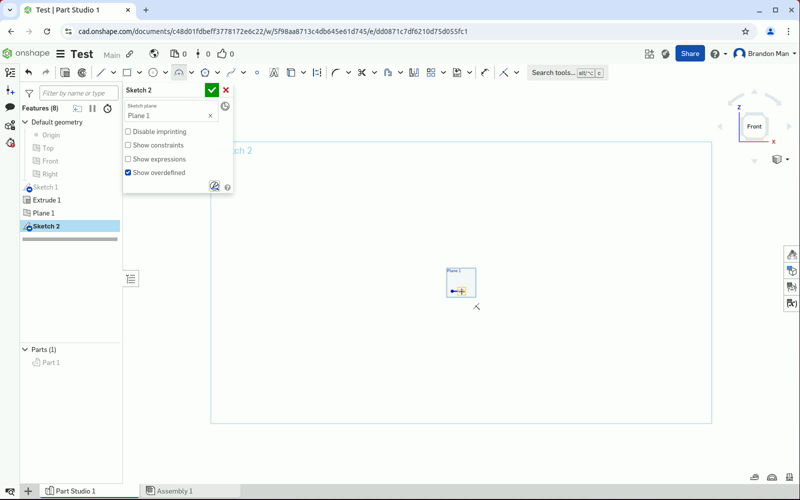
mouse_move(452, 282)
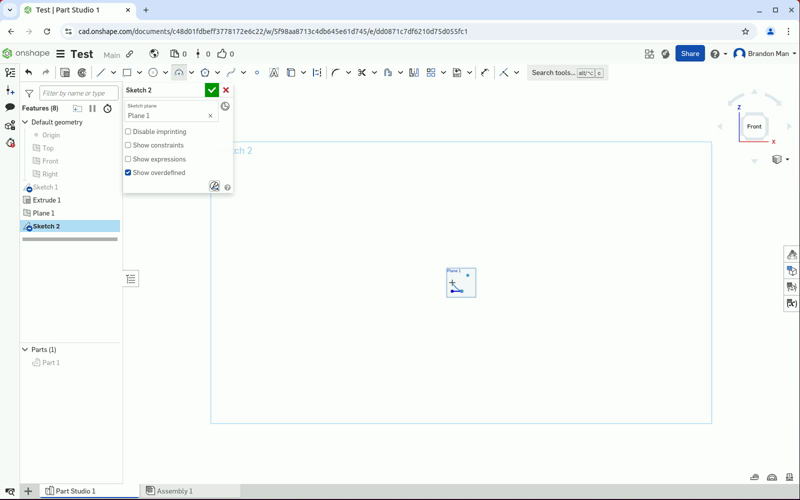
click(452, 282)
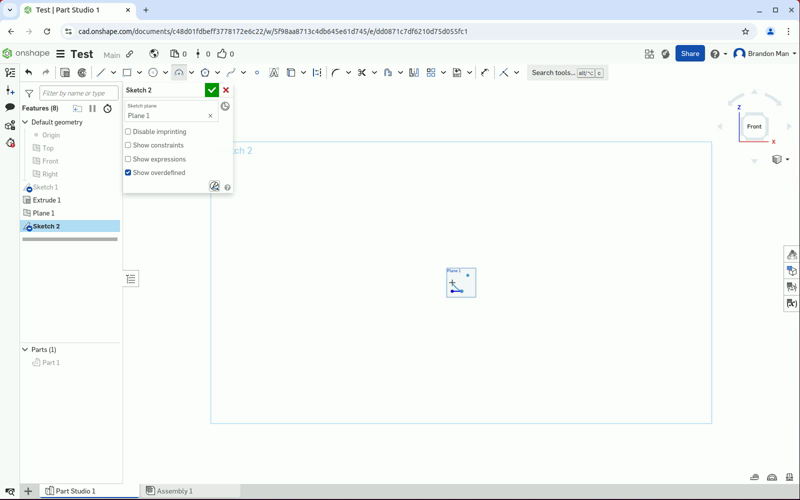
mouse_move(455, 288)
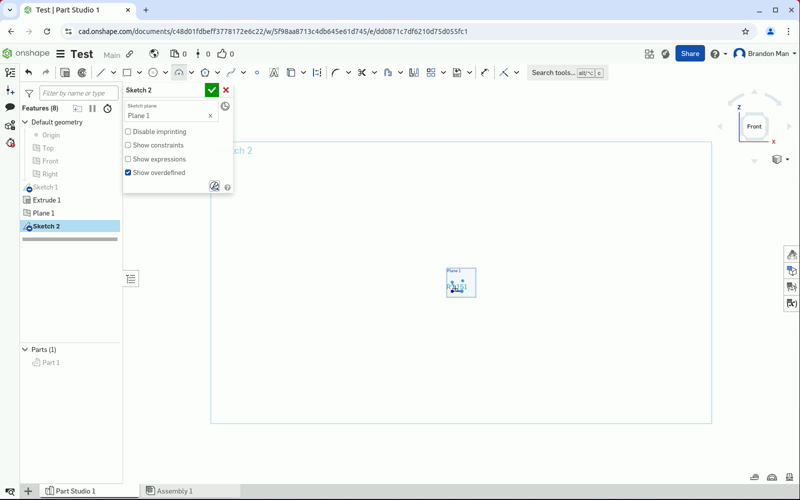
scroll(6)
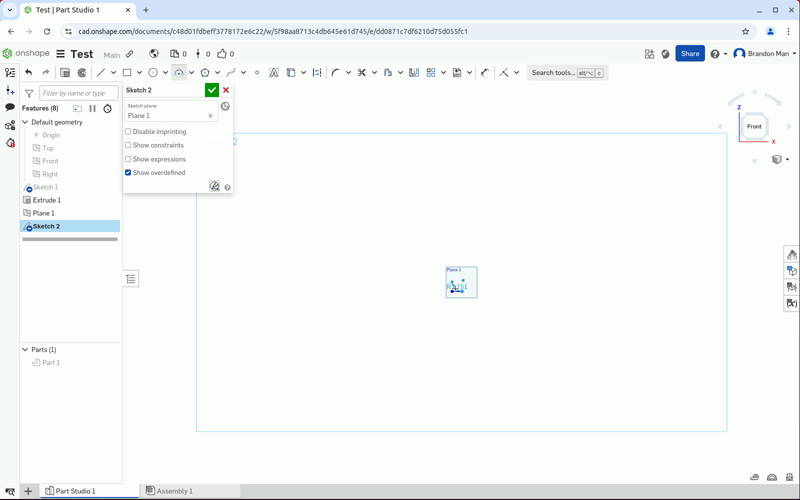
scroll(6)
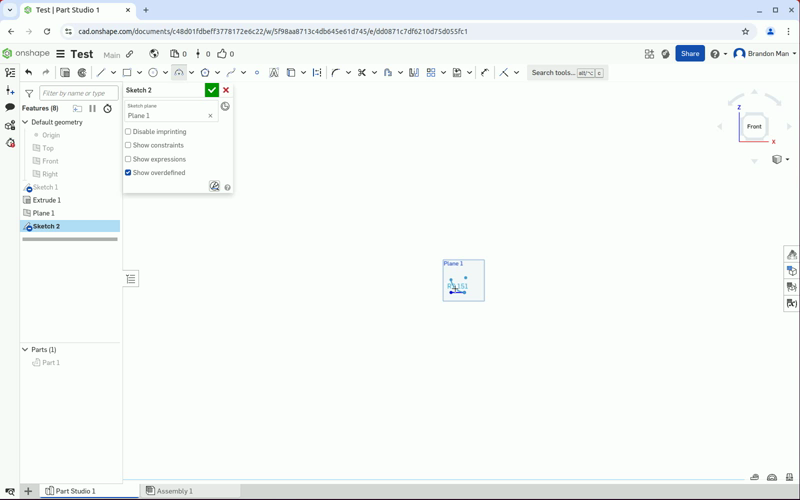
scroll(6)
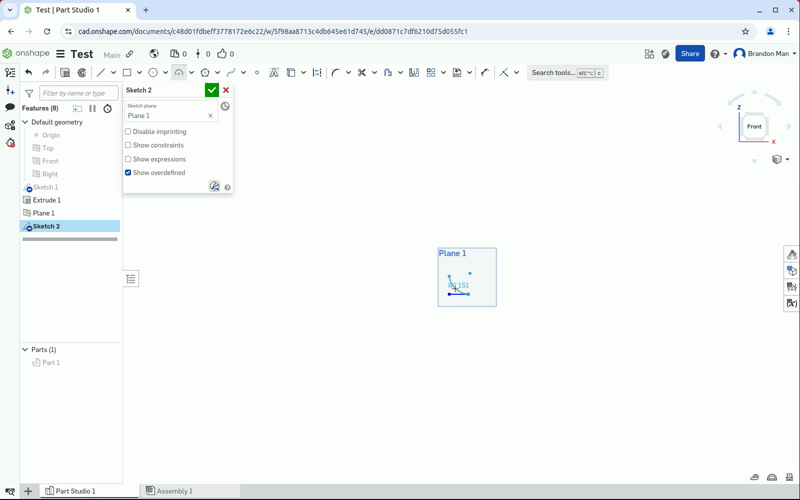
scroll(6)
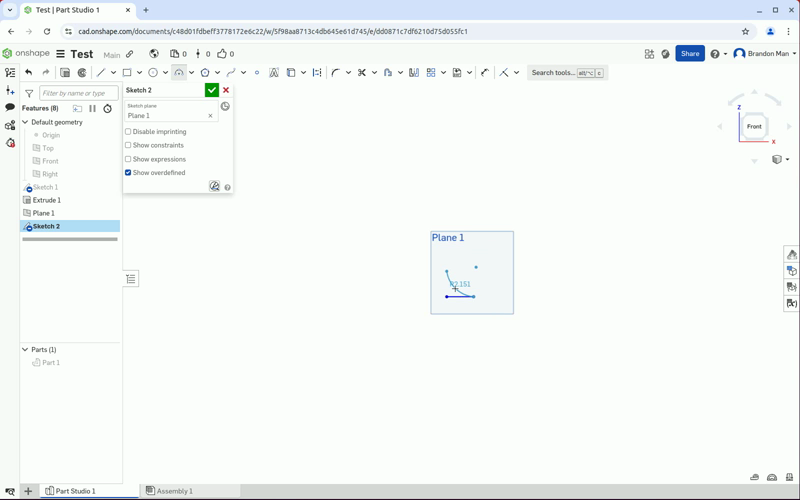
scroll(6)
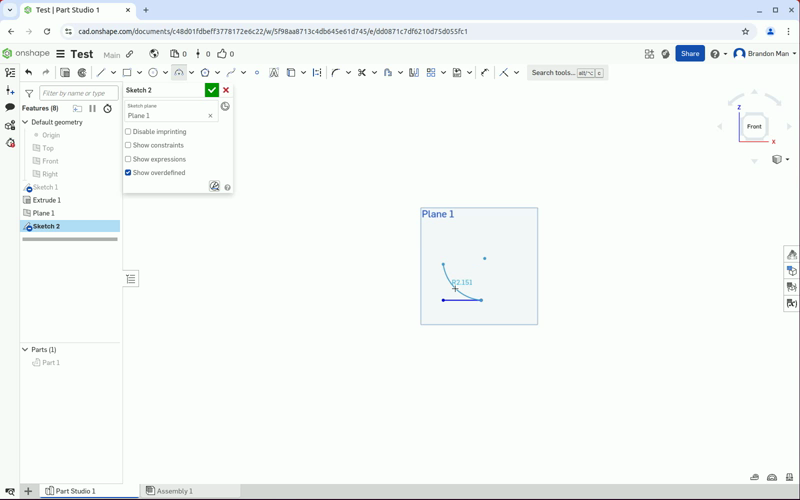
scroll(6)
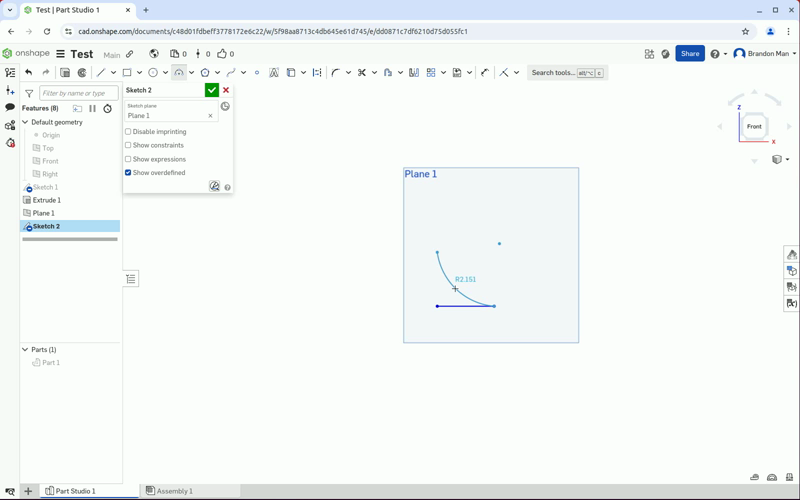
scroll(6)
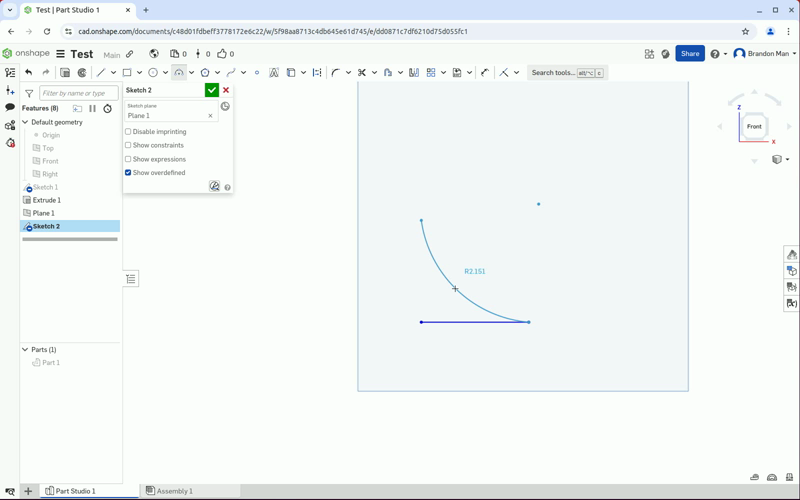
click(455, 288)
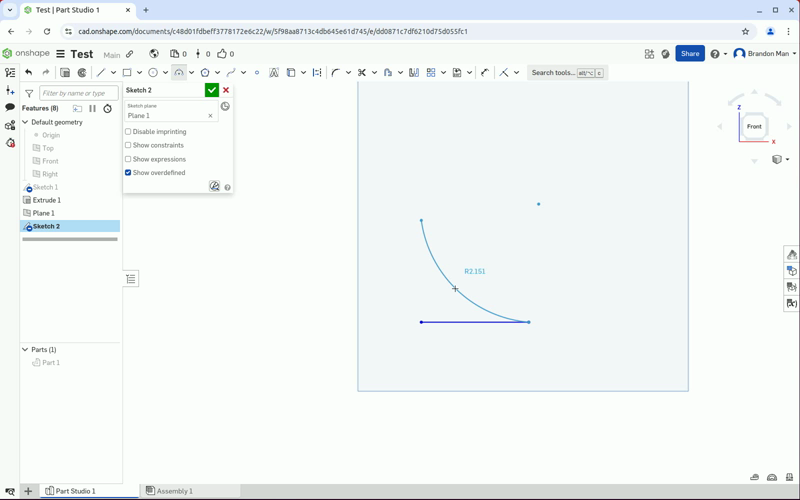
scroll(-6)
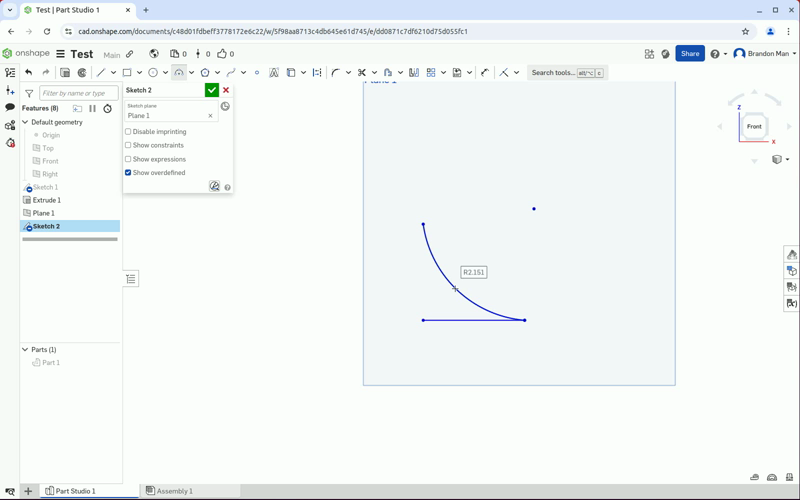
scroll(-6)
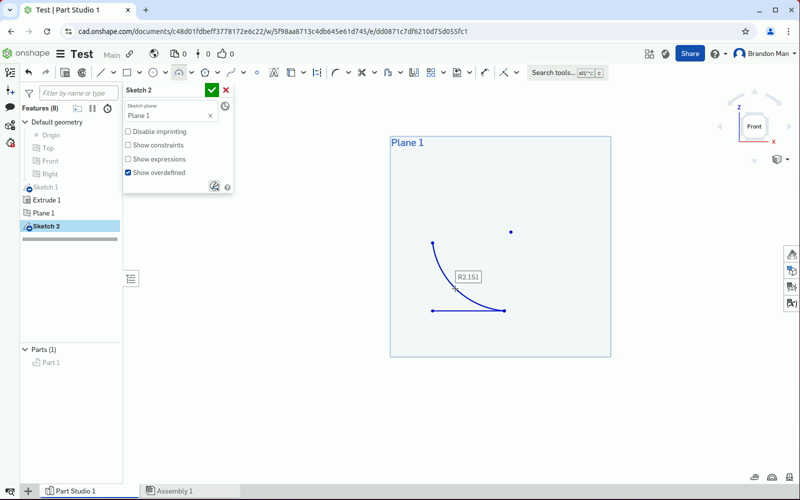
scroll(-6)
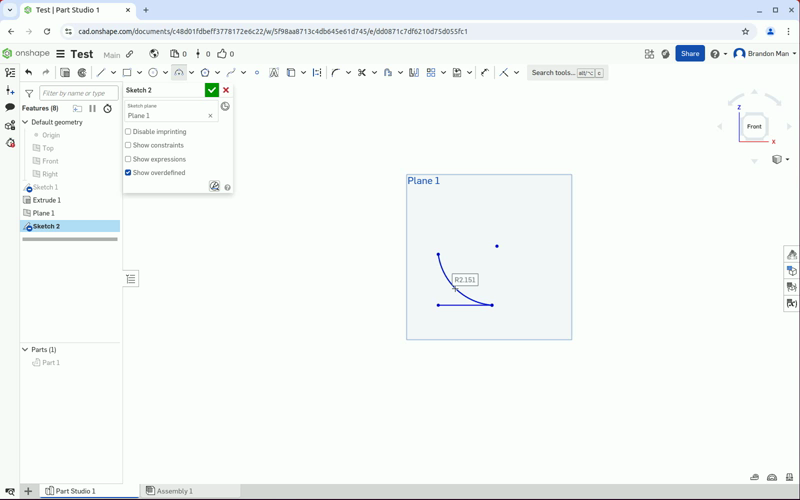
scroll(-6)
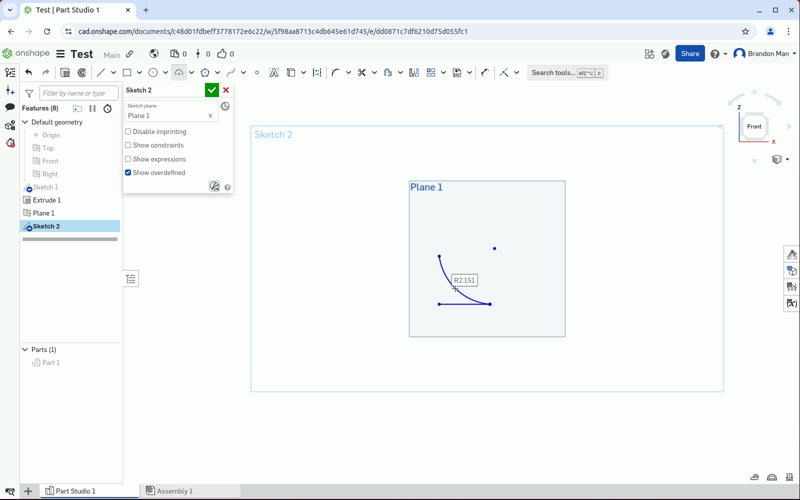
scroll(-6)
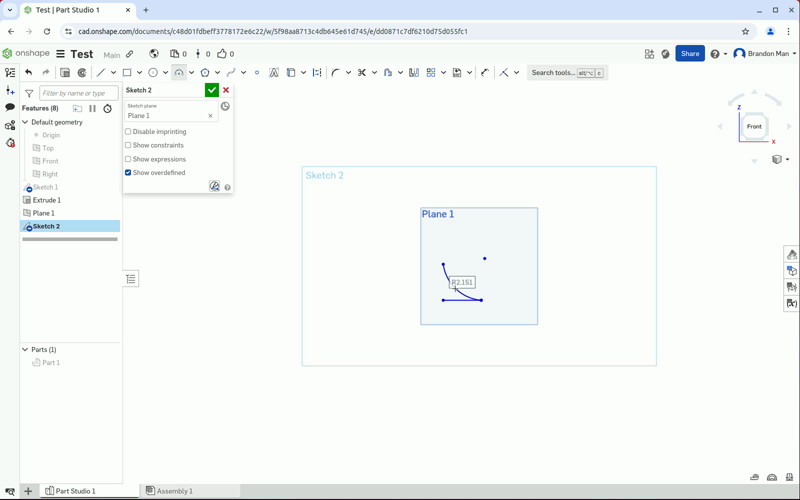
scroll(-6)
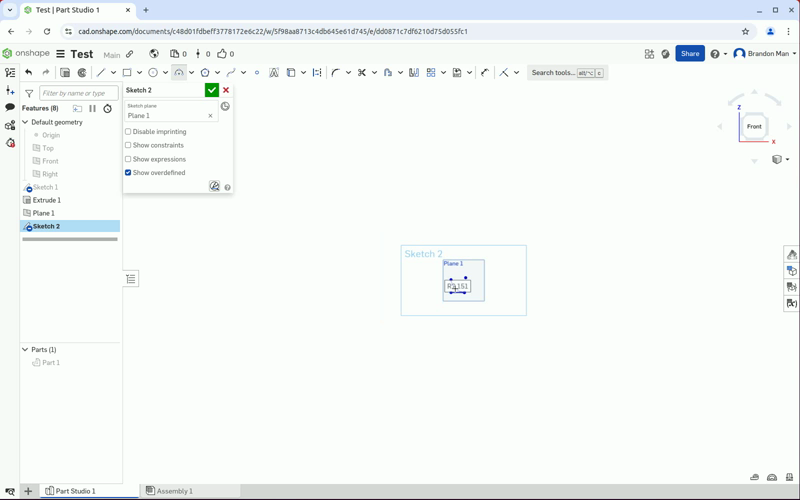
scroll(-6)
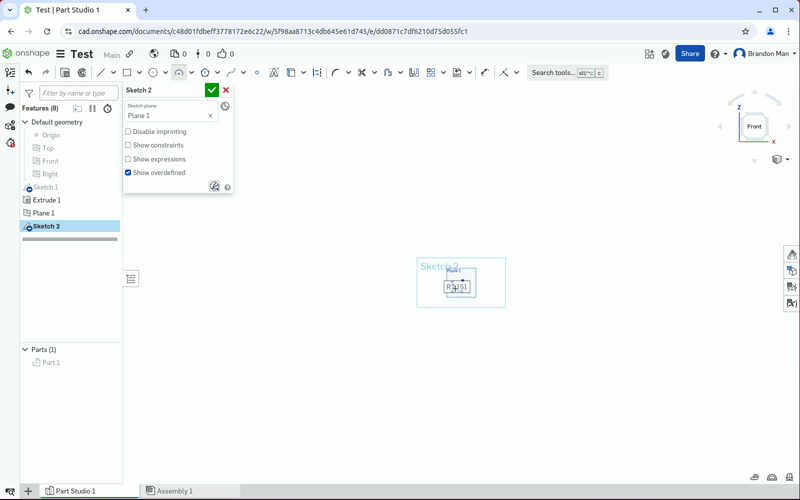
key_up(shift)
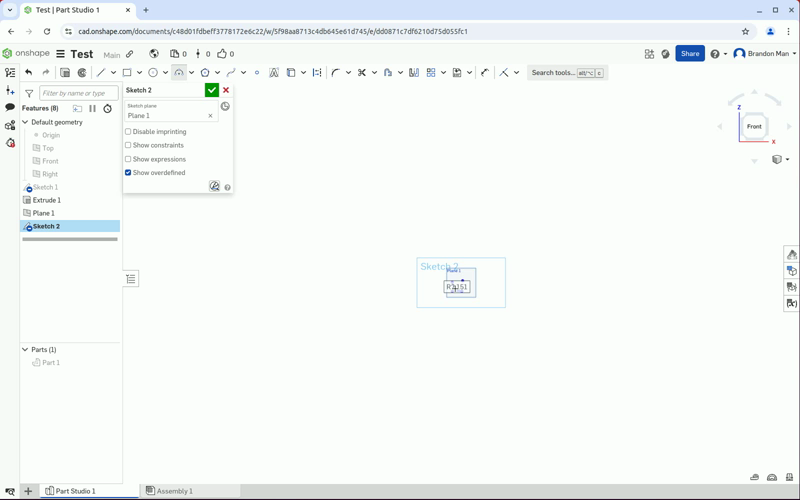
key(esc)
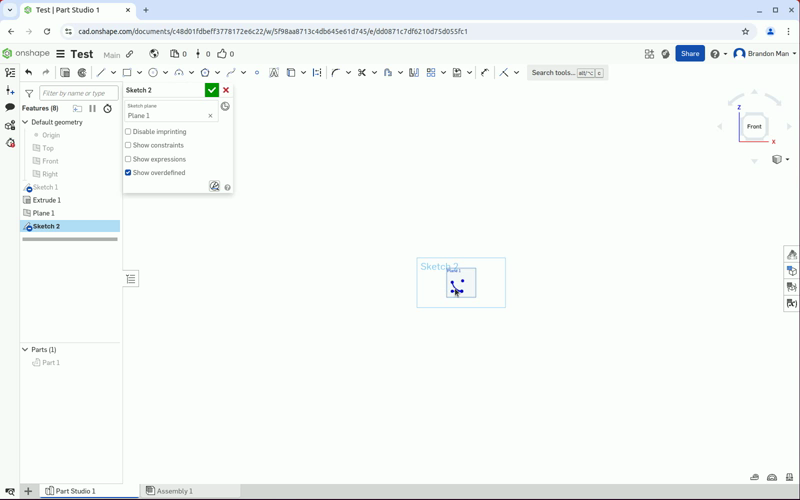
key(l)
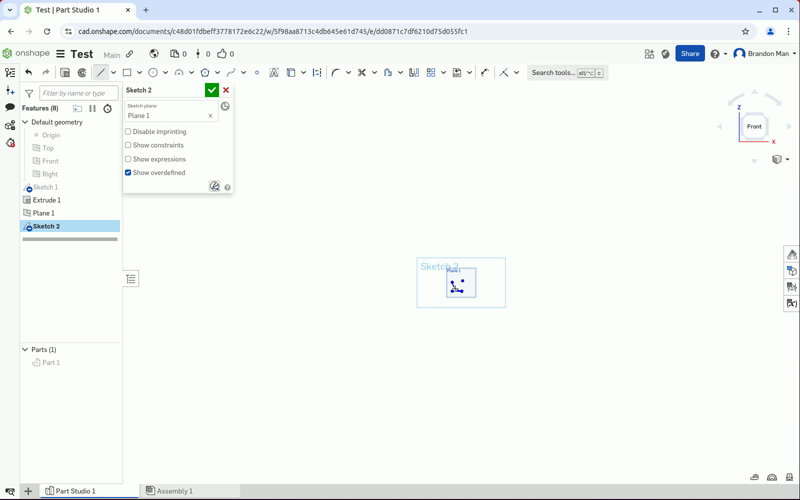
mouse_move(452, 282)
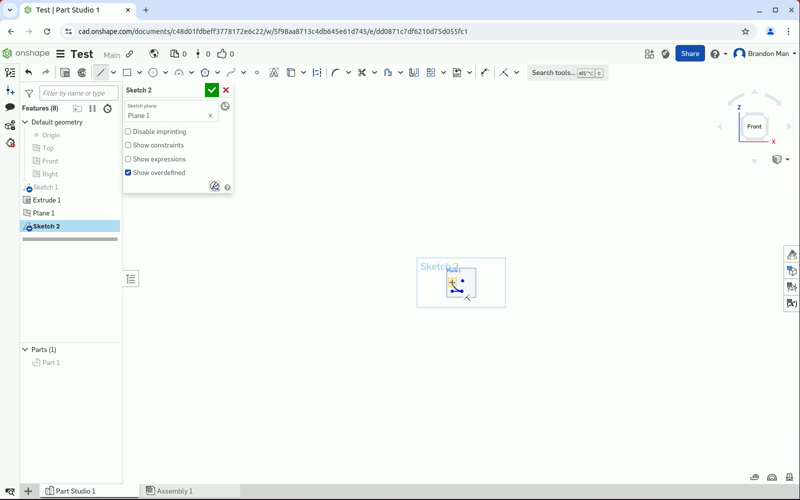
click(452, 282)
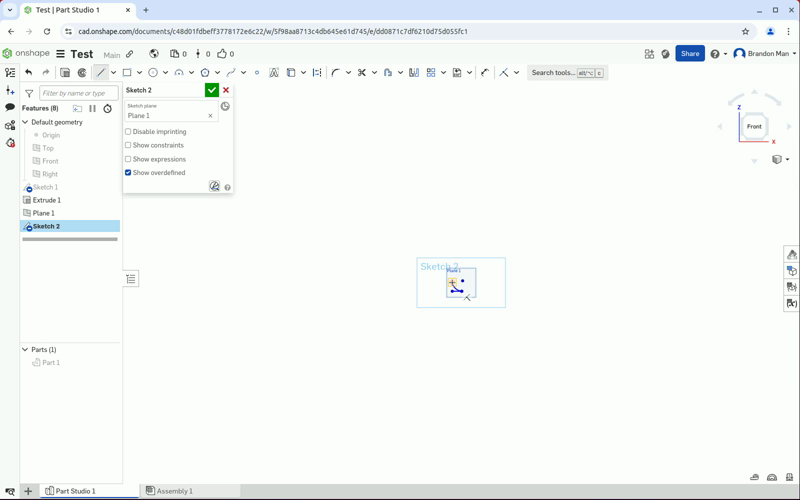
mouse_move(482, 282)
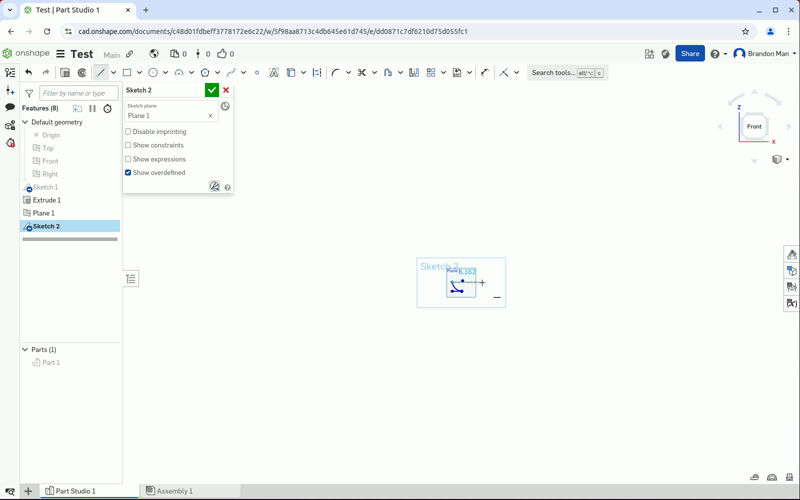
key_down(shift)
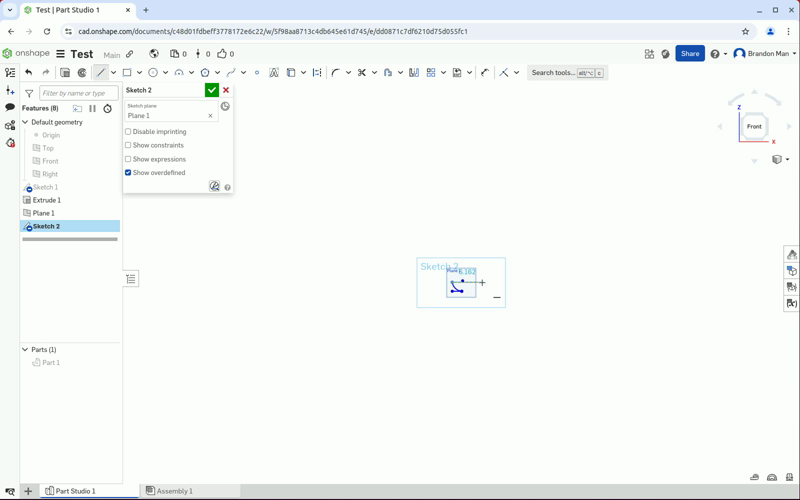
mouse_move(452, 291)
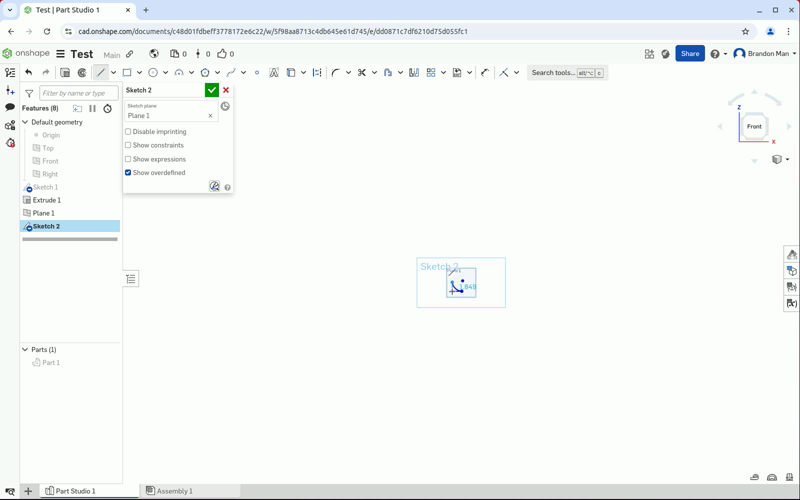
scroll(6)
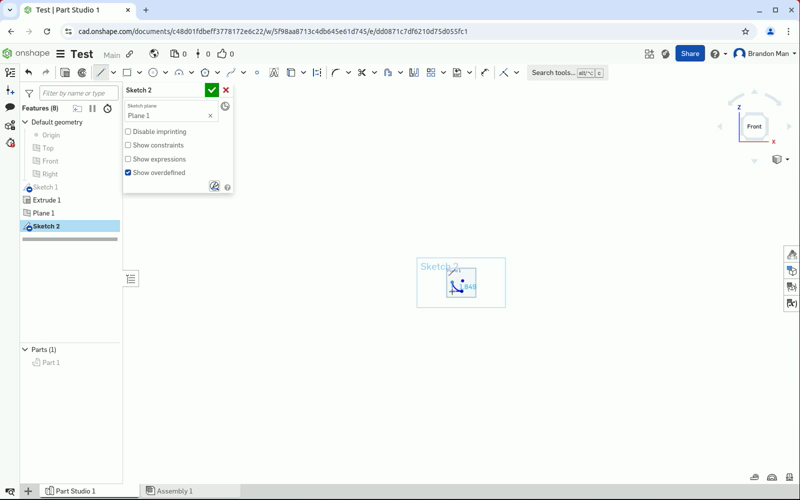
scroll(6)
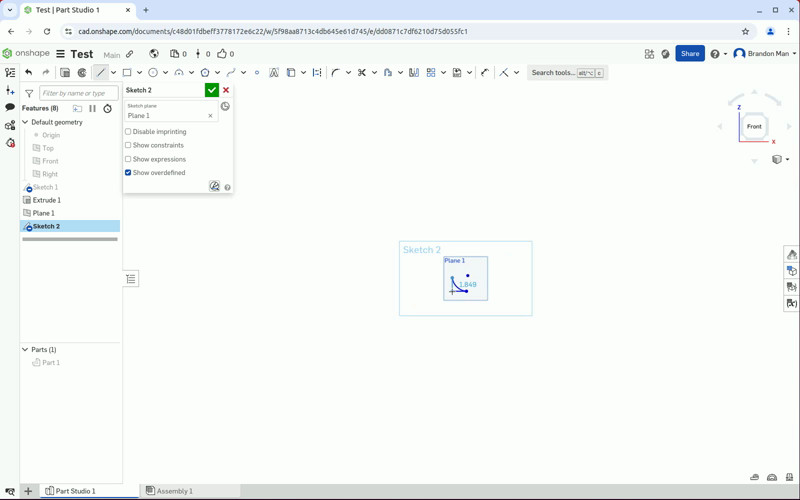
scroll(6)
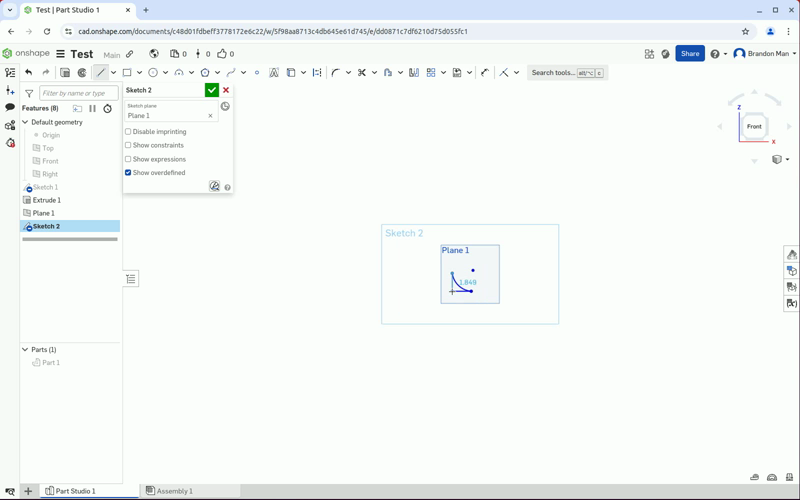
scroll(6)
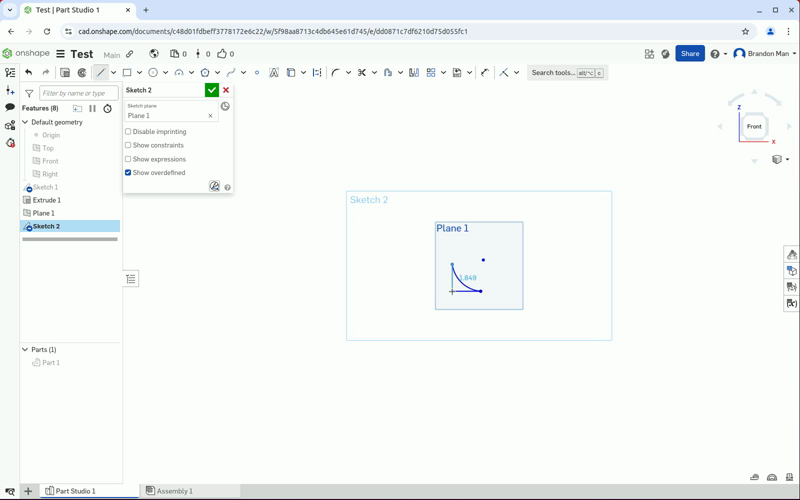
scroll(6)
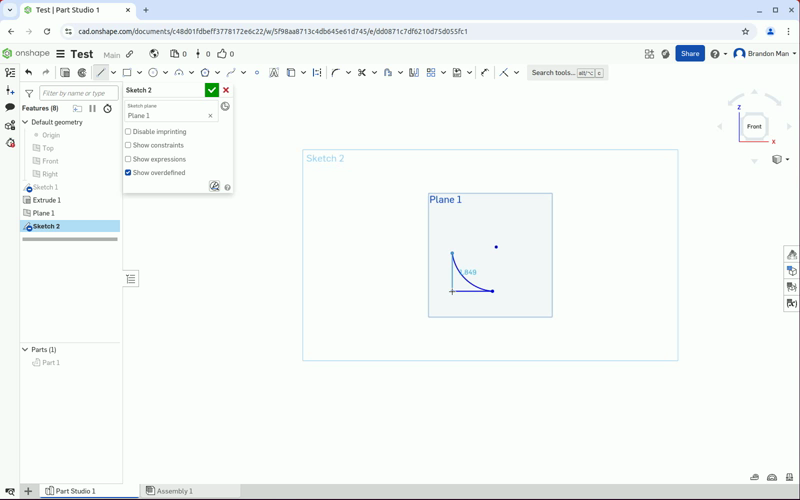
scroll(6)
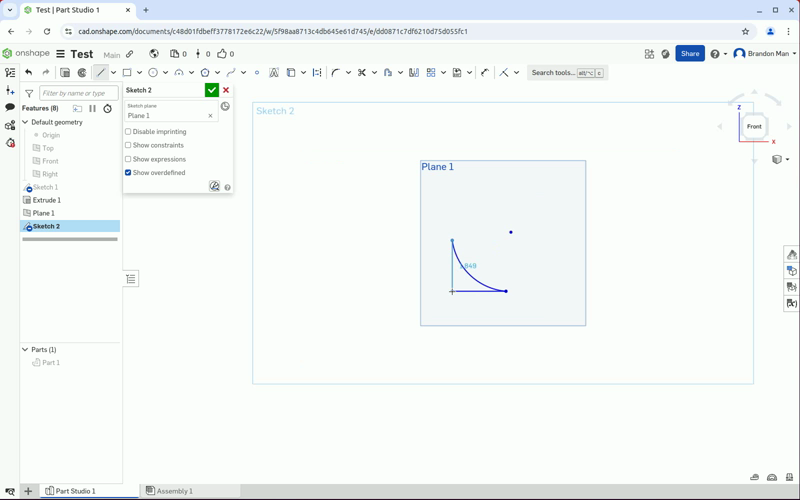
scroll(6)
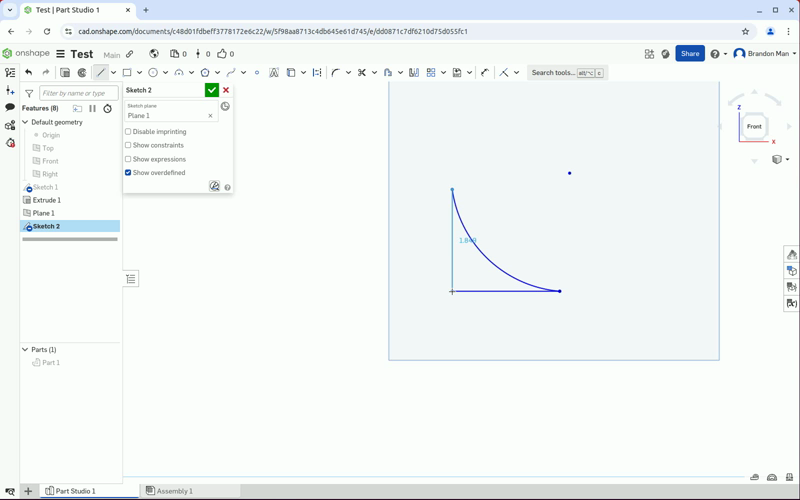
key_up(shift)
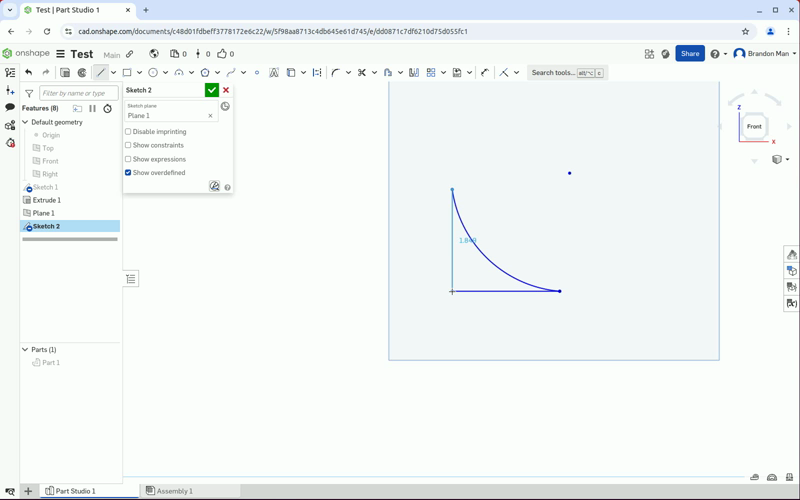
click(452, 291)
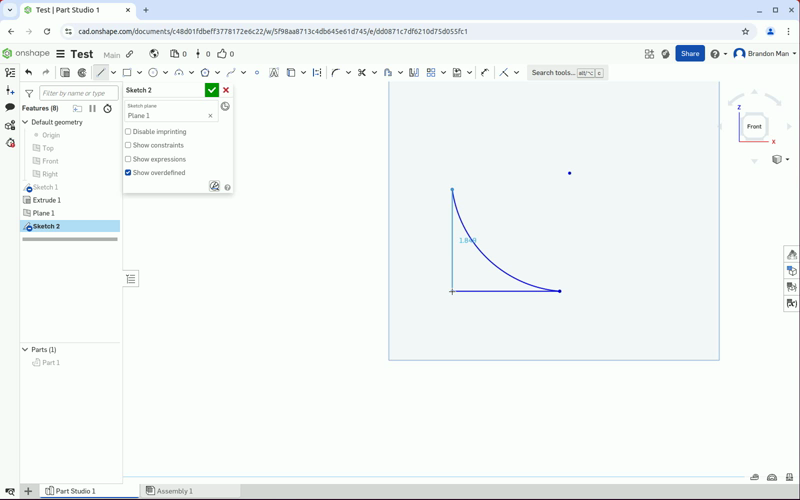
scroll(-6)
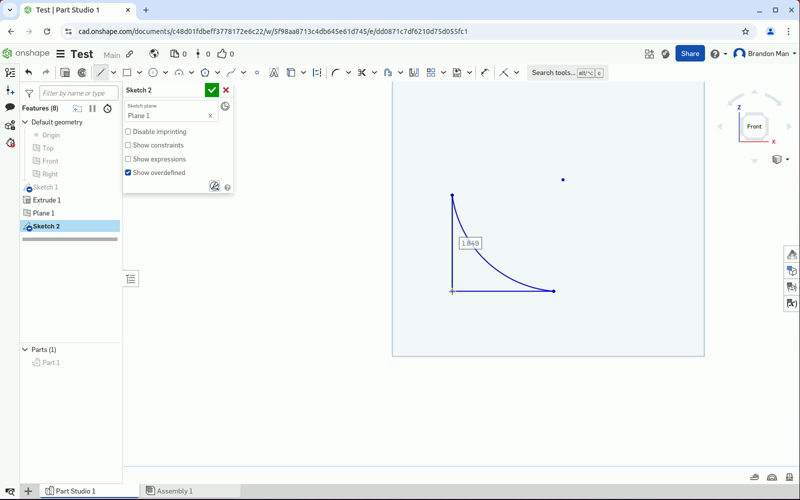
scroll(-6)
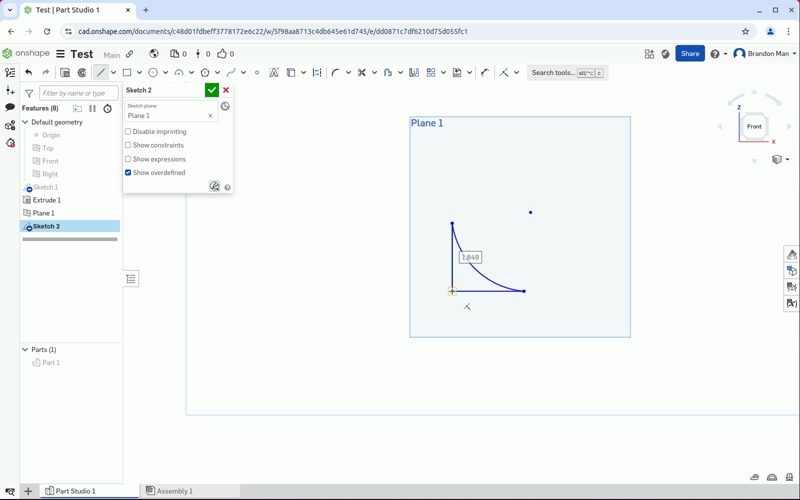
scroll(-6)
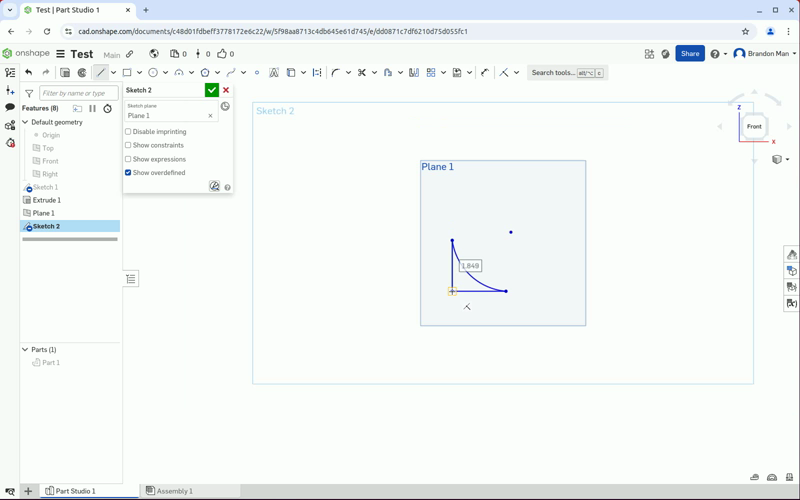
scroll(-6)
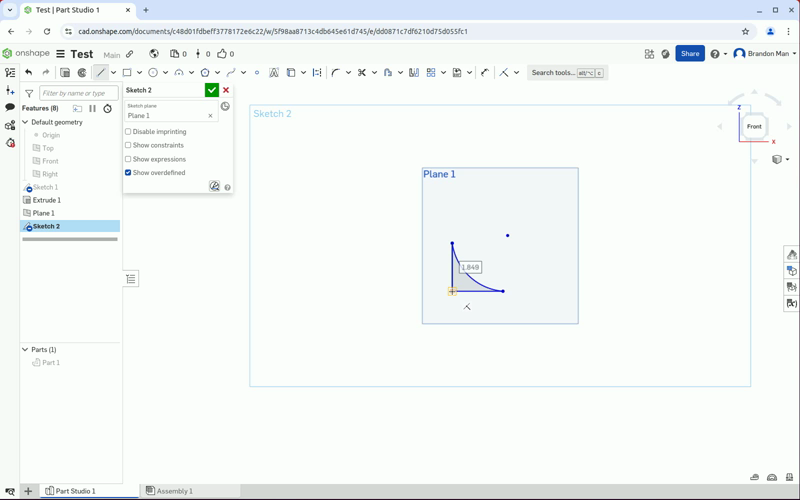
scroll(-6)
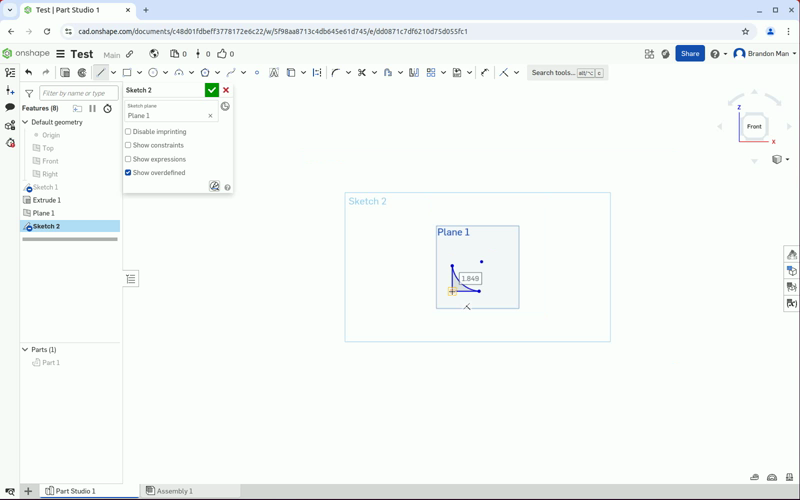
scroll(-6)
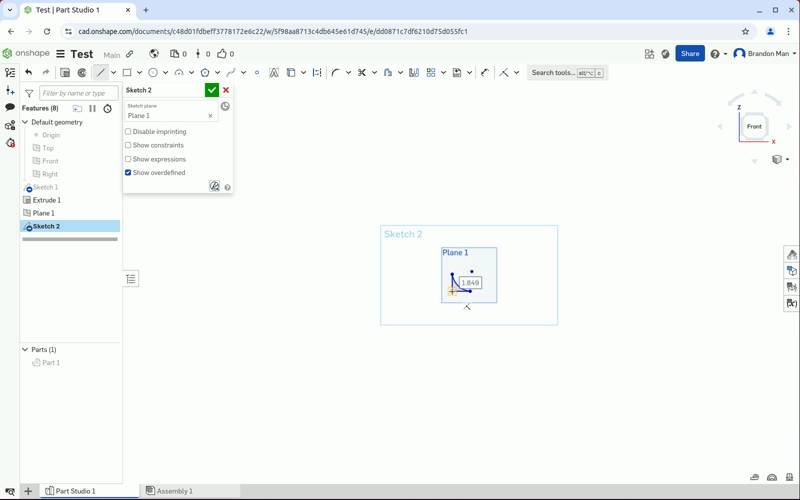
scroll(-6)
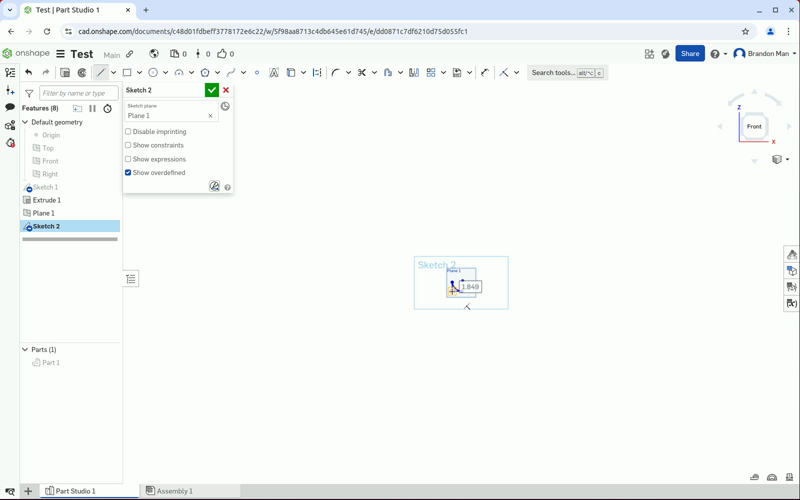
key(esc)
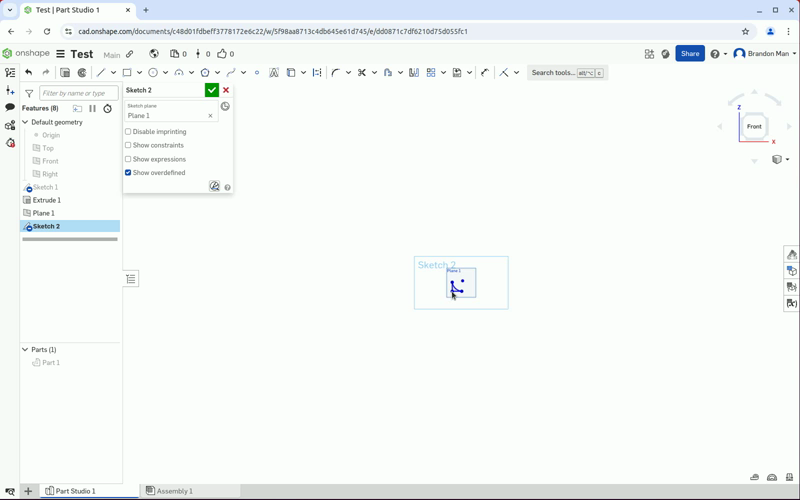
mouse_move(454, 290)
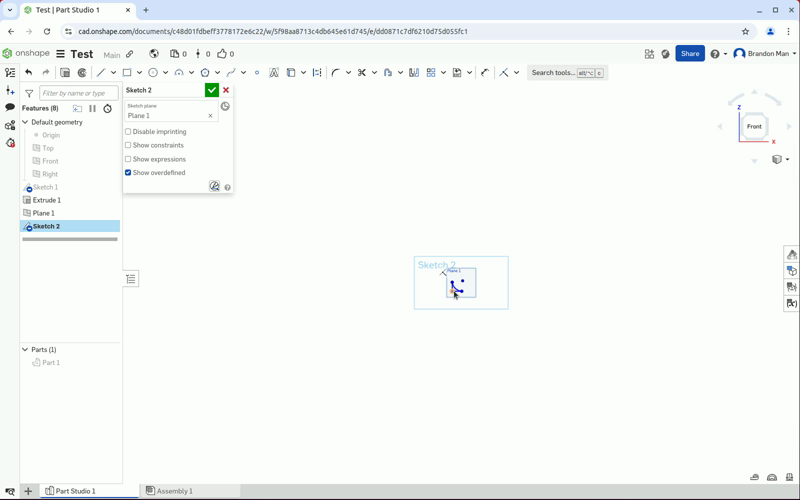
scroll(6)
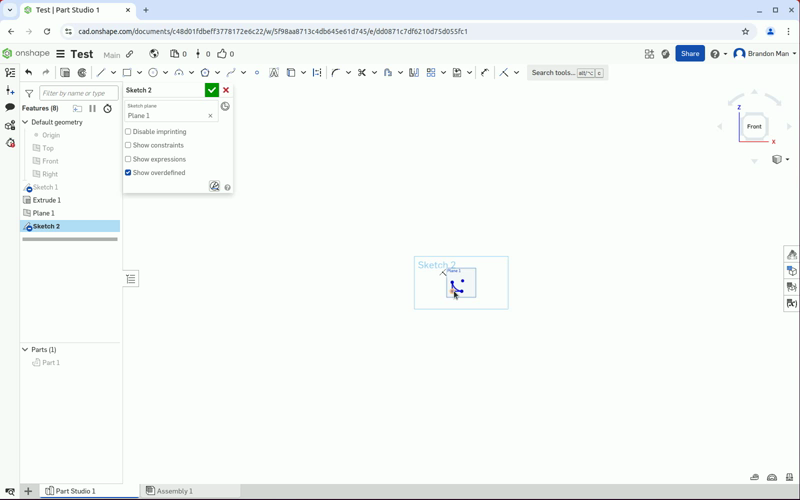
scroll(6)
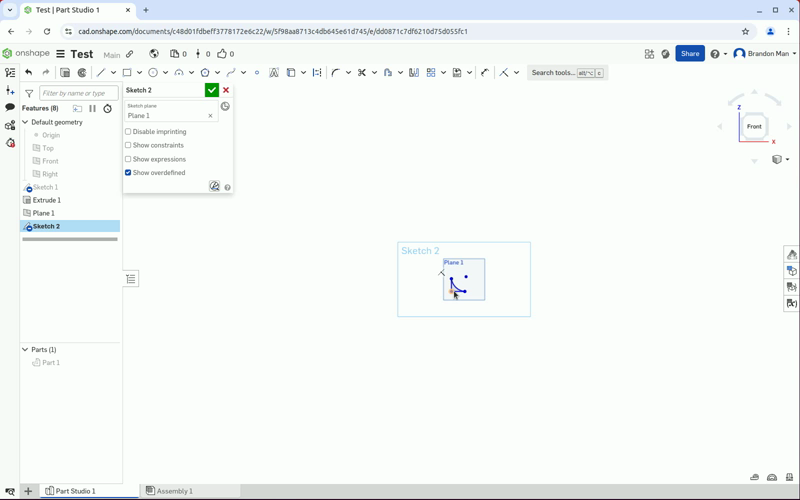
scroll(6)
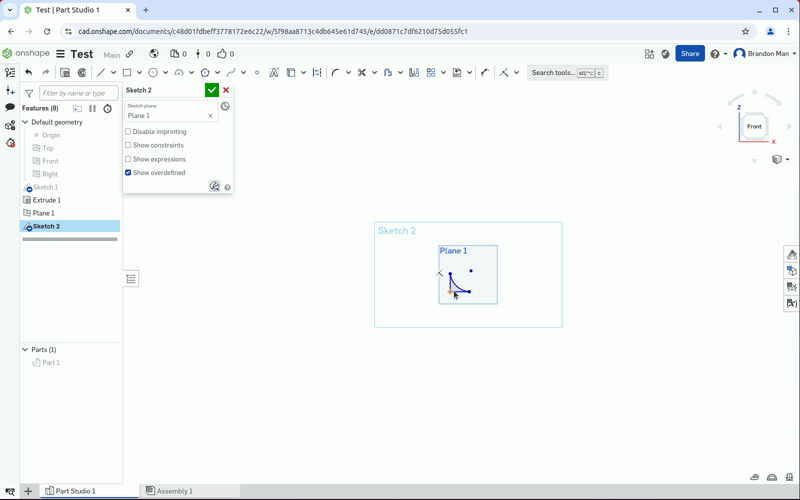
scroll(6)
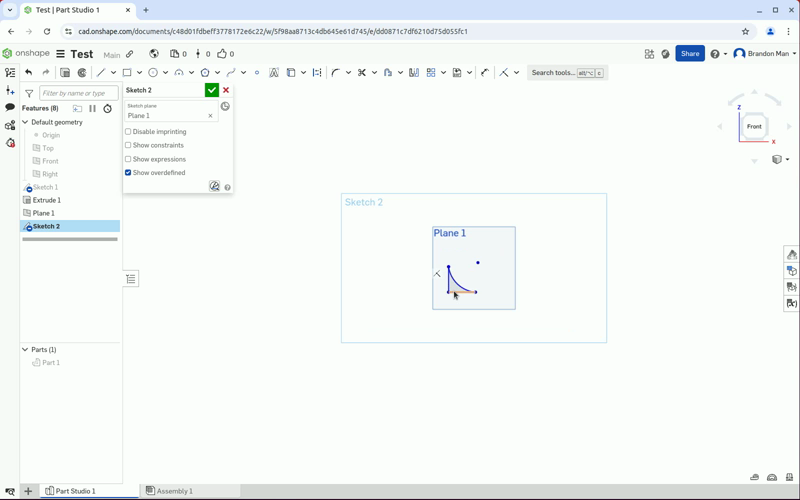
scroll(6)
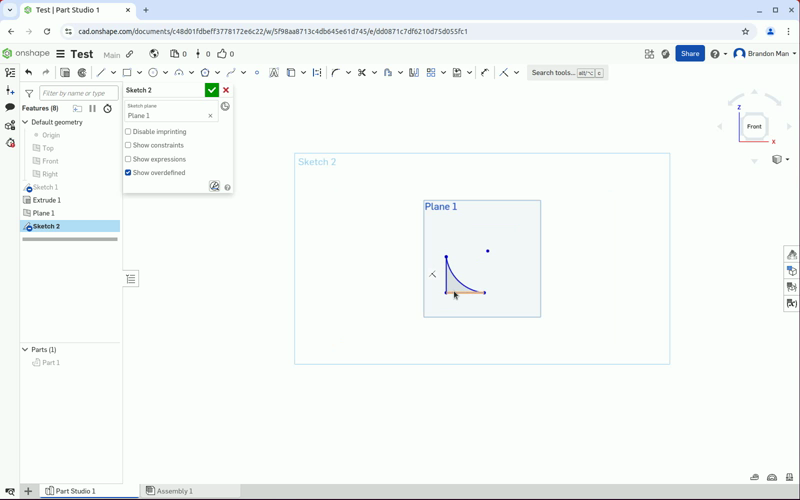
scroll(6)
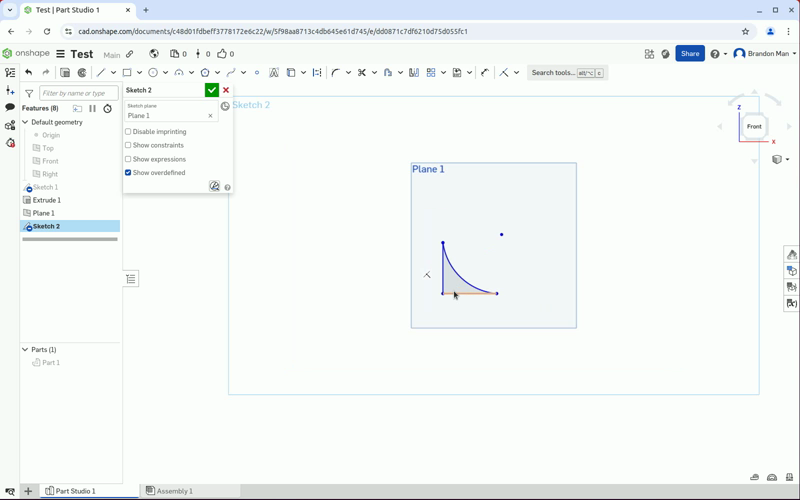
scroll(6)
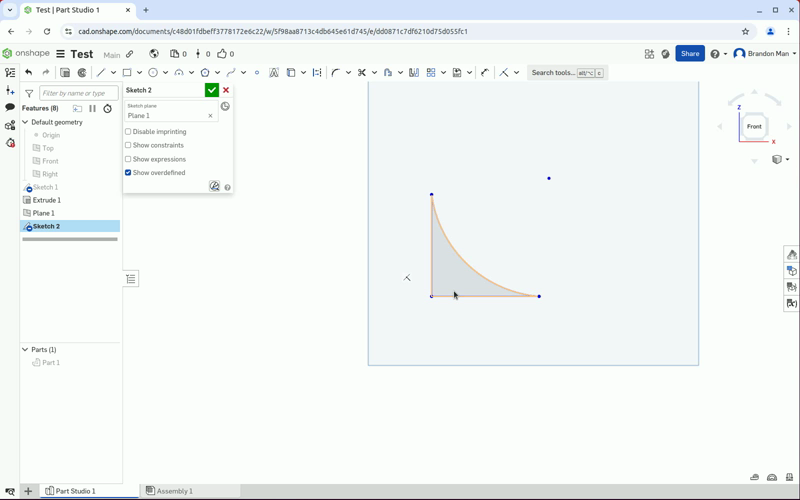
click(454, 290)
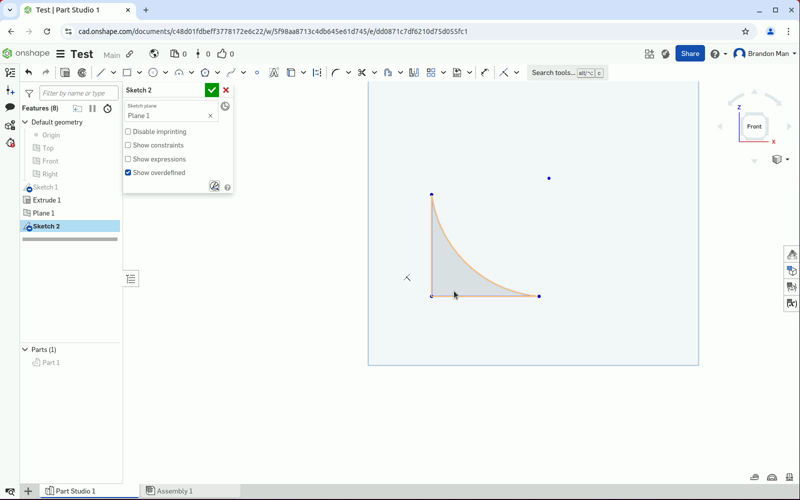
scroll(-6)
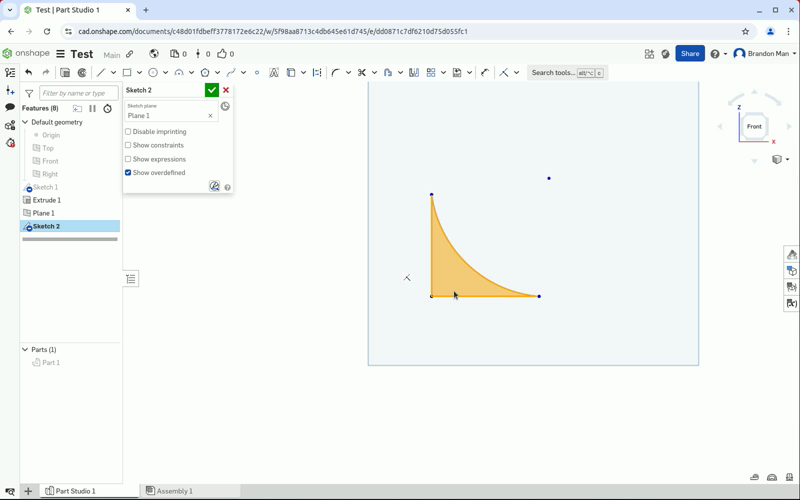
scroll(-6)
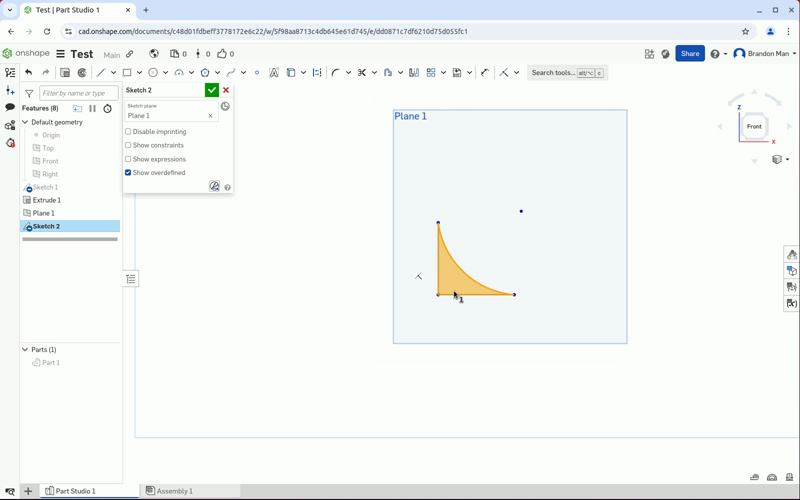
scroll(-6)
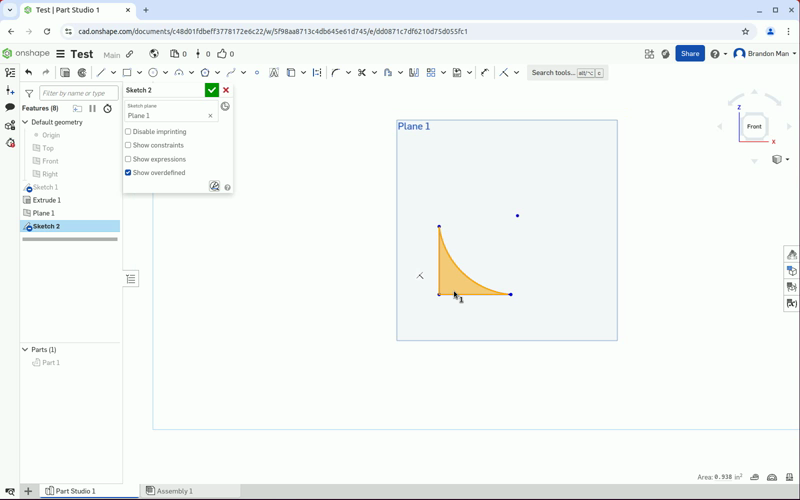
scroll(-6)
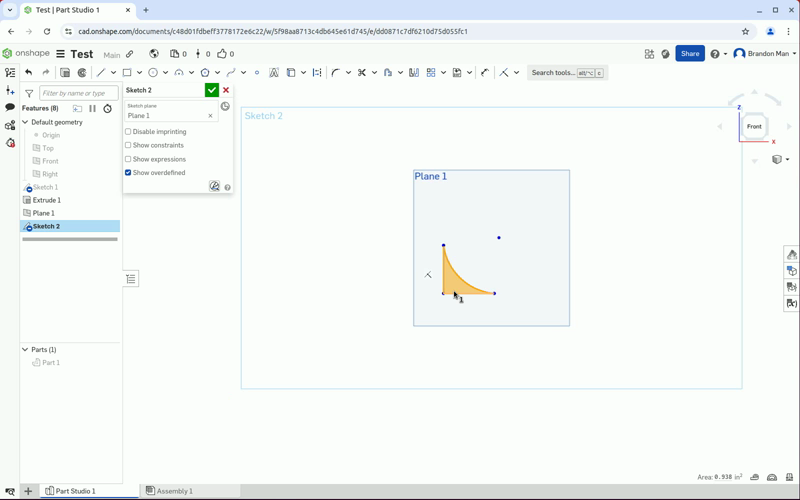
scroll(-6)
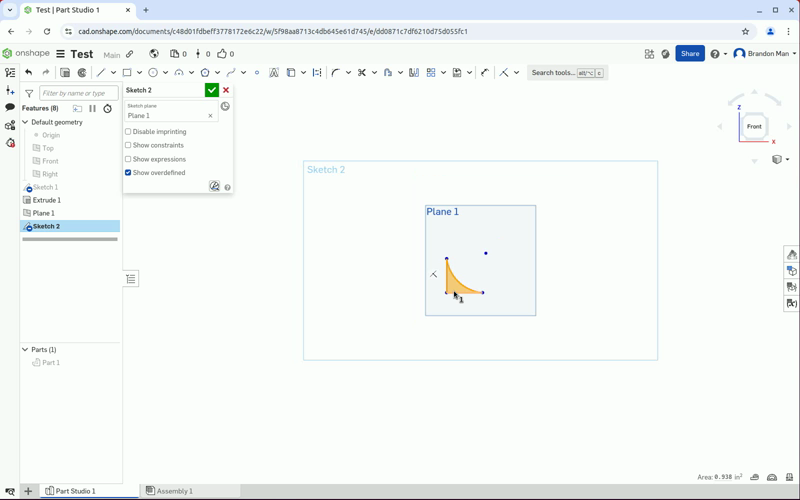
scroll(-6)
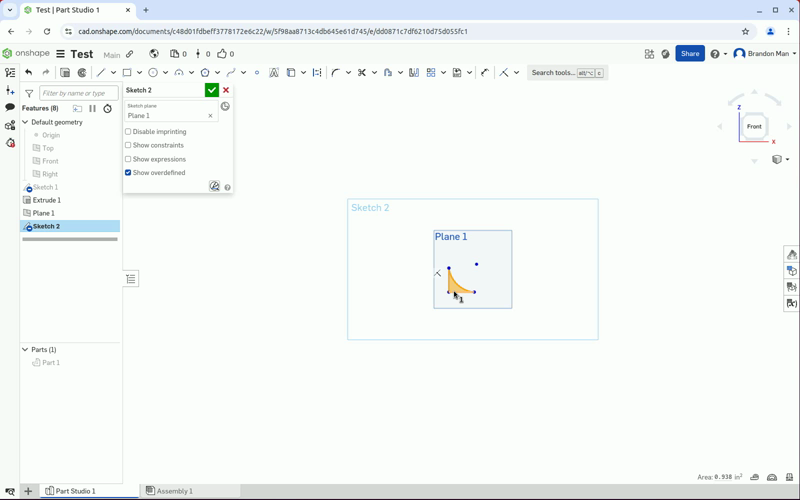
scroll(-6)
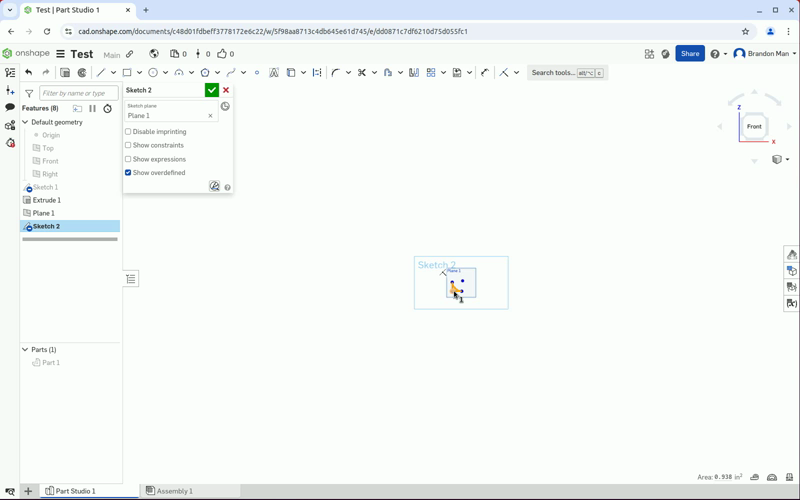
mouse_move(73, 352)
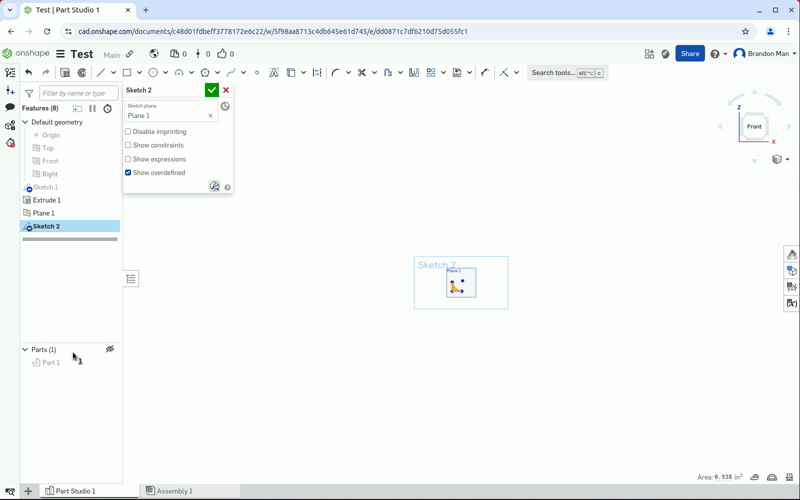
key(shift+y)
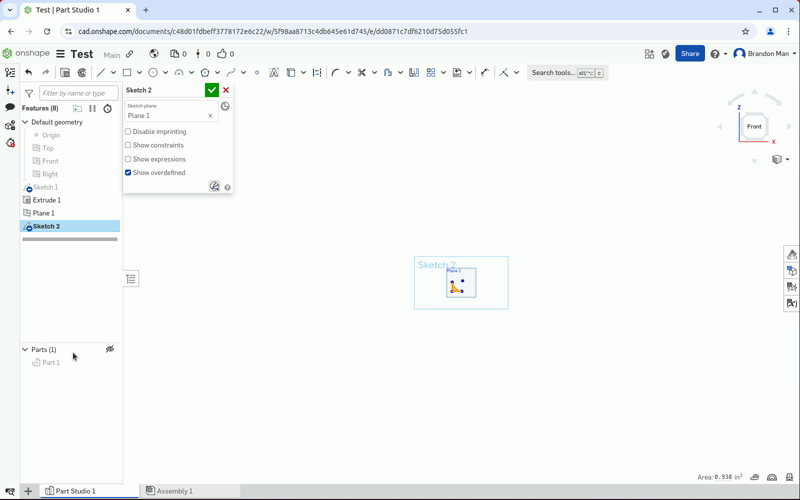
key(shift+e)
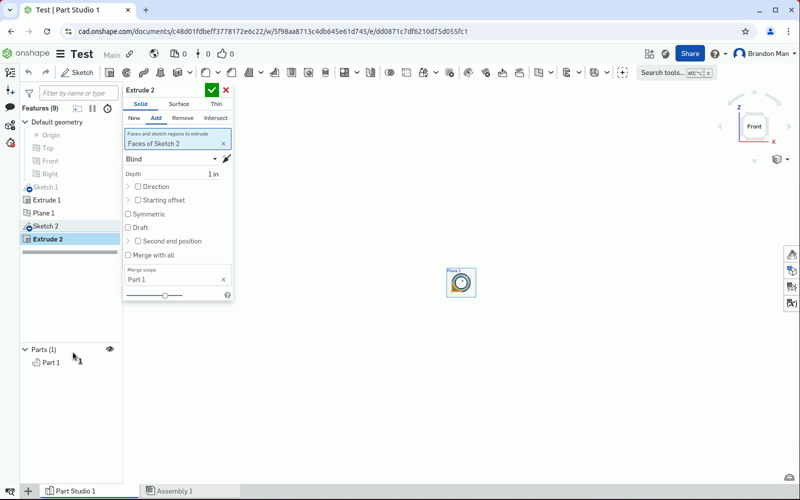
mouse_move(143, 106)
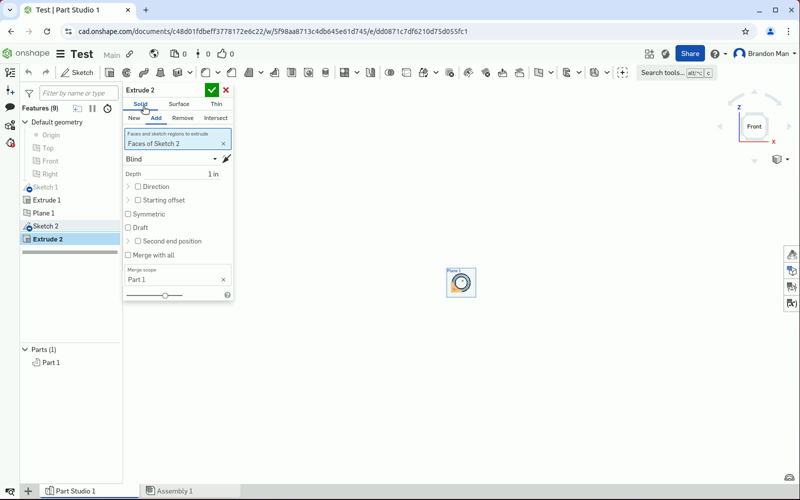
click(143, 106)
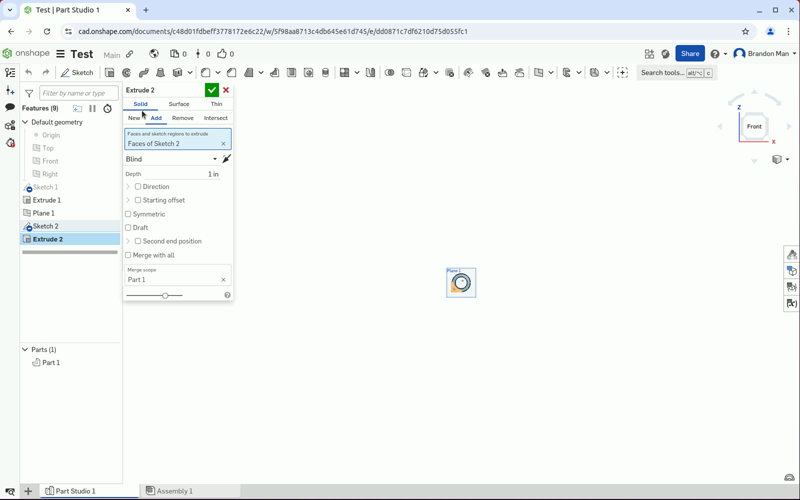
mouse_move(137, 120)
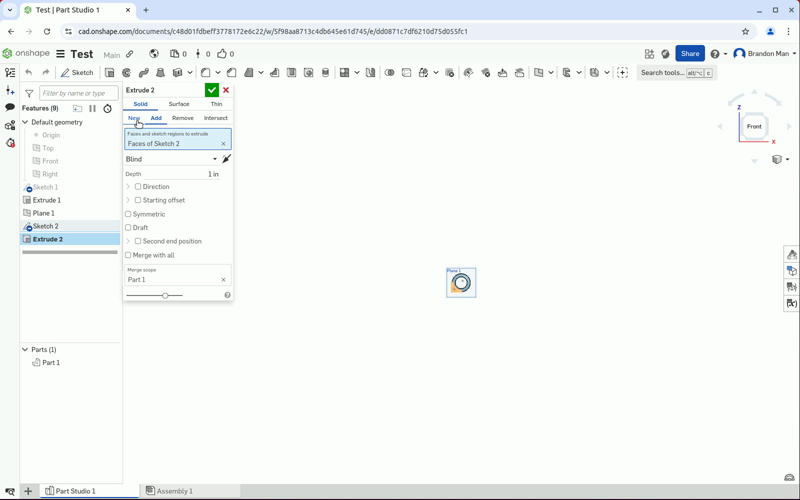
click(137, 120)
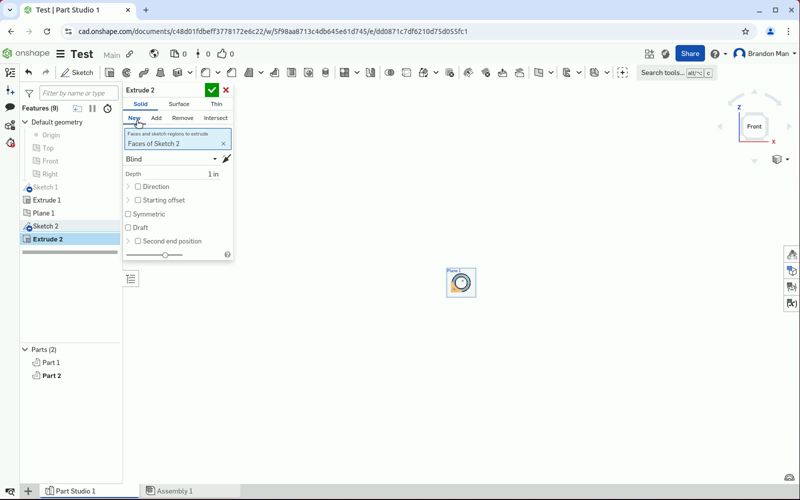
key(tab, 4)
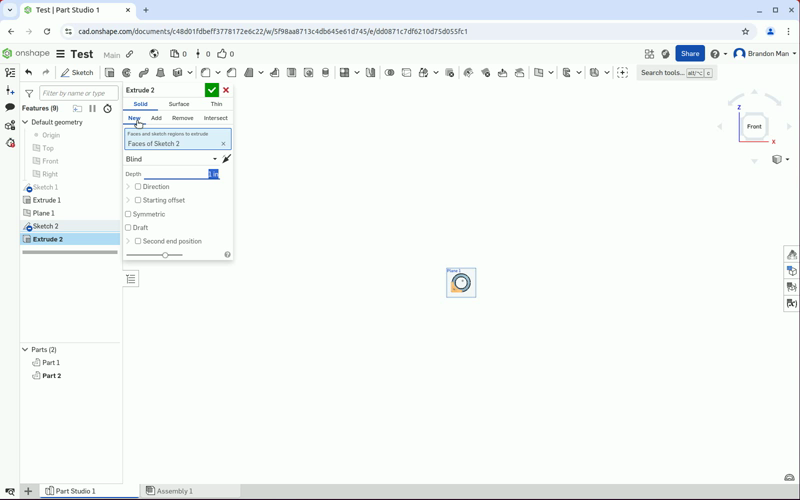
text(-11.554)
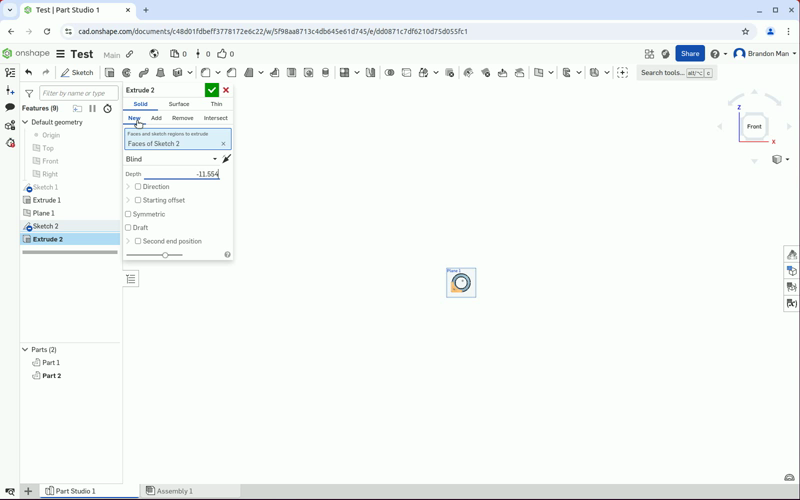
key(enter)
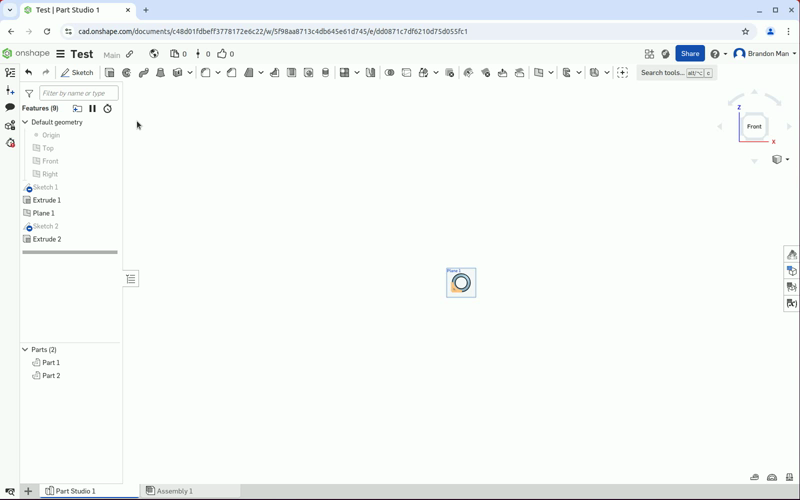
key(shift+h)
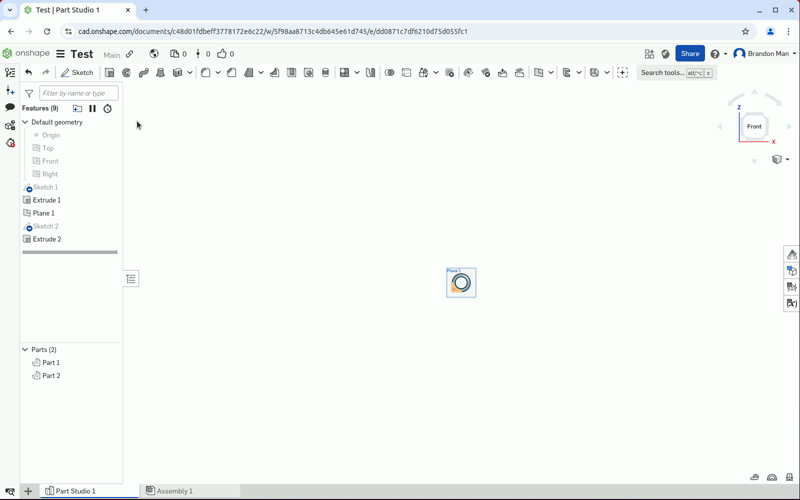
key(shift+h)
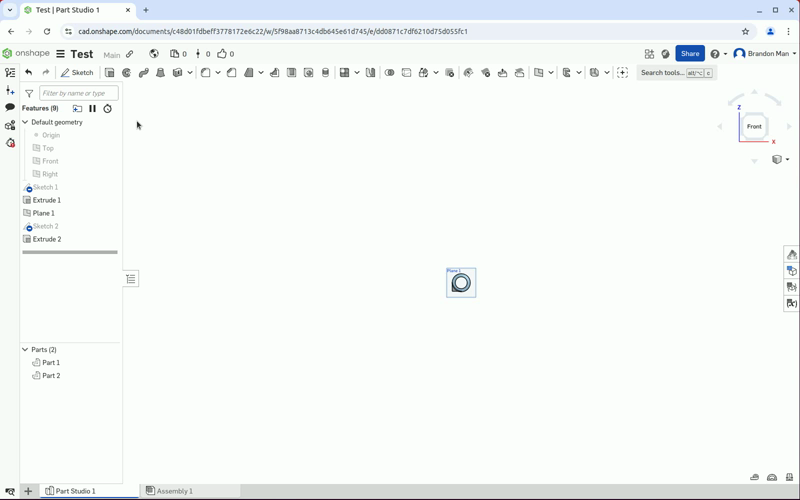
mouse_move(73, 189)
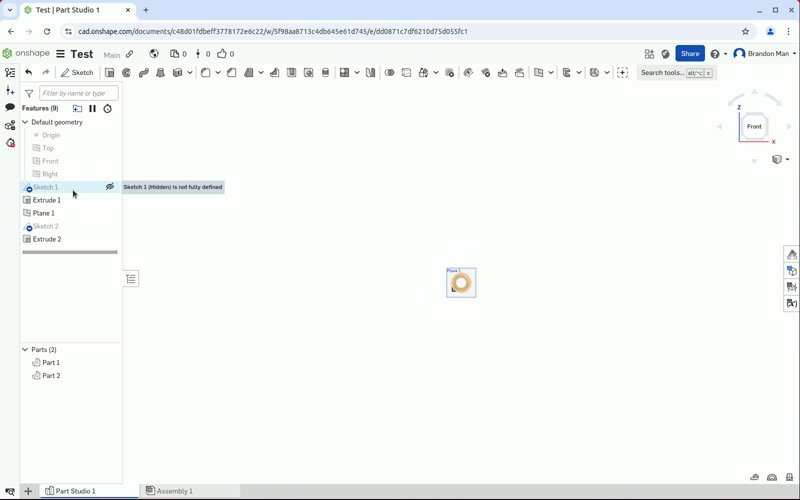
click(73, 189)
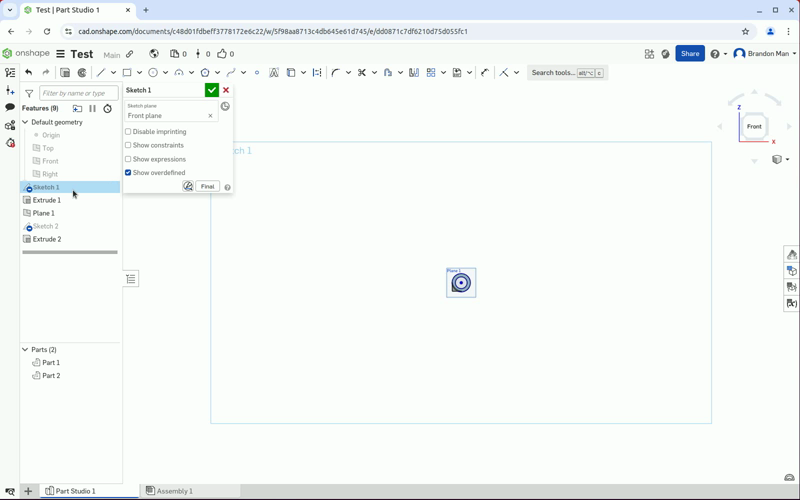
mouse_move(229, 92)
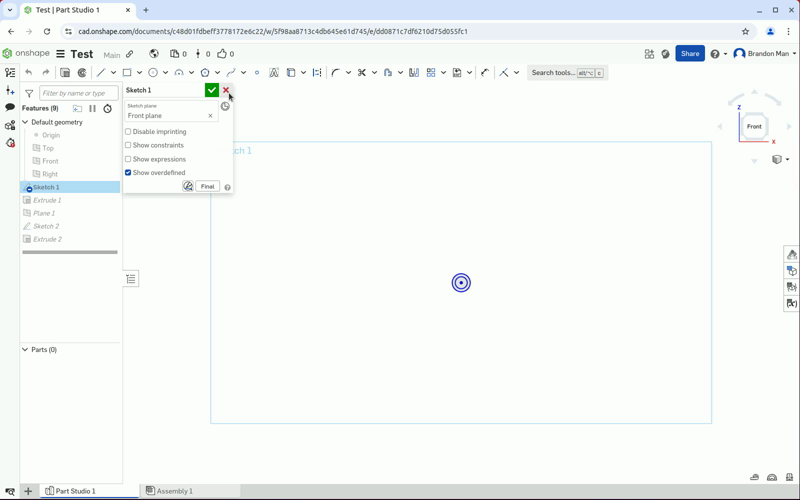
click(229, 92)
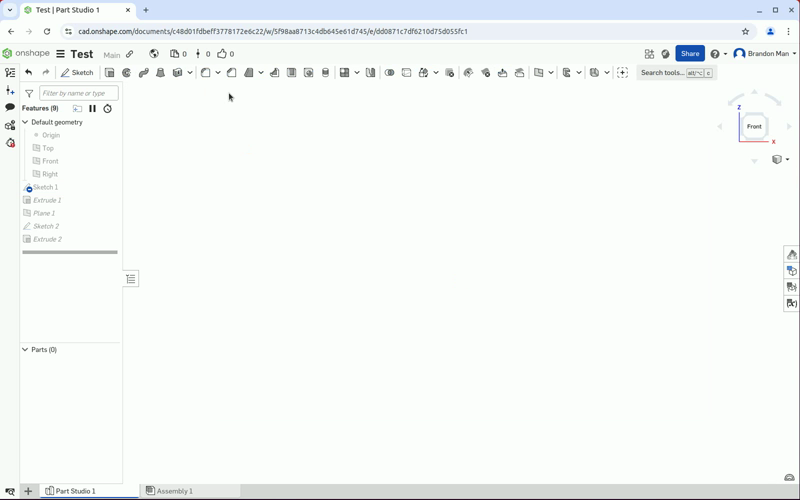
key(shift+s)
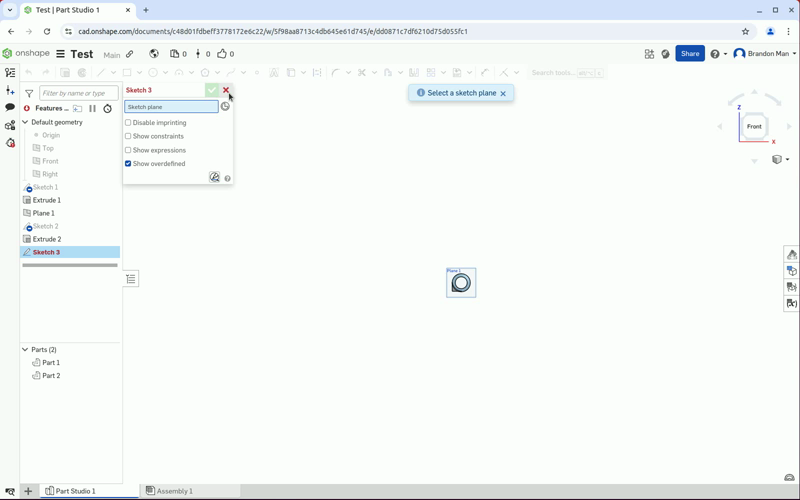
mouse_move(73, 215)
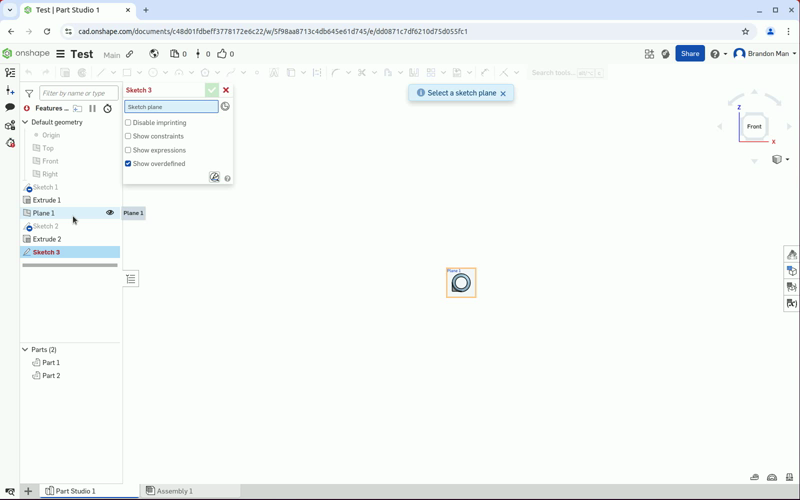
click(73, 215)
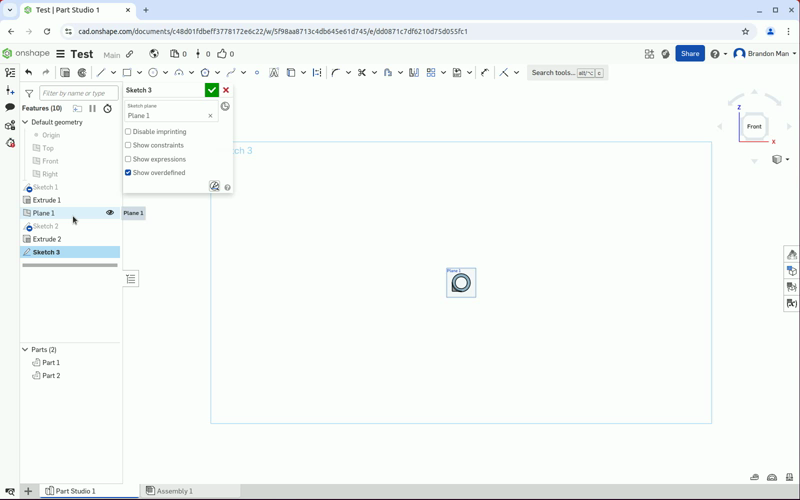
mouse_move(73, 352)
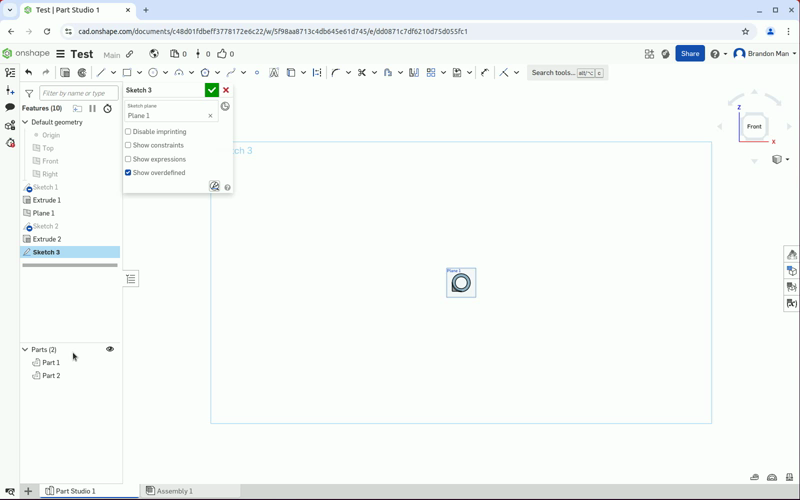
key(y)
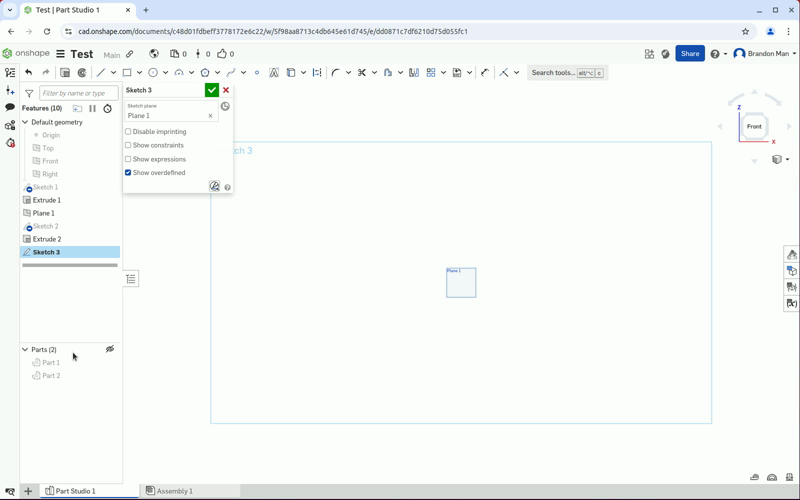
key(l)
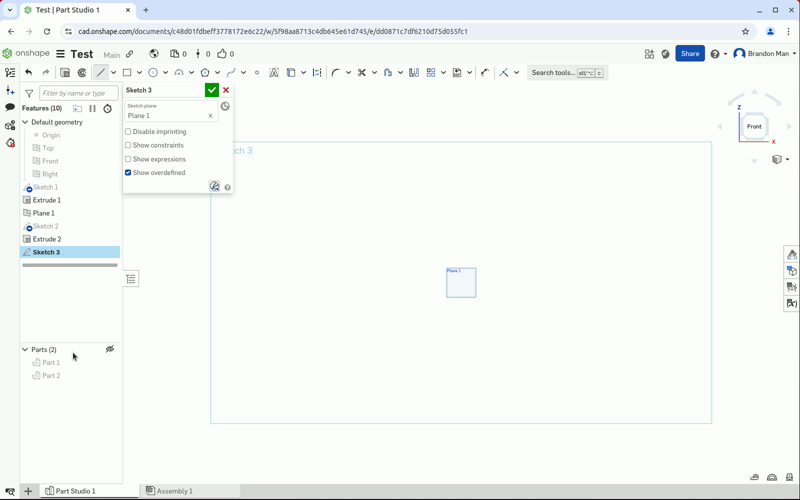
key_down(shift)
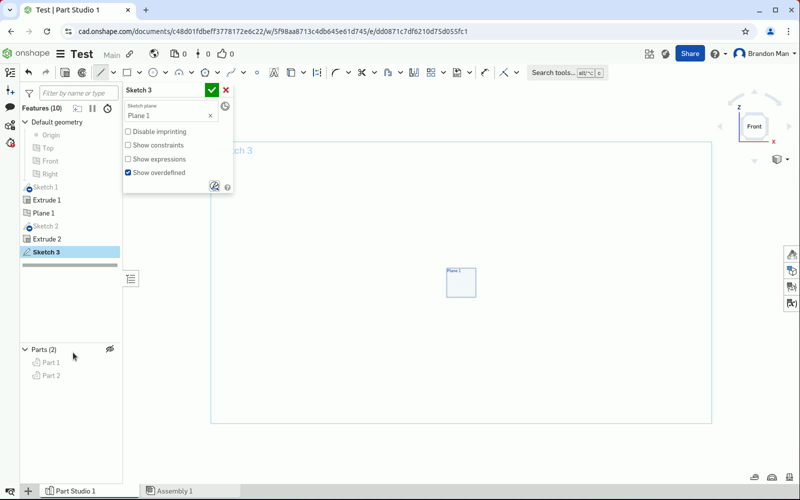
mouse_move(460, 291)
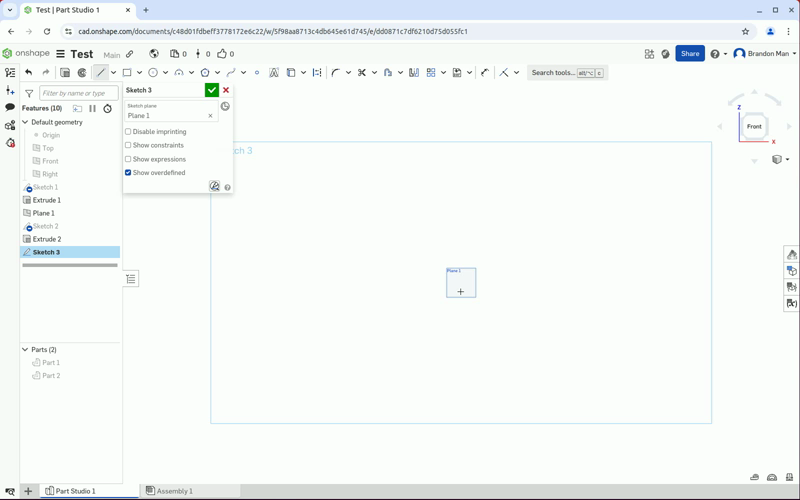
click(460, 291)
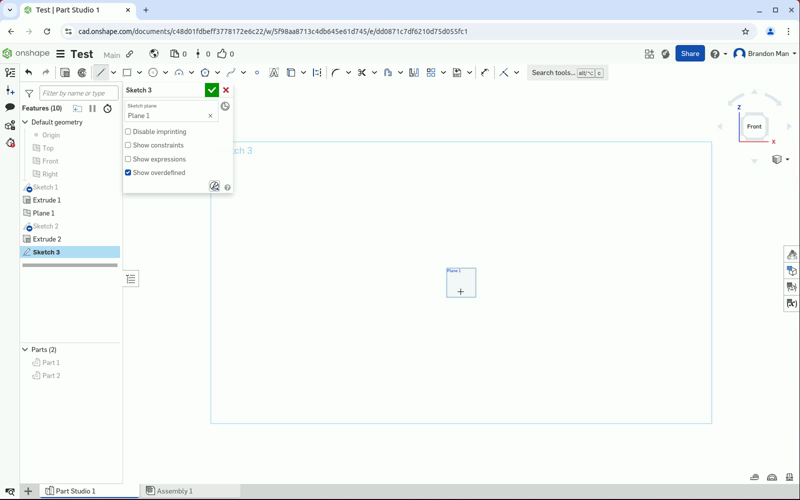
key_up(shift)
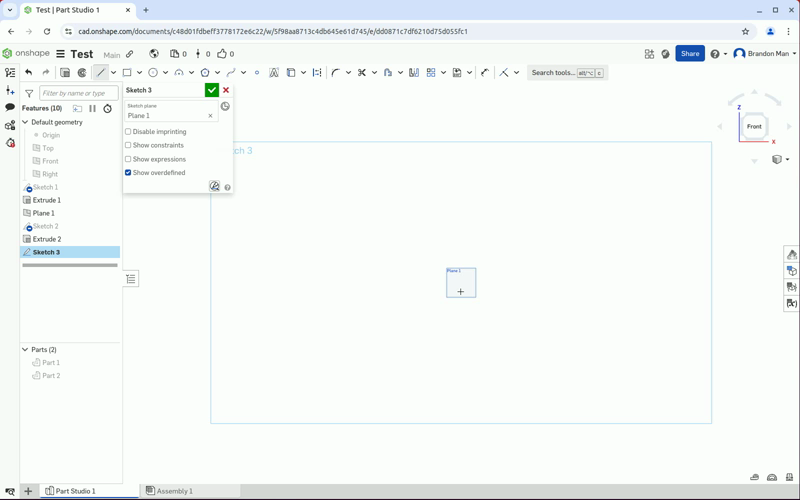
key_down(shift)
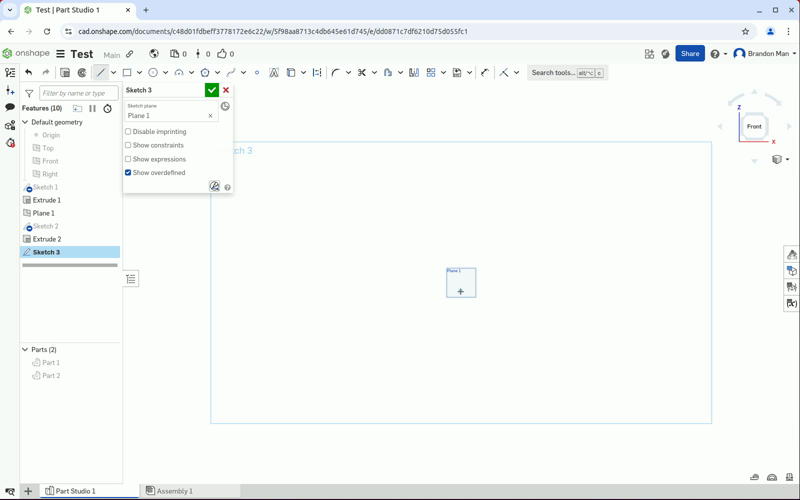
mouse_move(490, 291)
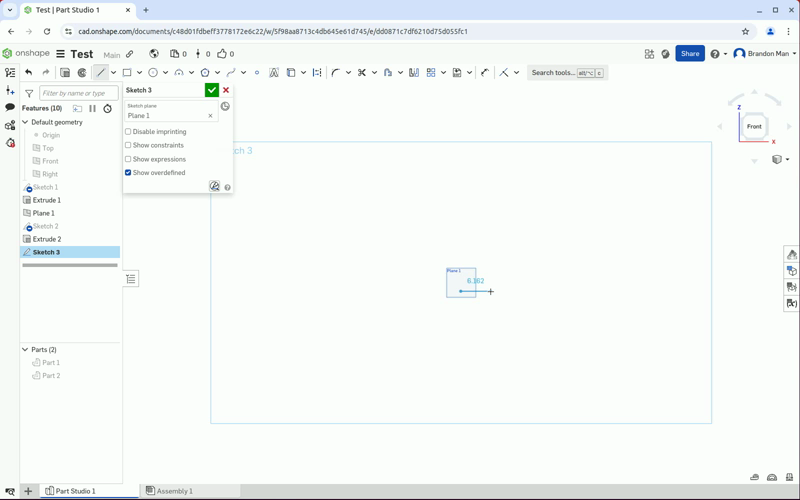
mouse_move(470, 291)
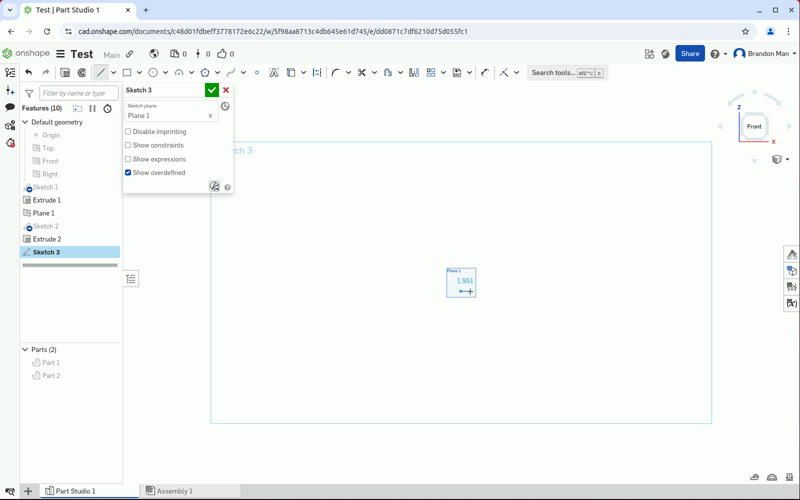
click(470, 291)
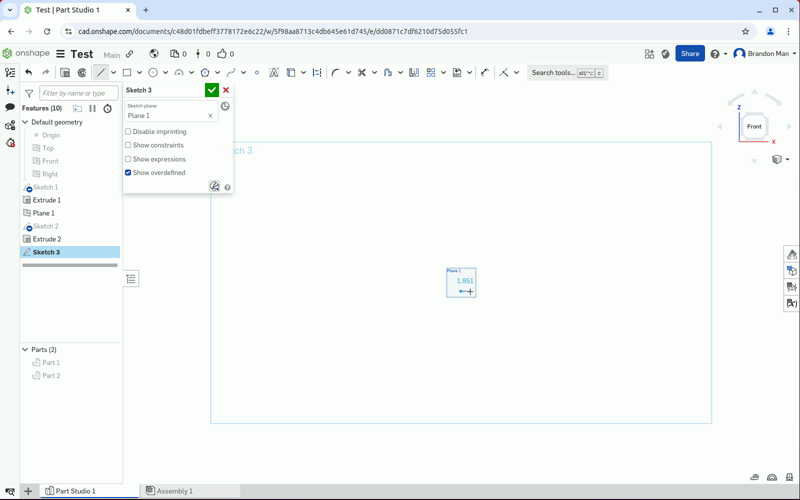
key_up(shift)
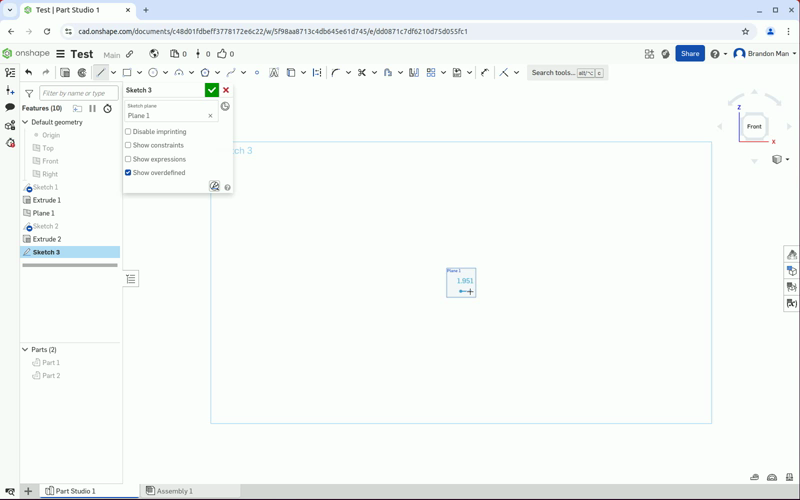
key_down(shift)
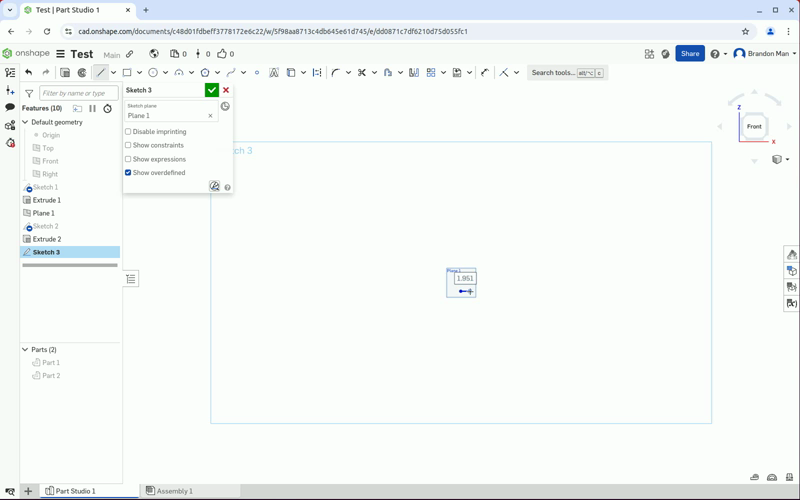
mouse_move(500, 291)
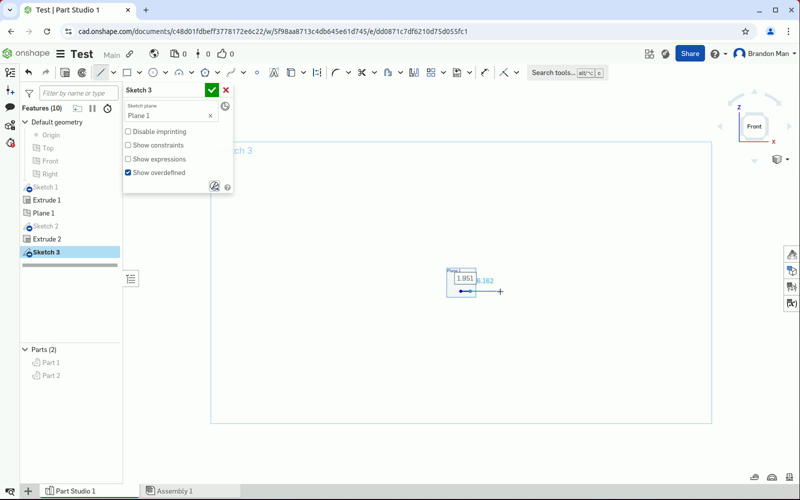
mouse_move(470, 282)
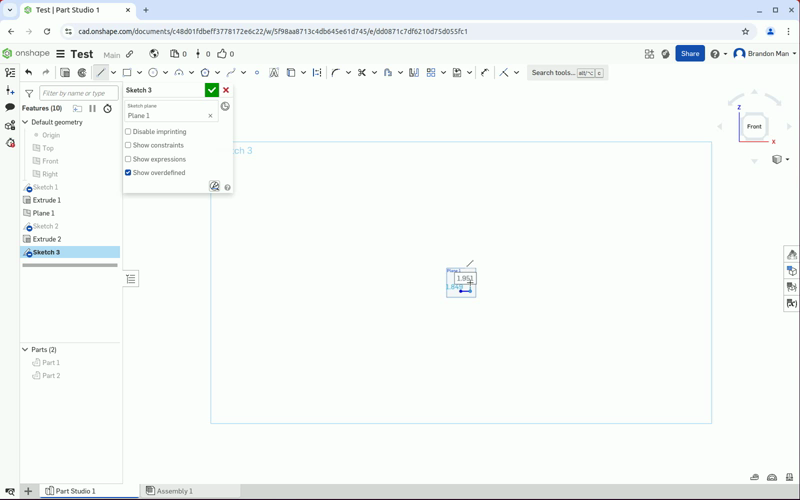
click(470, 282)
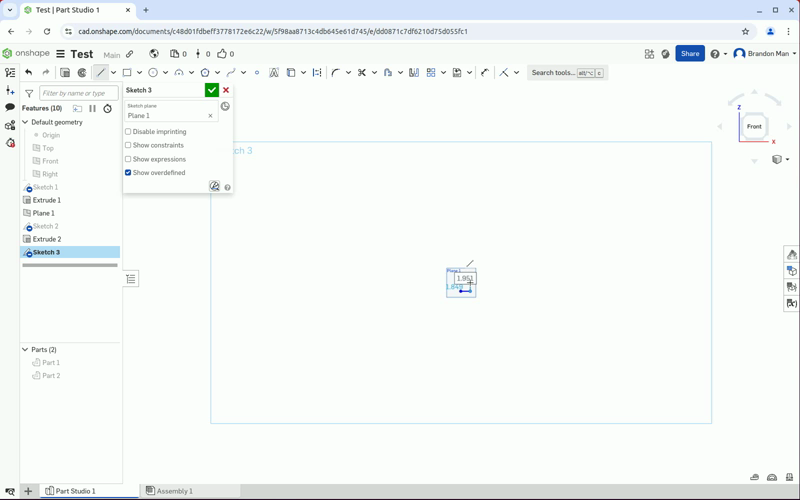
key_up(shift)
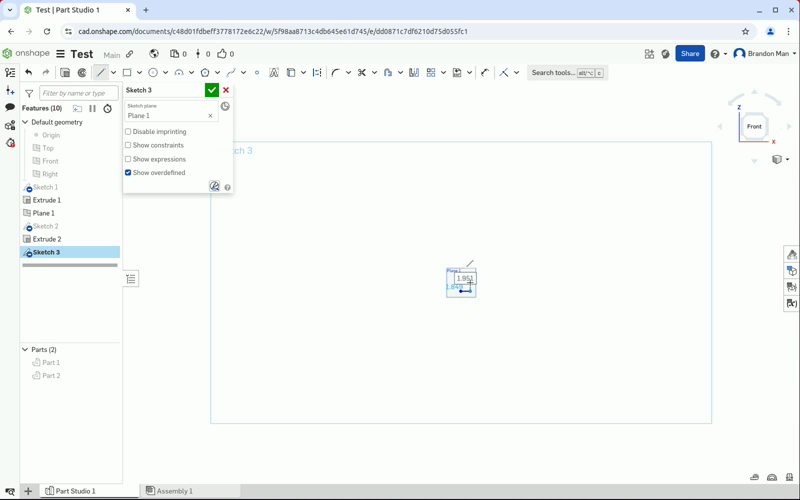
key(esc)
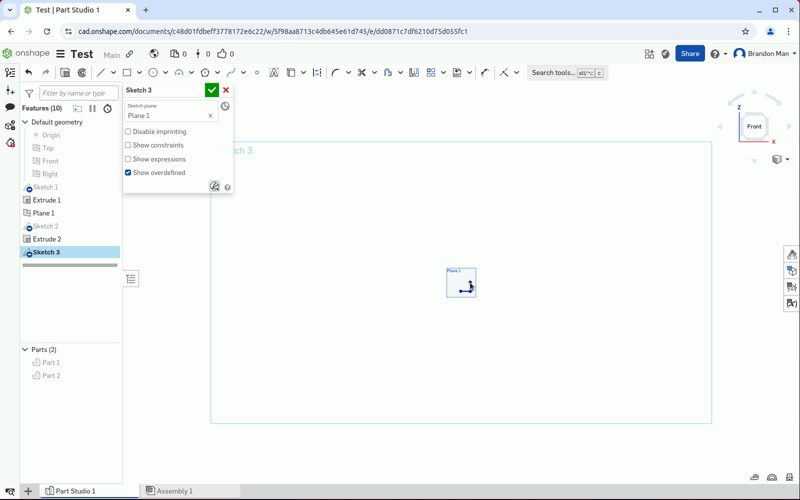
key(a)
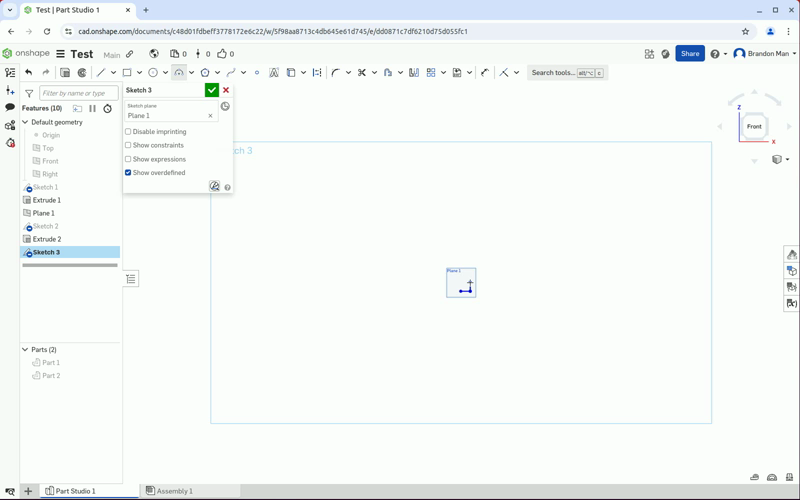
mouse_move(470, 282)
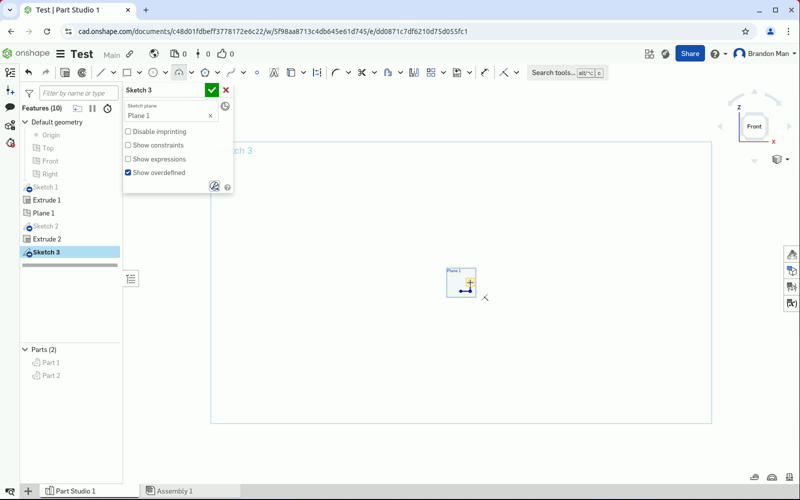
click(470, 282)
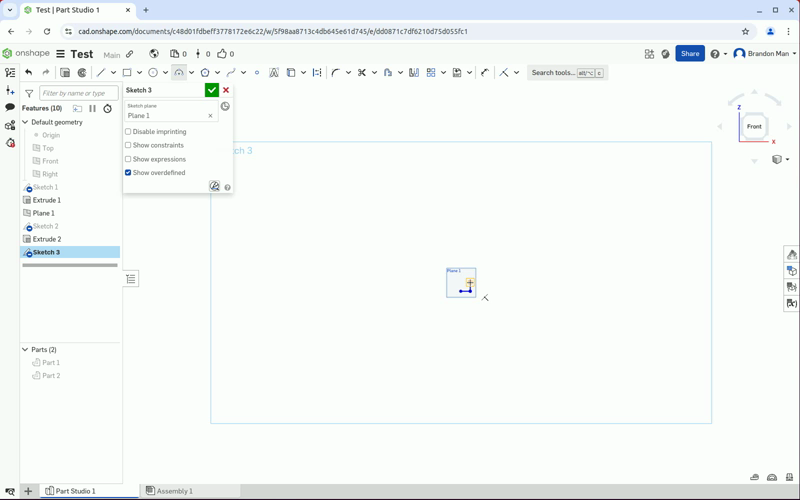
mouse_move(460, 291)
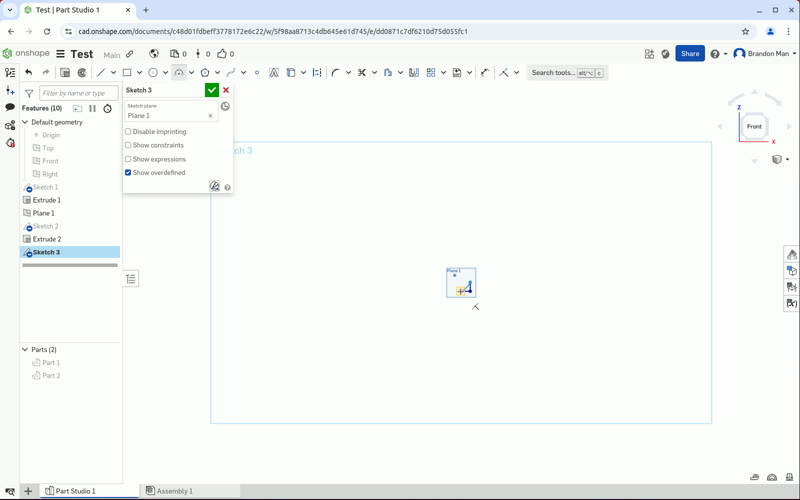
click(460, 291)
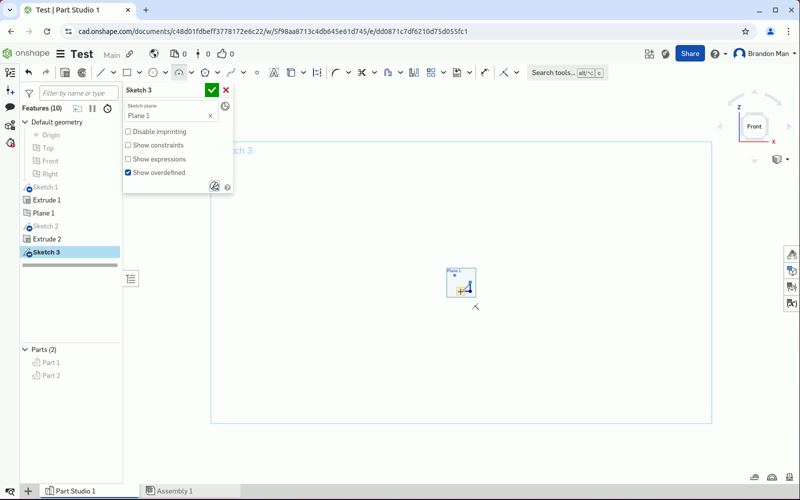
key_down(shift)
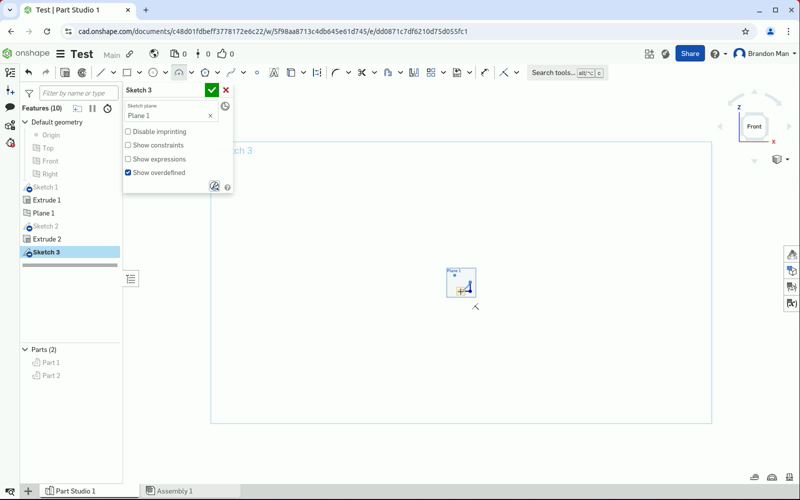
mouse_move(467, 288)
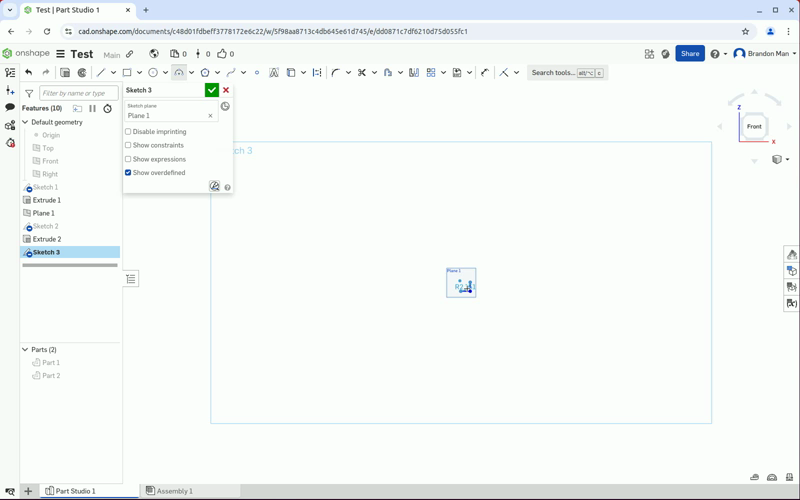
scroll(6)
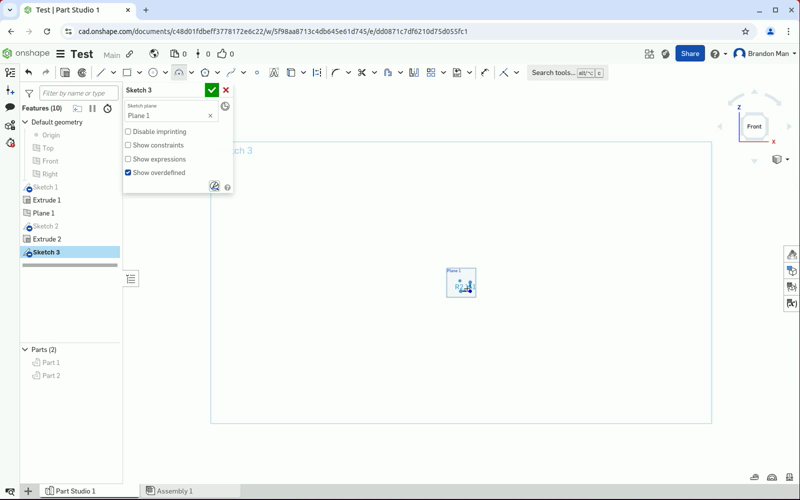
scroll(6)
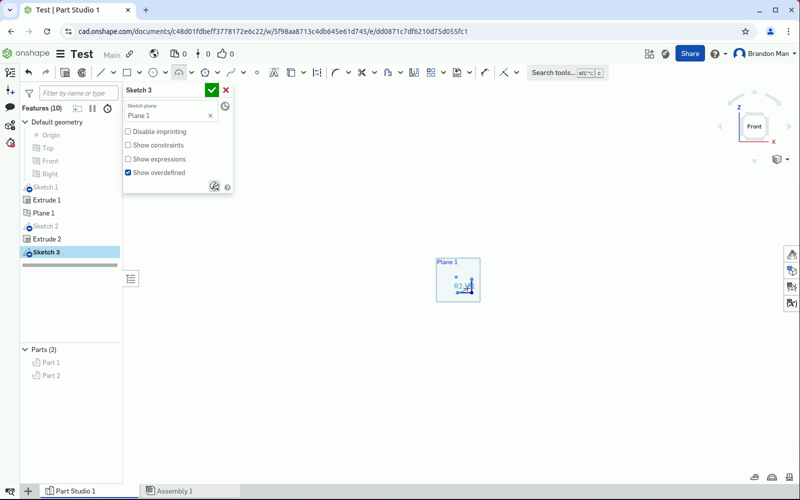
scroll(6)
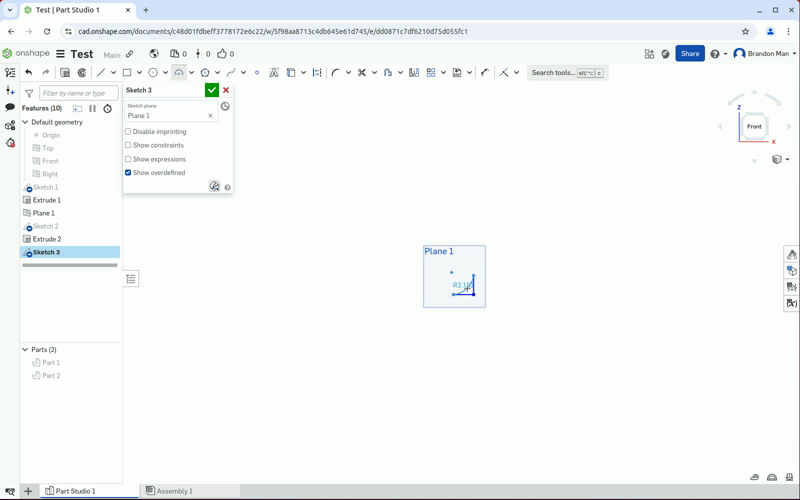
scroll(6)
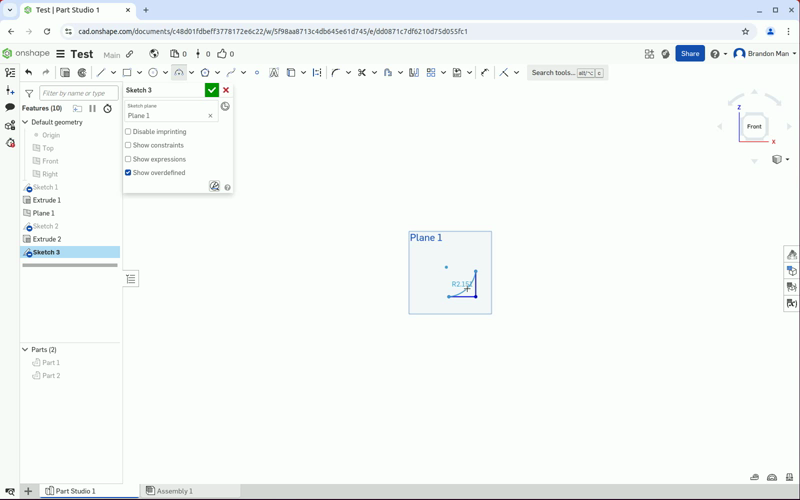
scroll(6)
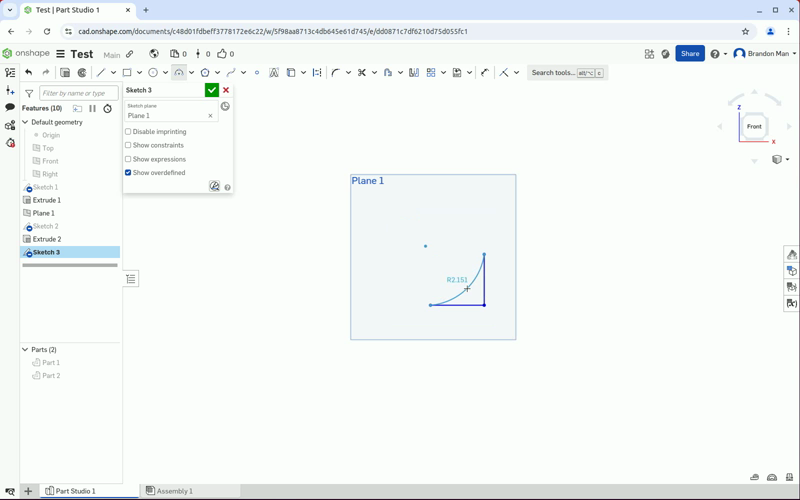
scroll(6)
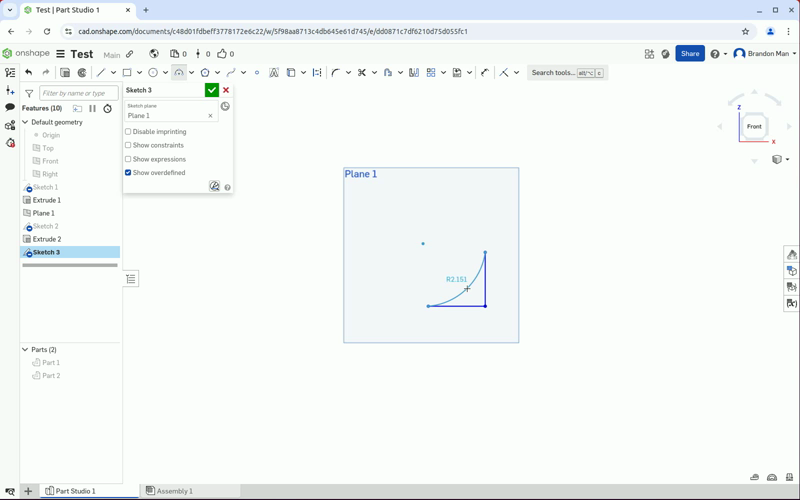
scroll(6)
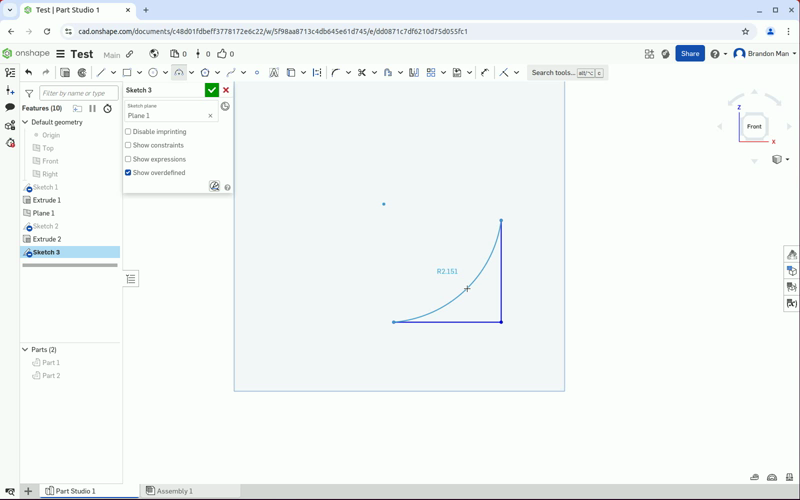
click(467, 288)
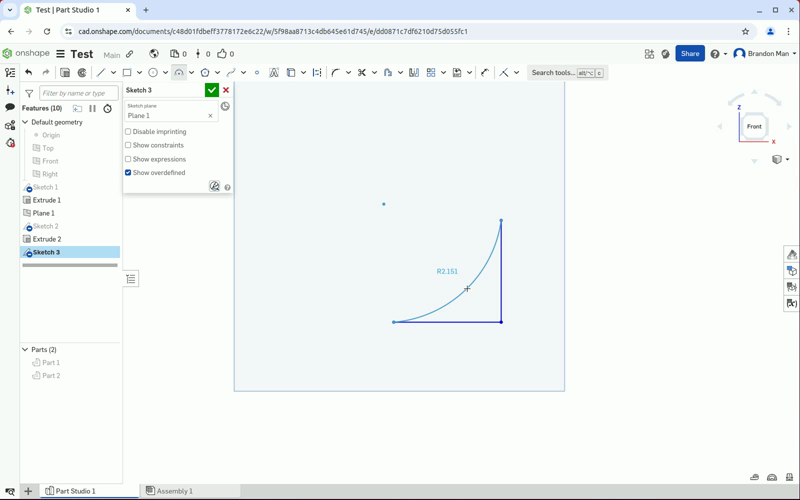
scroll(-6)
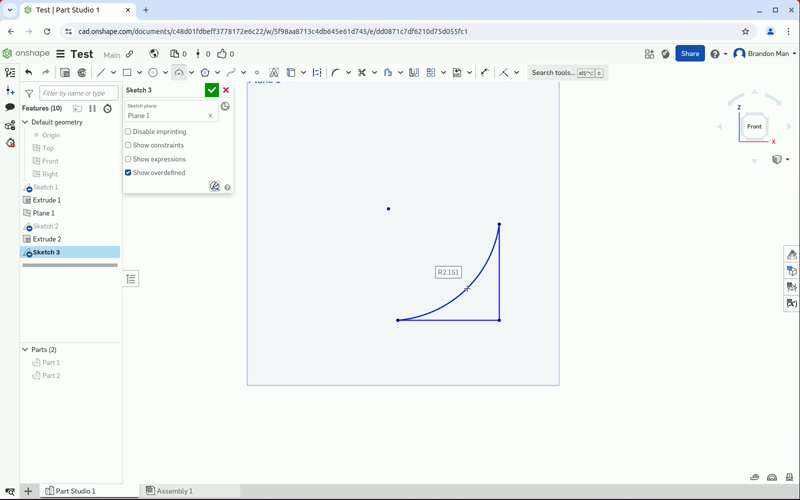
scroll(-6)
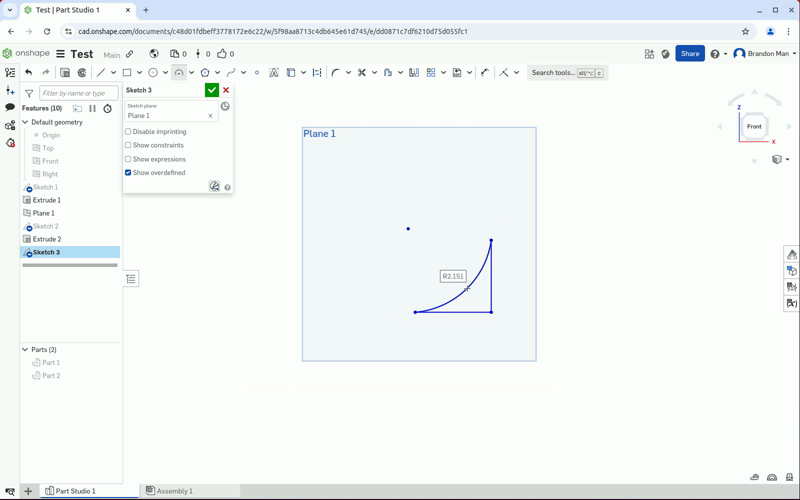
scroll(-6)
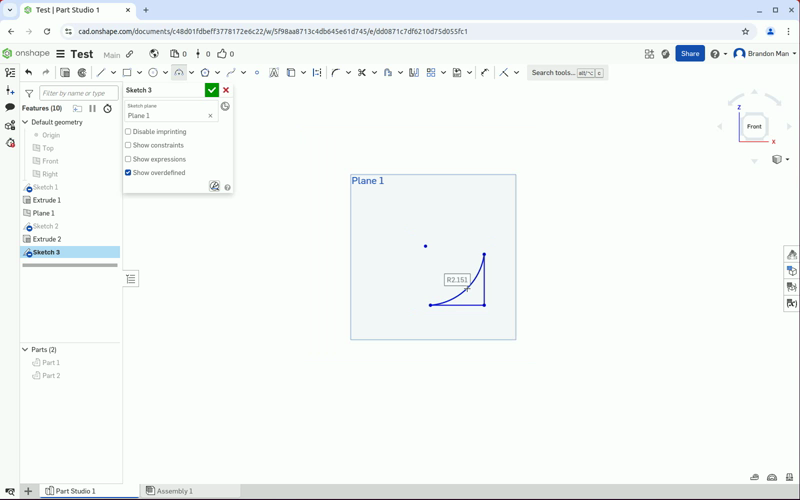
scroll(-6)
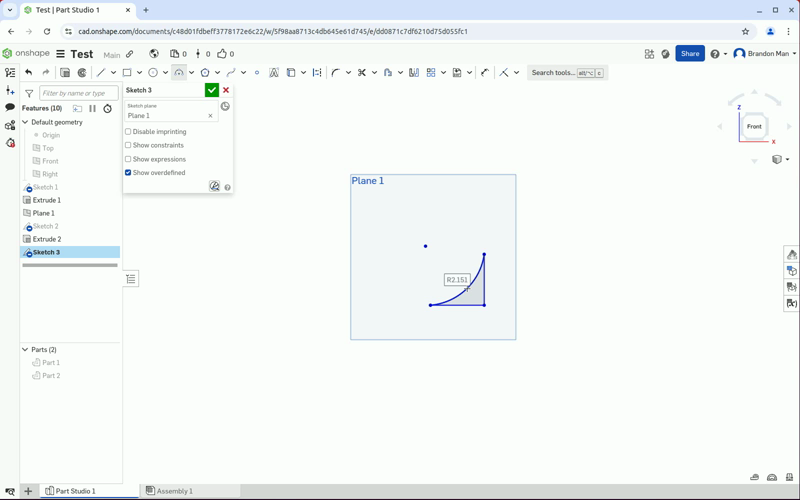
scroll(-6)
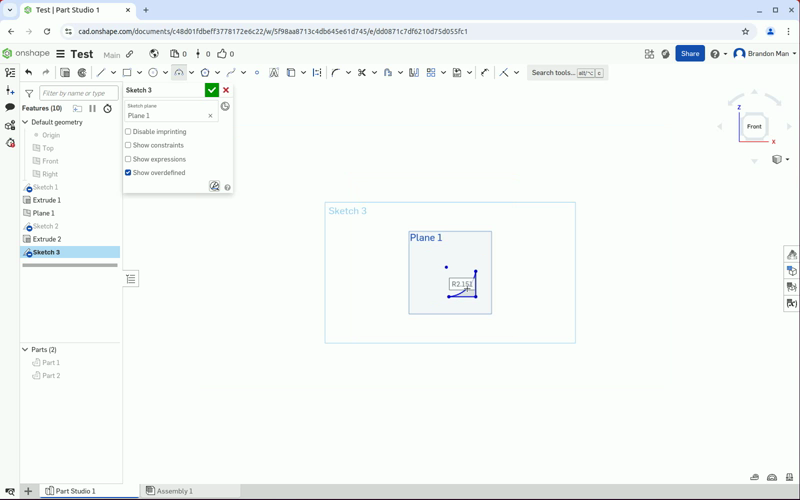
scroll(-6)
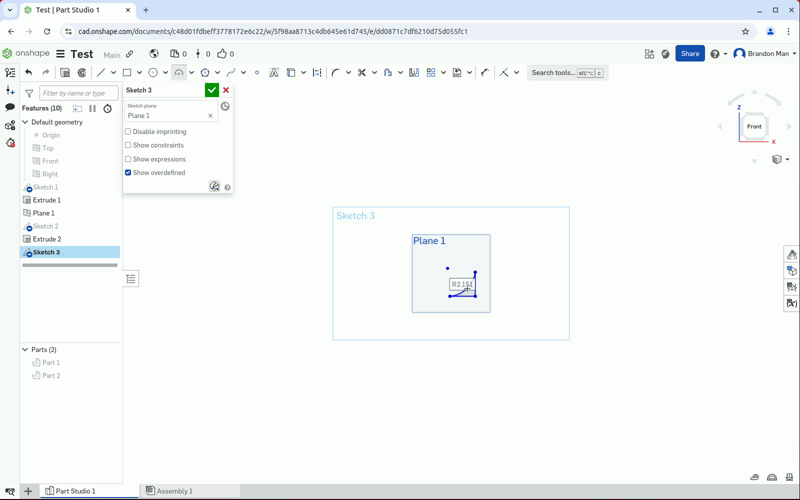
scroll(-6)
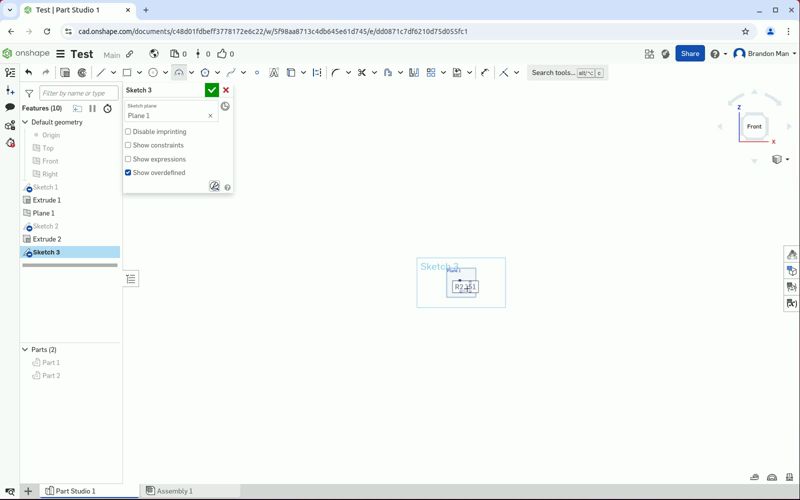
key_up(shift)
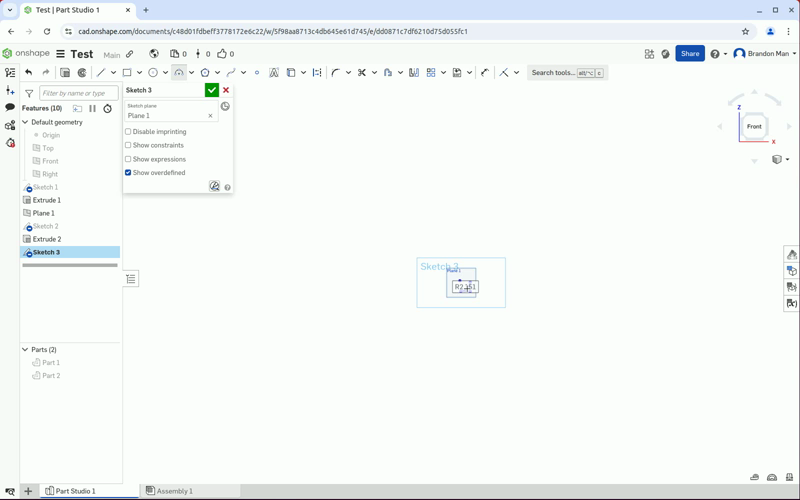
key(esc)
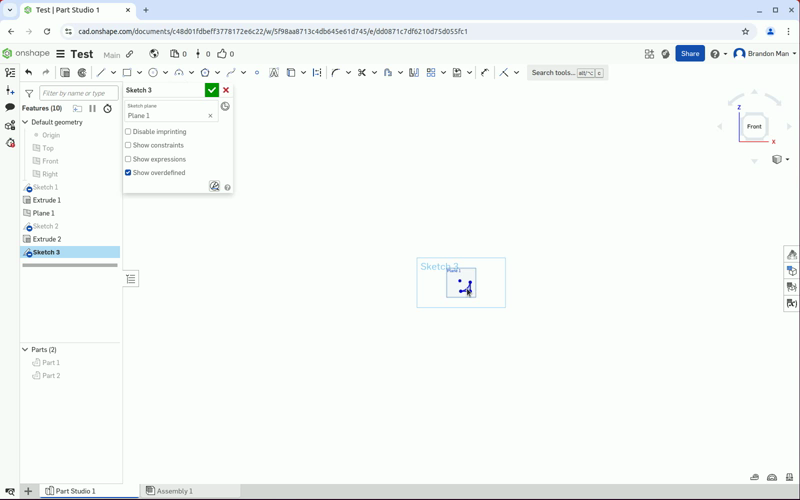
mouse_move(465, 290)
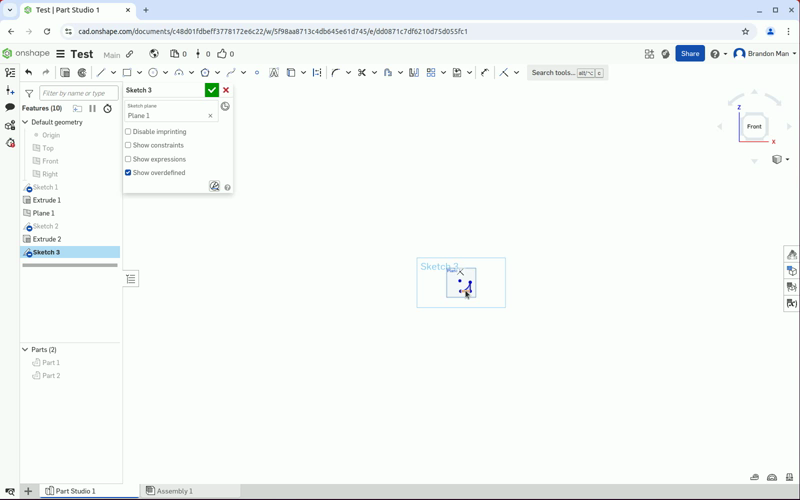
scroll(6)
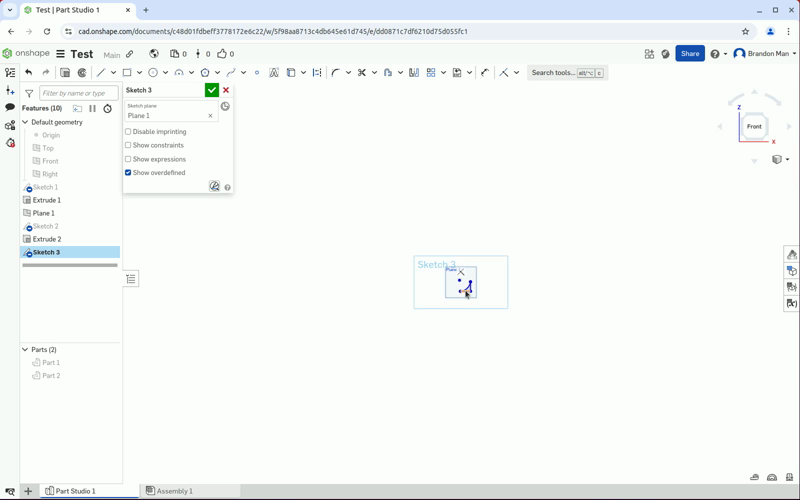
scroll(6)
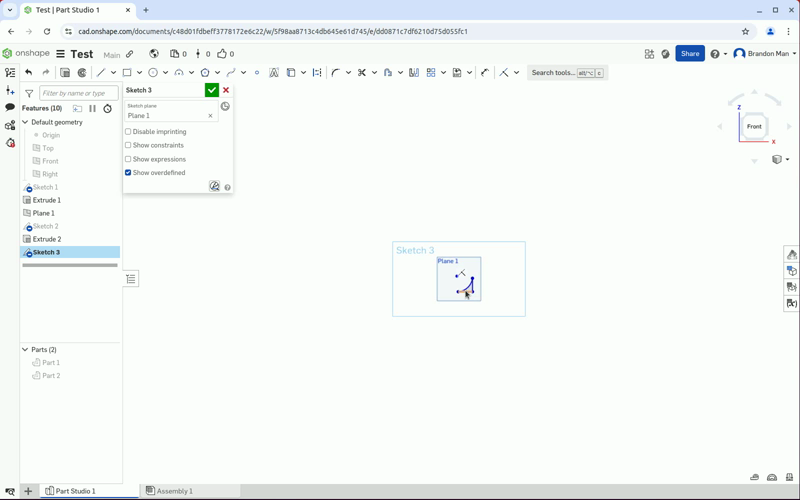
scroll(6)
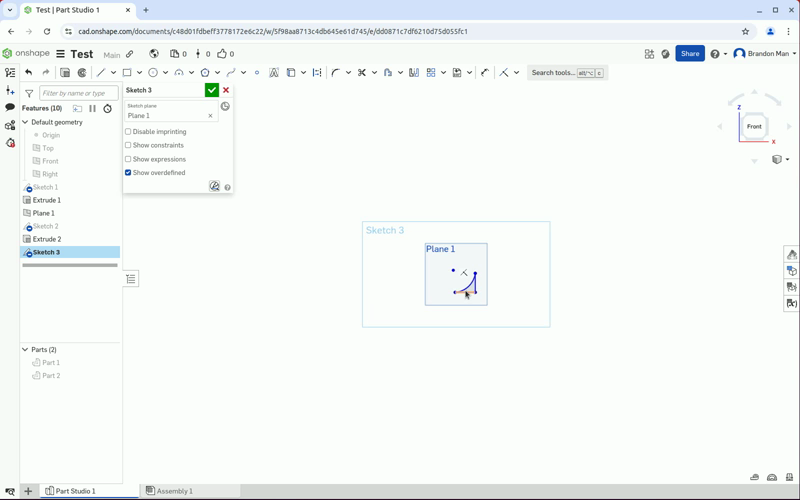
scroll(6)
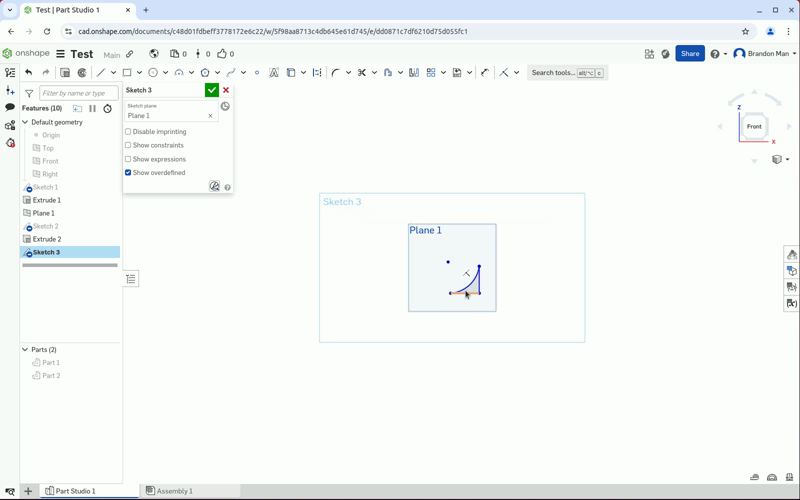
scroll(6)
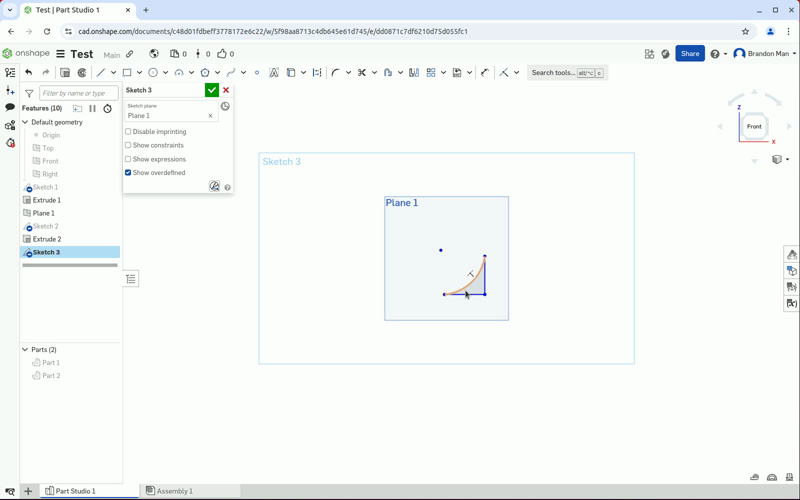
scroll(6)
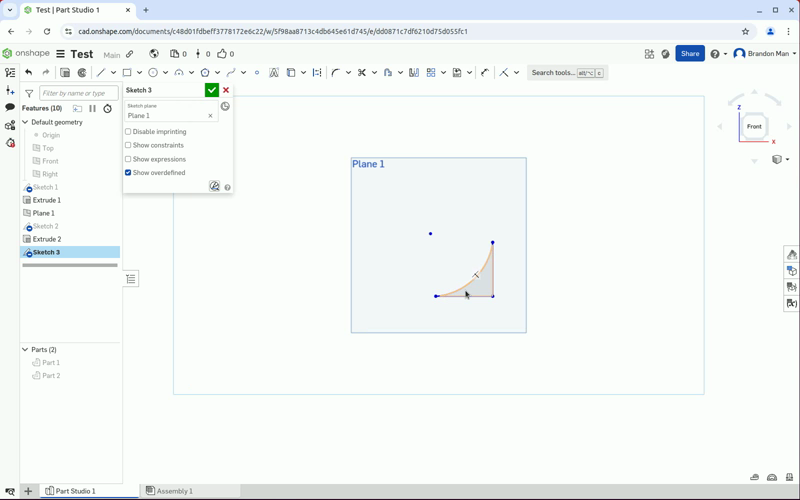
scroll(6)
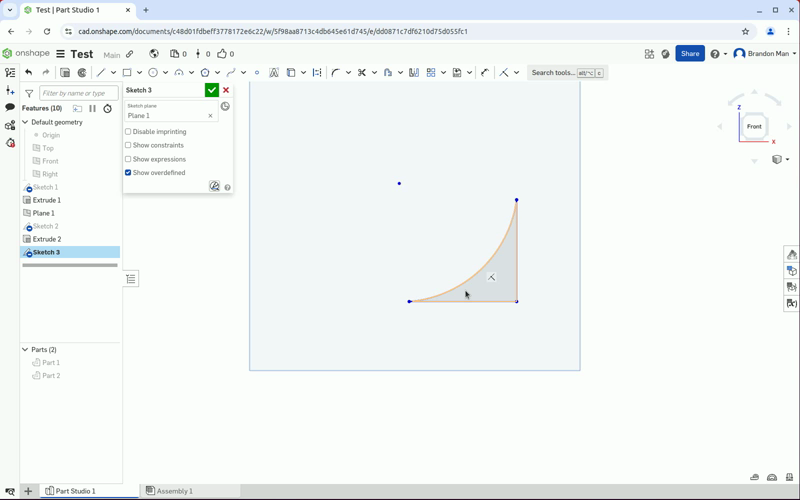
click(465, 290)
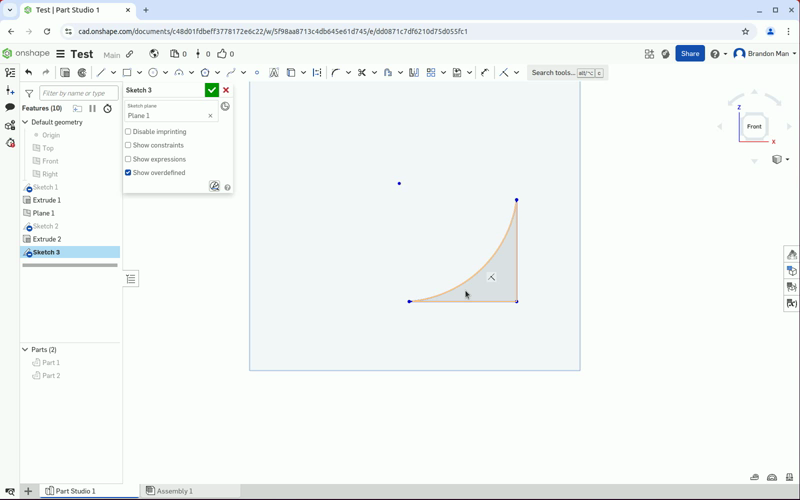
scroll(-6)
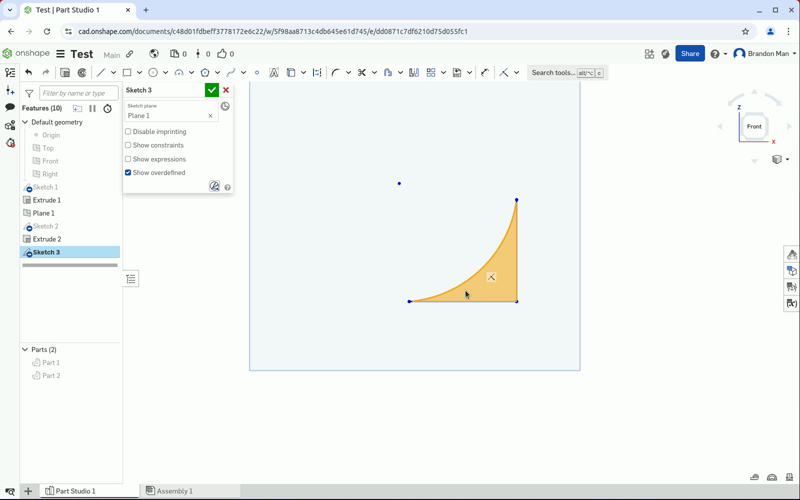
scroll(-6)
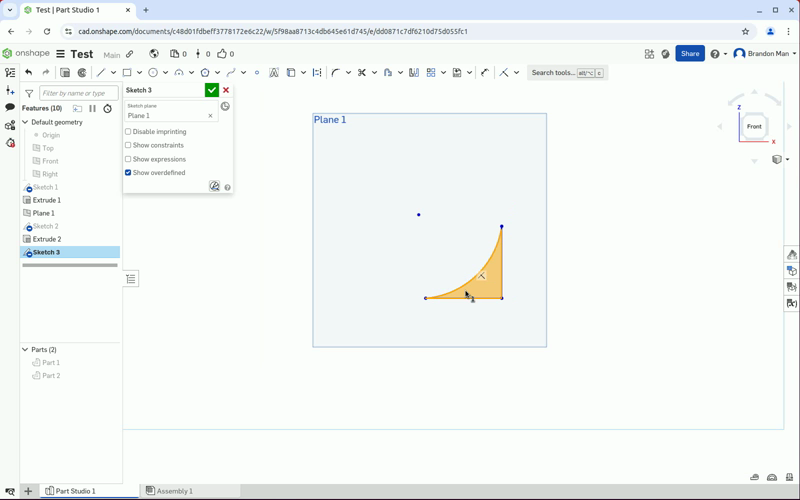
scroll(-6)
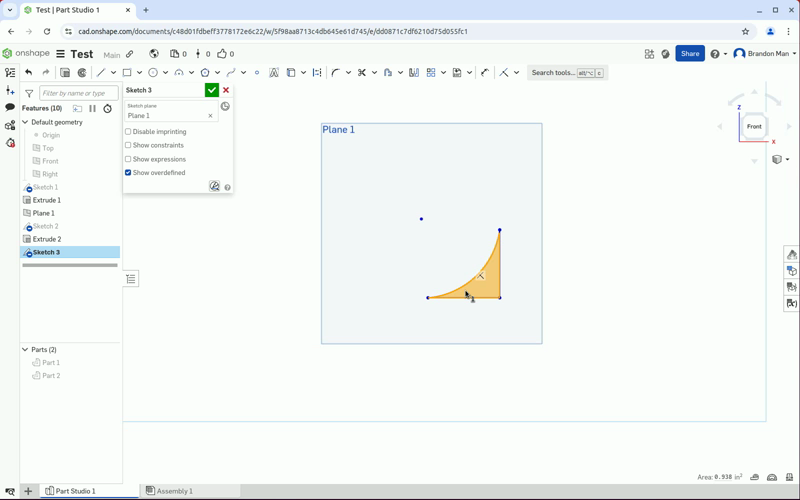
scroll(-6)
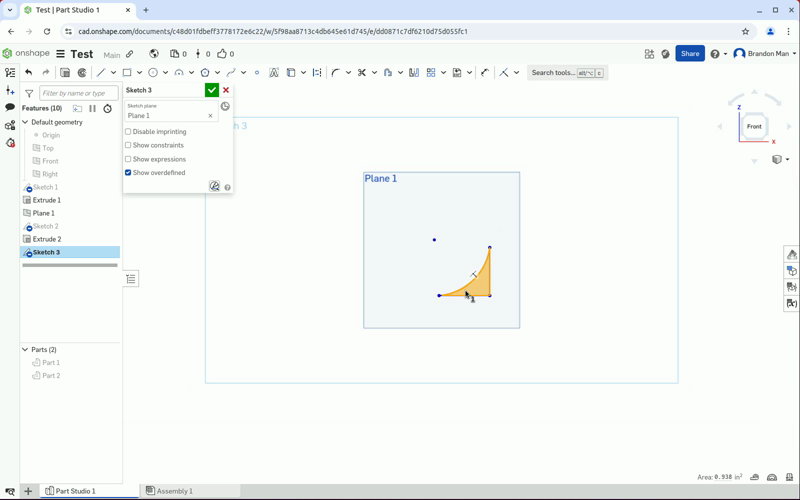
scroll(-6)
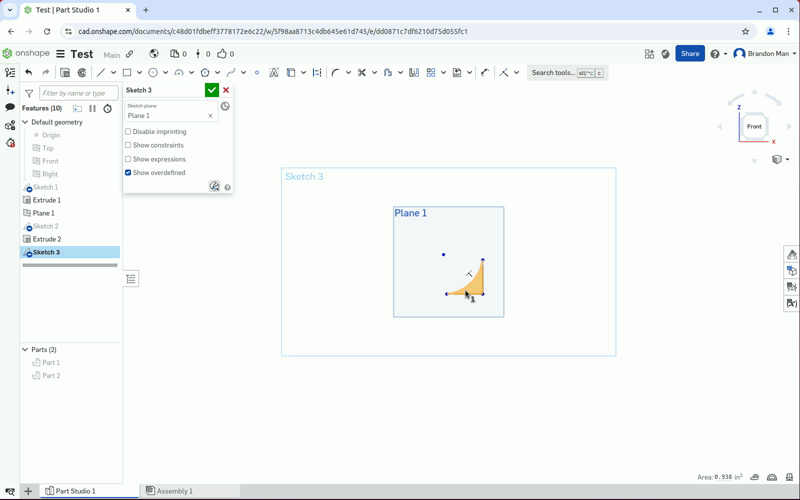
scroll(-6)
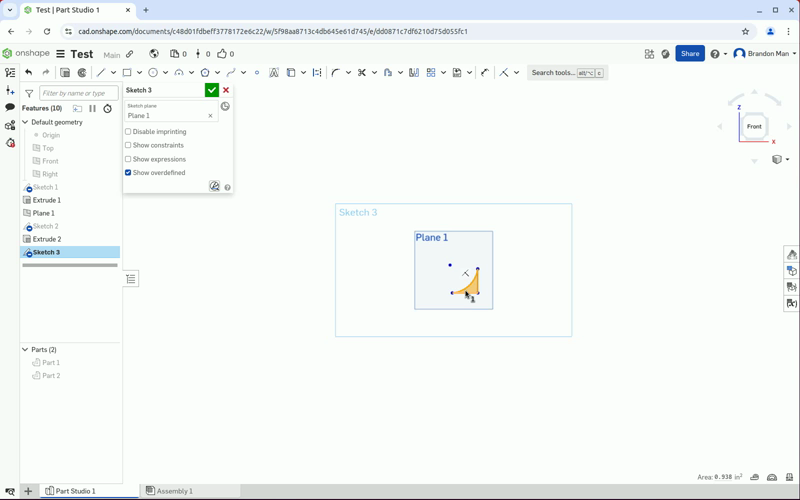
scroll(-6)
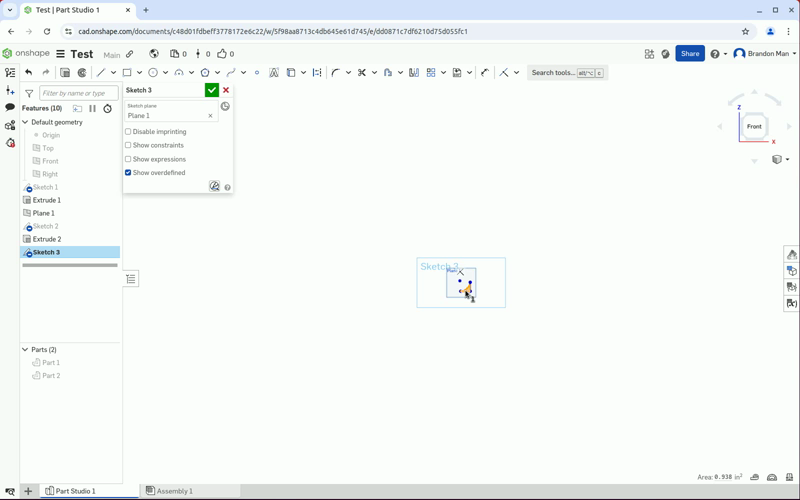
mouse_move(73, 352)
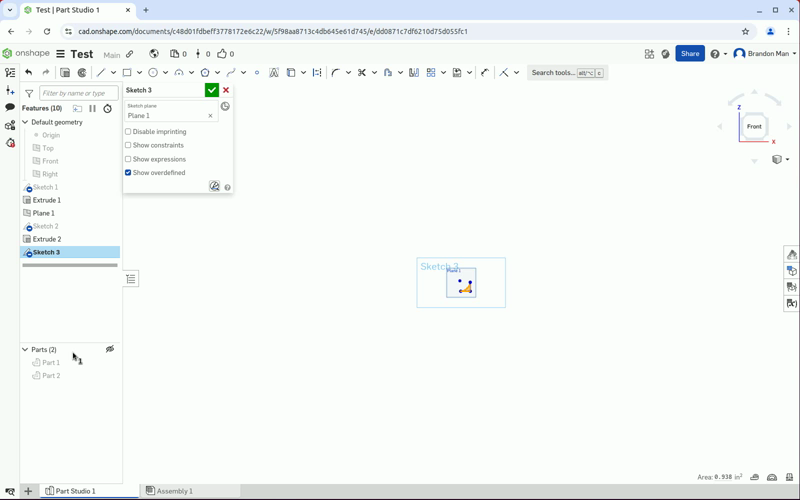
key(shift+y)
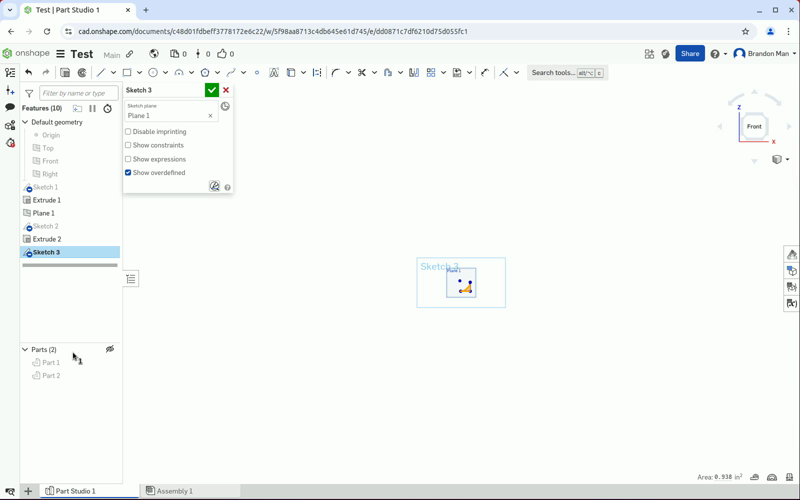
key(shift+e)
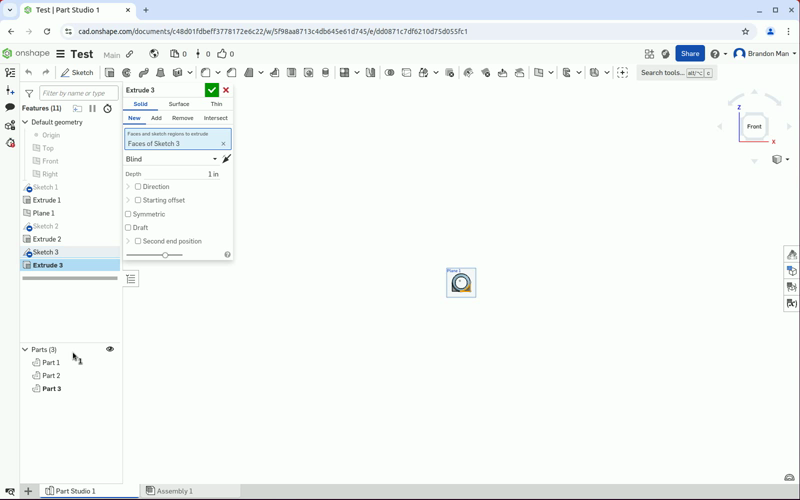
mouse_move(143, 106)
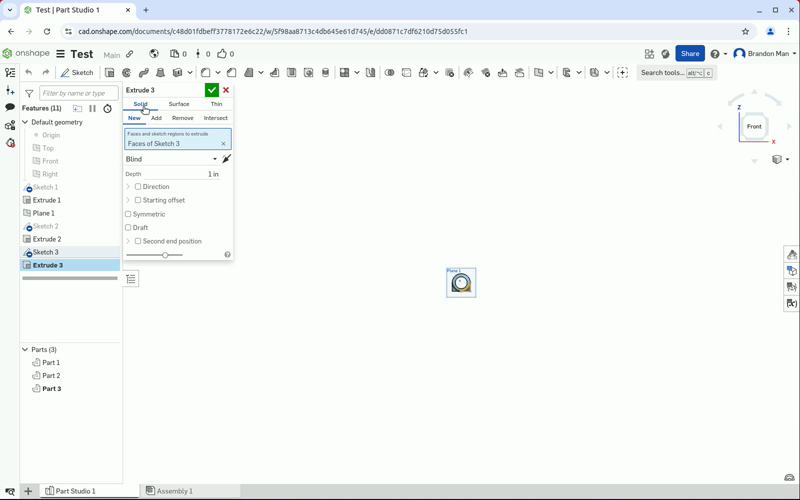
click(143, 106)
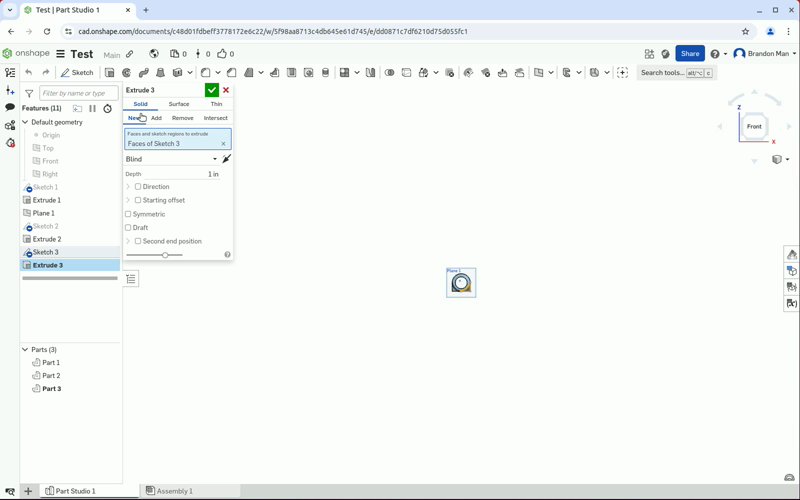
mouse_move(137, 120)
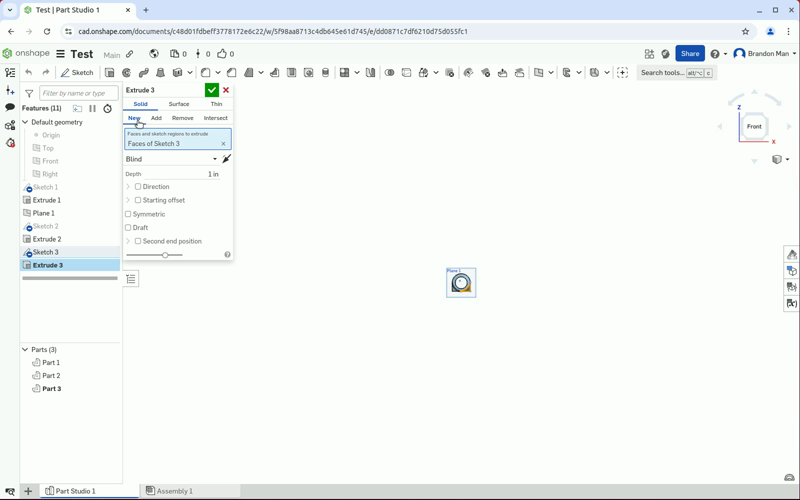
click(137, 120)
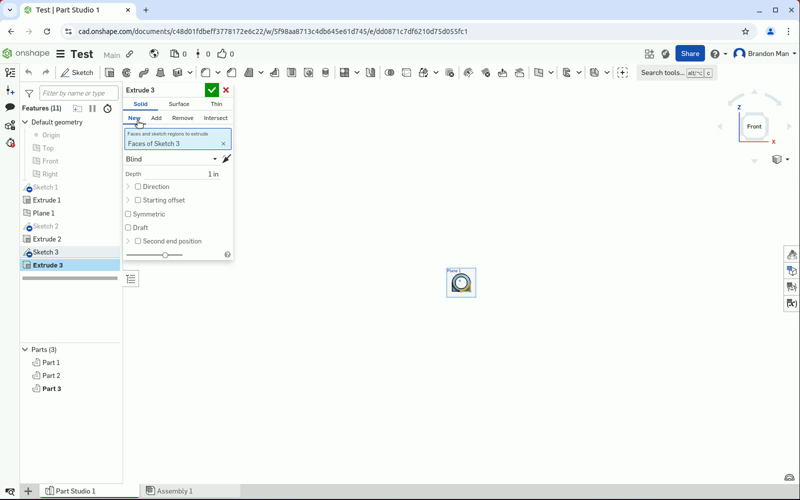
key(tab, 4)
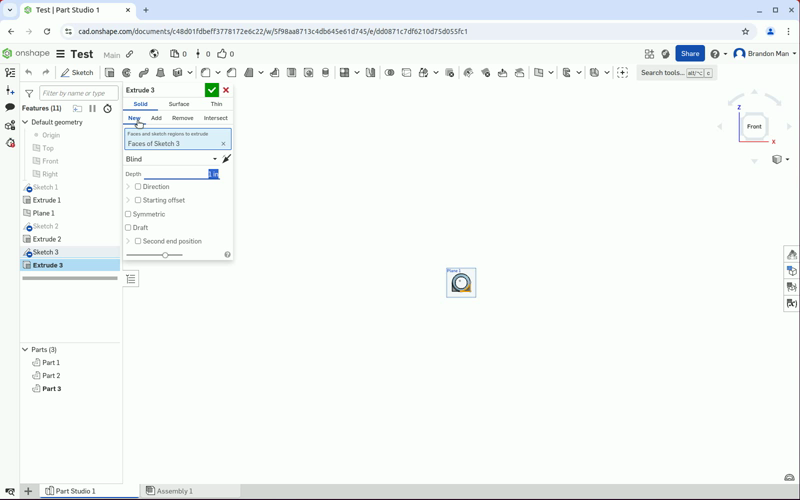
text(-11.554)
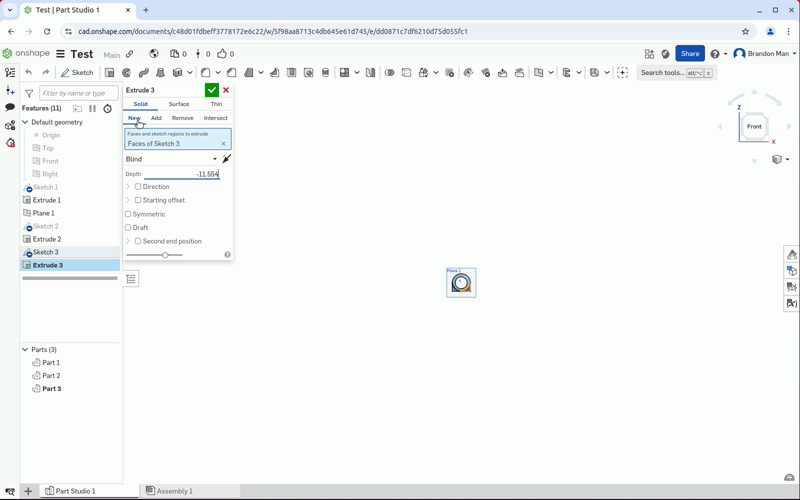
key(enter)
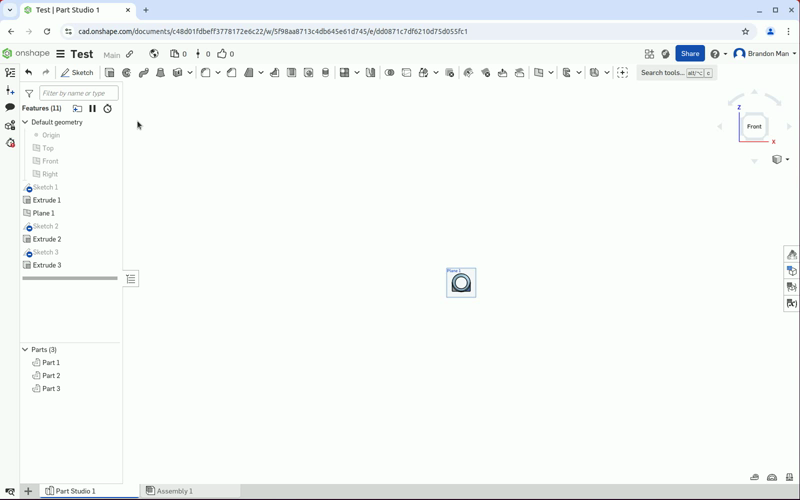
key(shift+h)
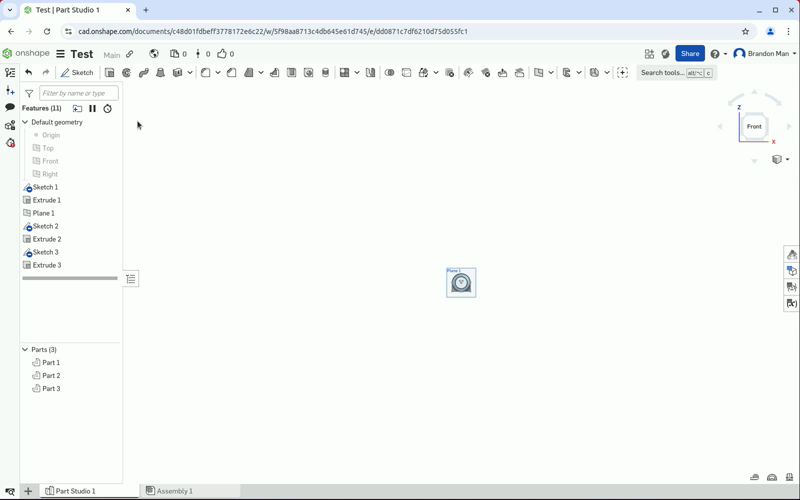
key(shift+h)
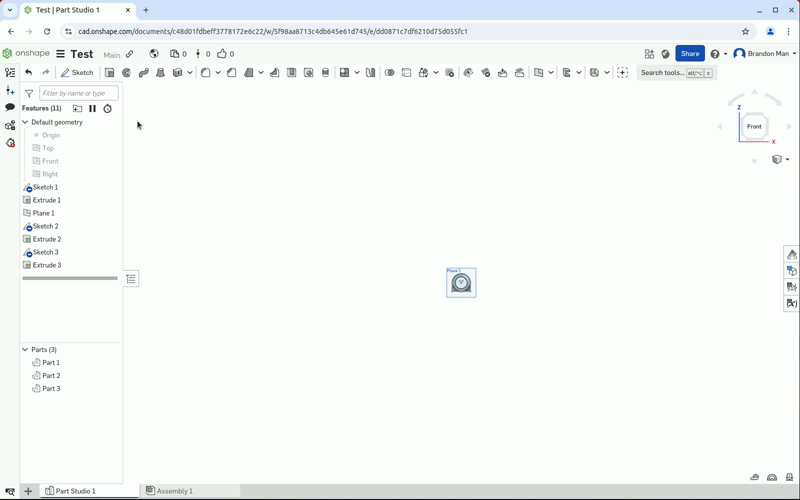
key(shift+7)
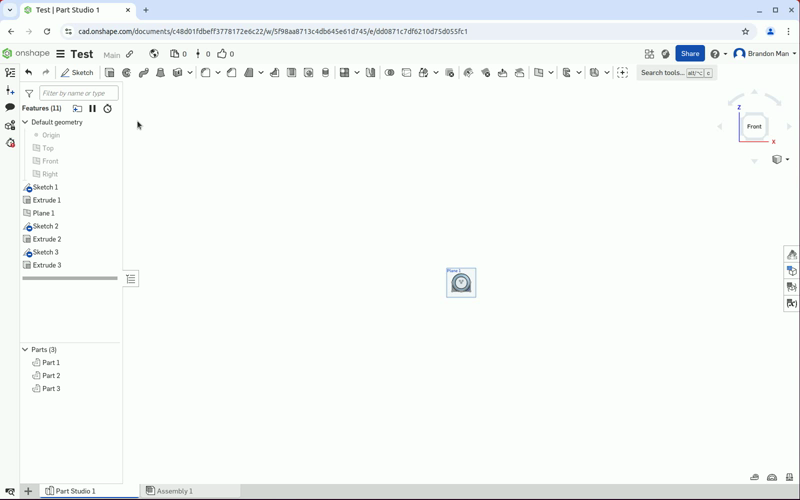
key(left, 2)
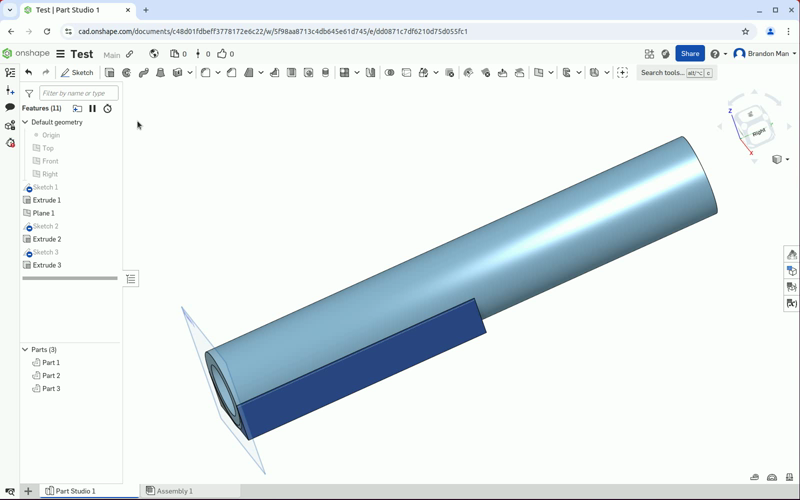
key(down, 2)
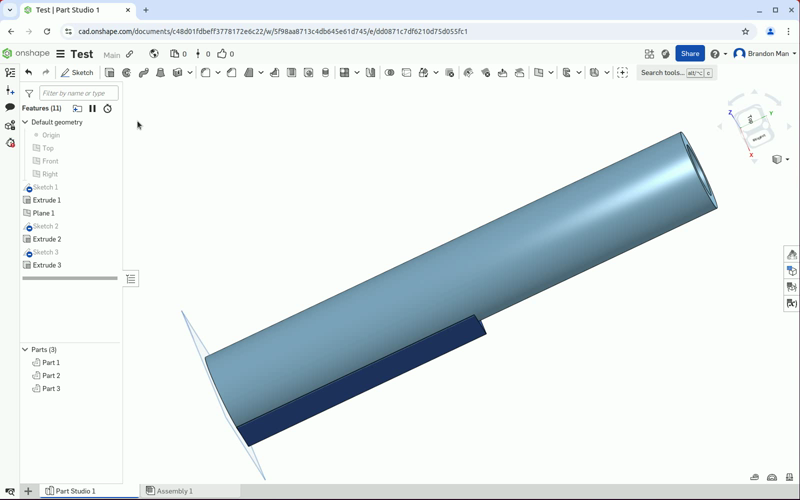
key(up, 2)
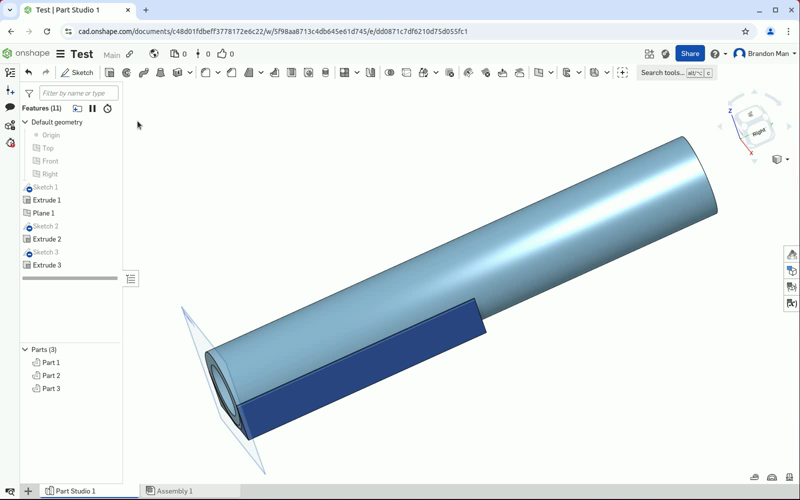
key(right, 2)
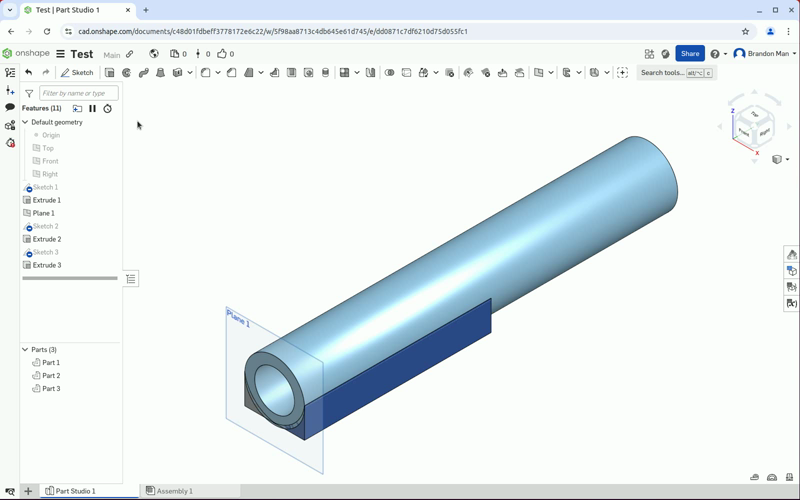
mouse_move(73, 189)
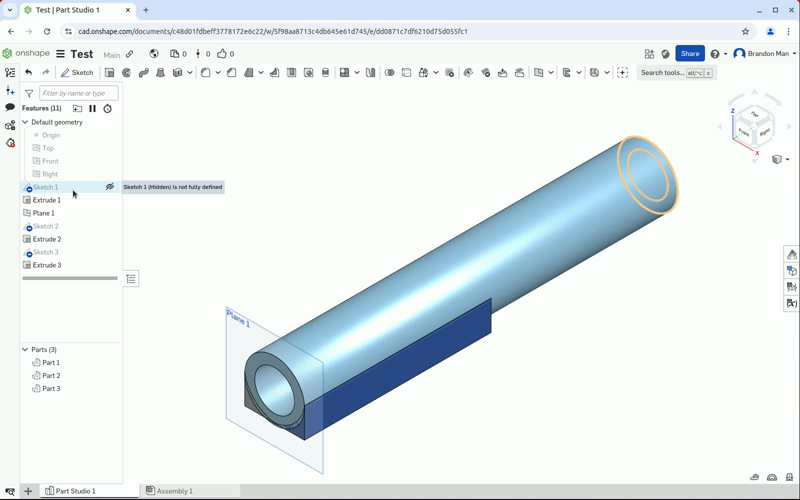
click(73, 189)